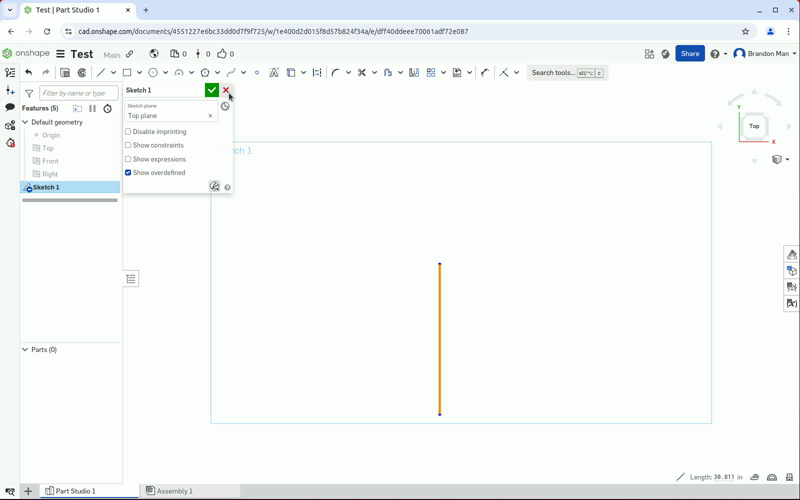
key(shift+h)
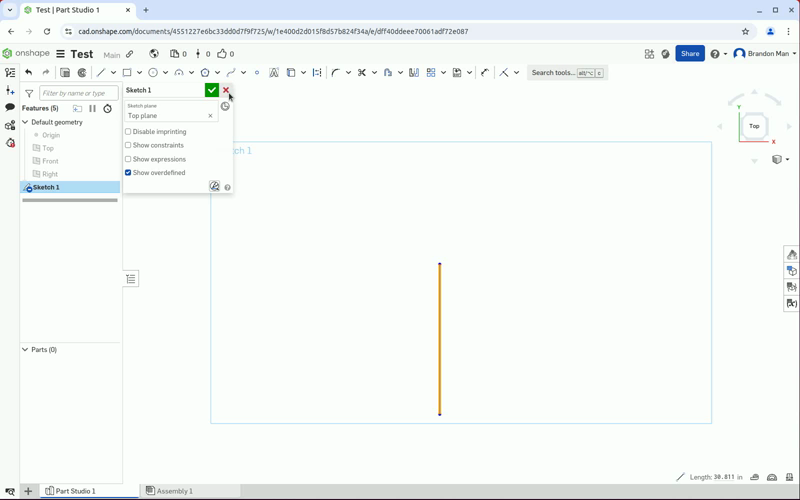
mouse_move(73, 352)
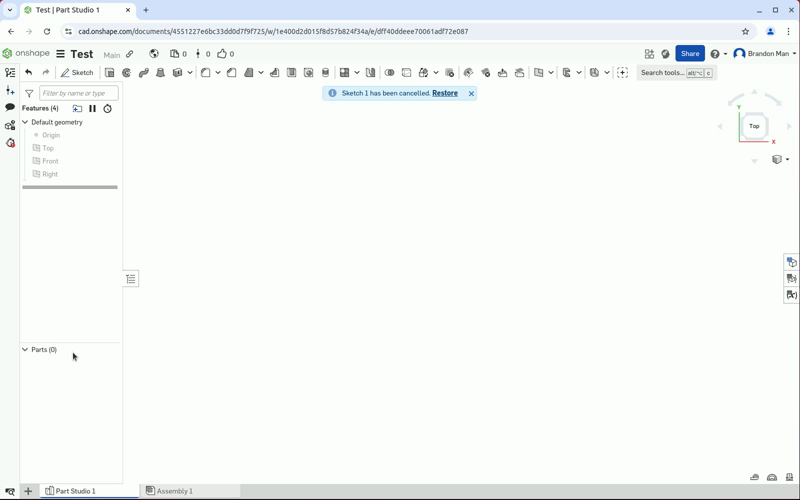
key(y)
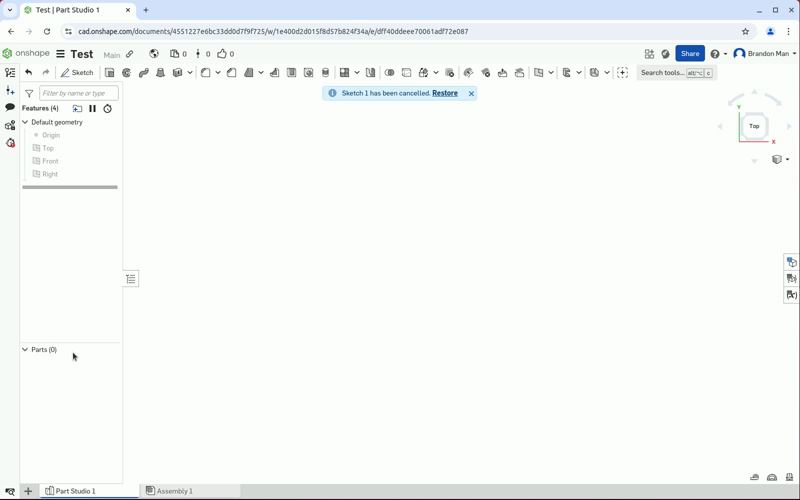
key(shift+p)
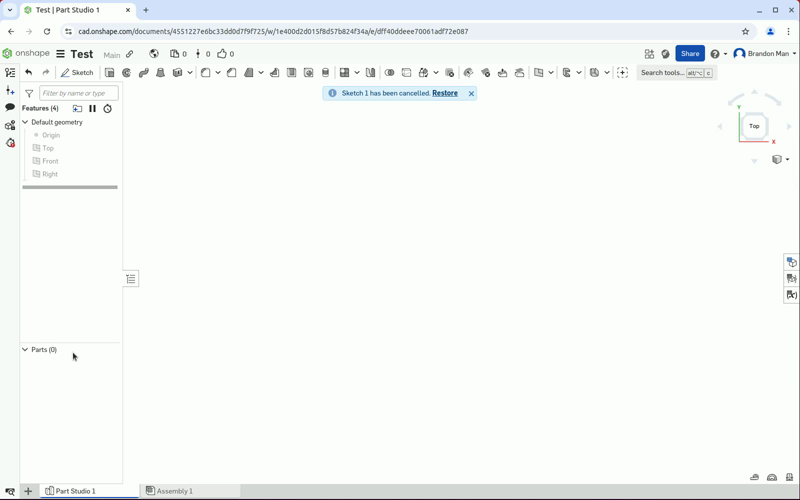
key(space)
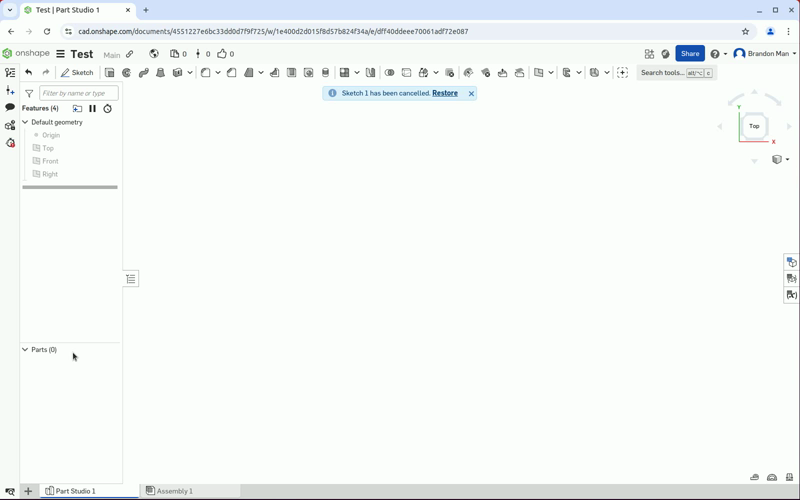
key_down(shift)
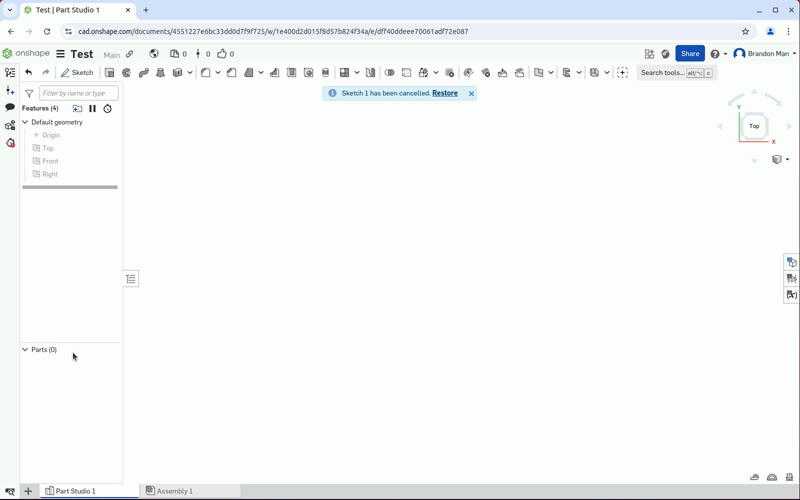
key(up)
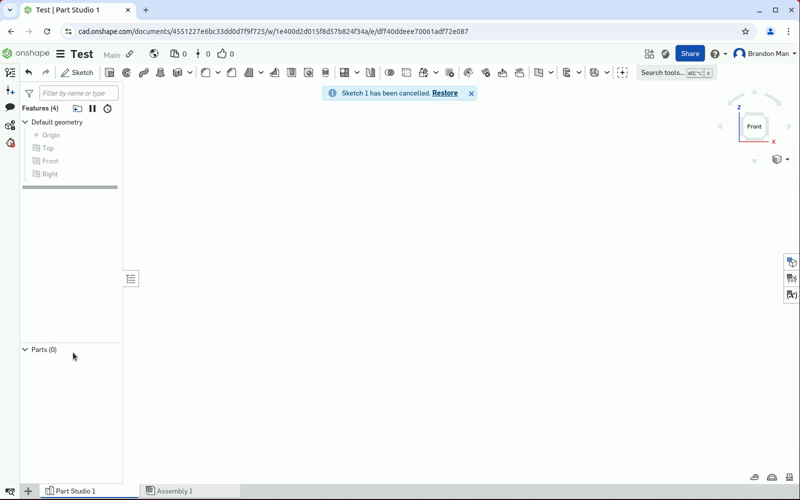
key_up(shift)
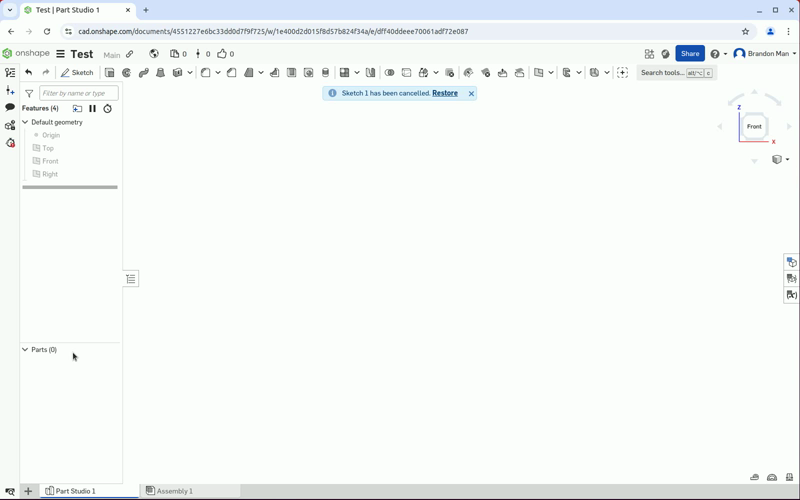
mouse_move(73, 352)
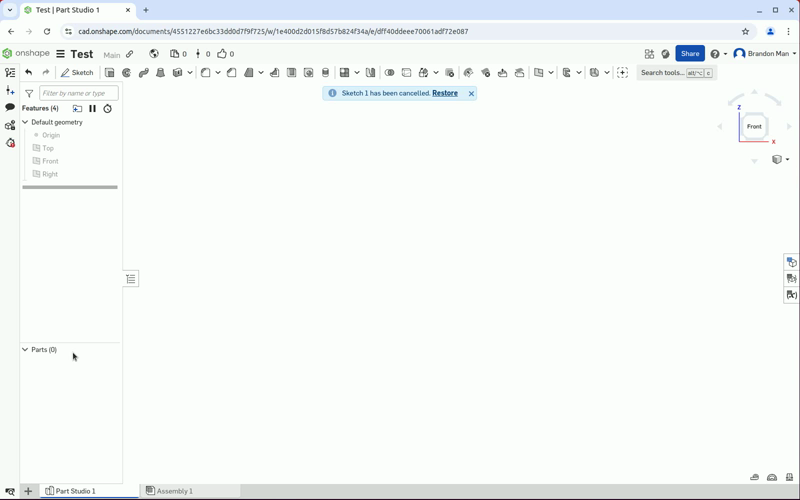
key(shift+y)
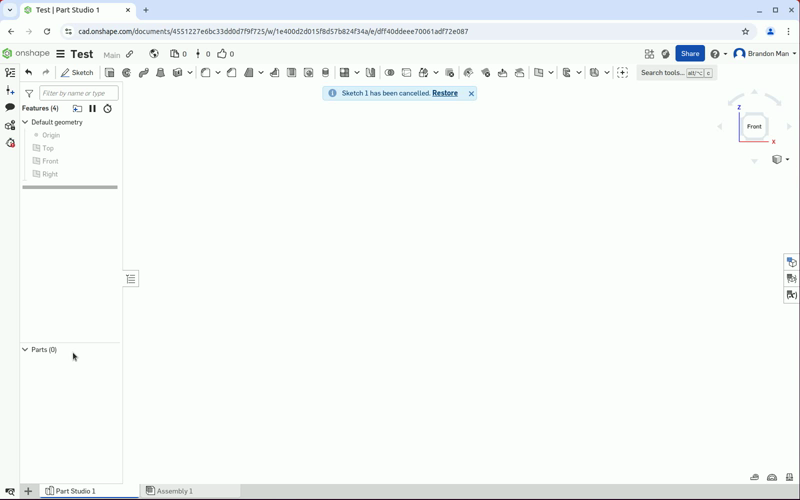
key(shift+s)
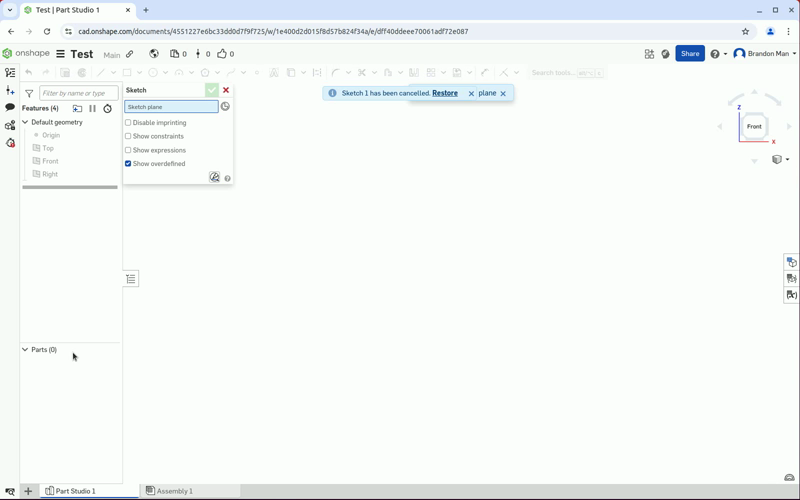
mouse_move(73, 163)
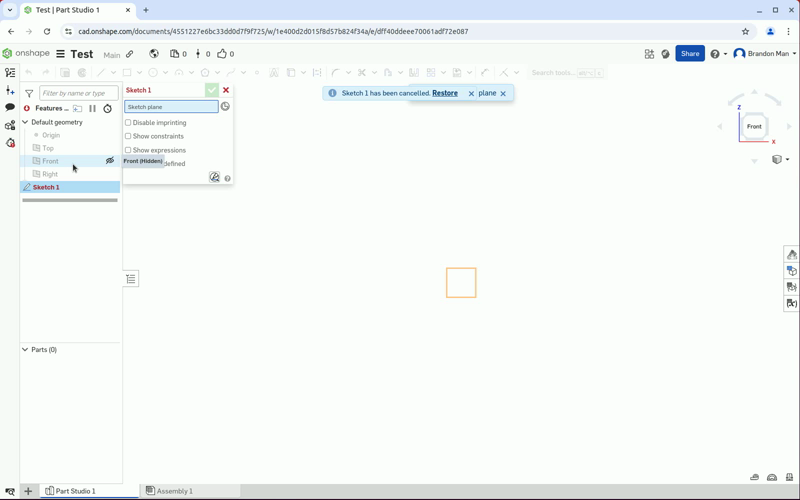
click(73, 163)
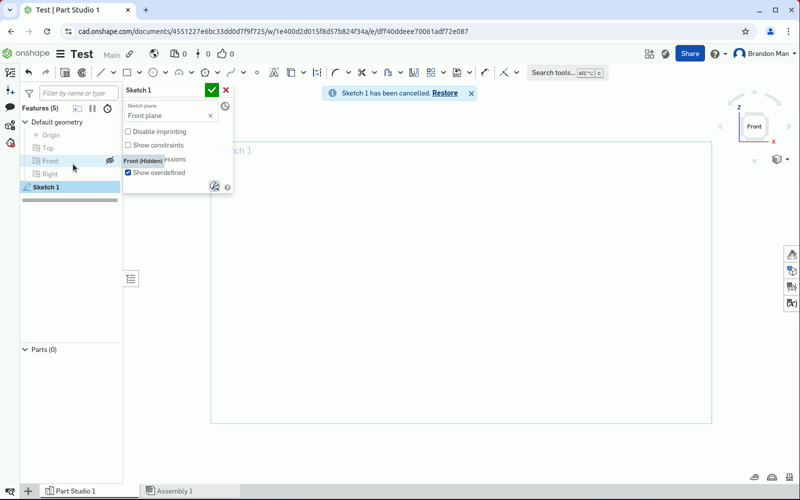
mouse_move(73, 352)
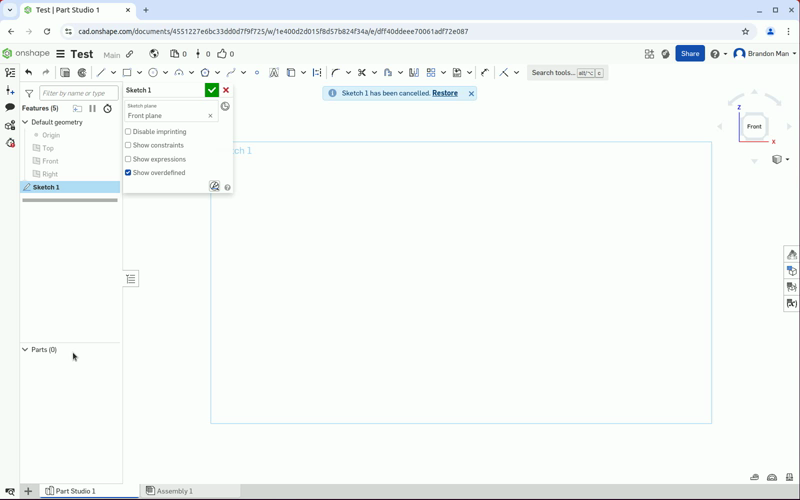
key(y)
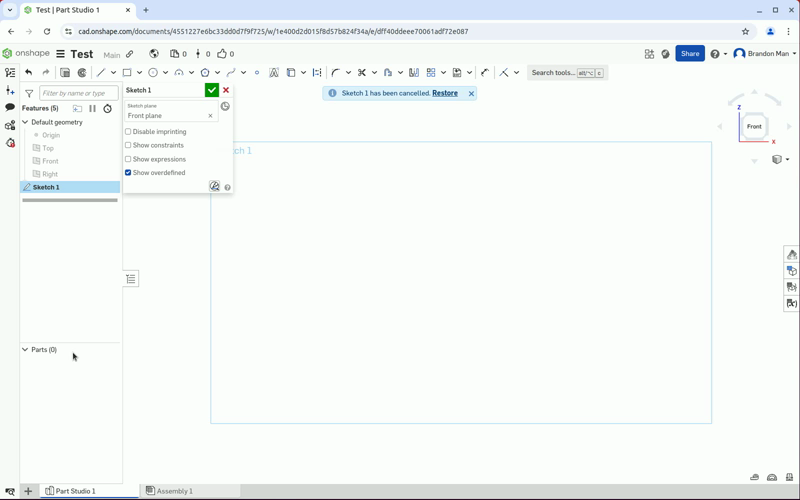
key(l)
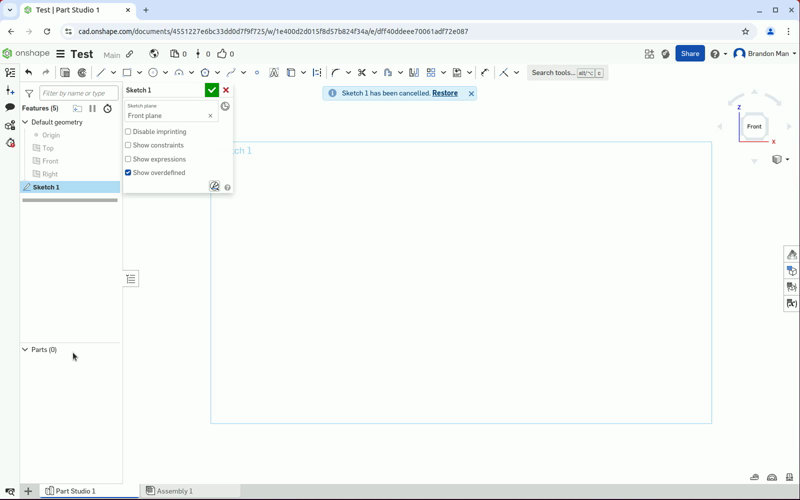
key_down(shift)
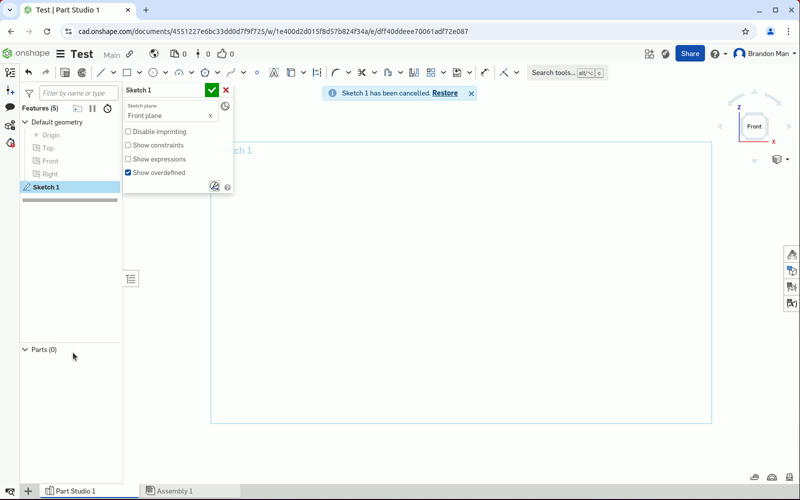
mouse_move(370, 305)
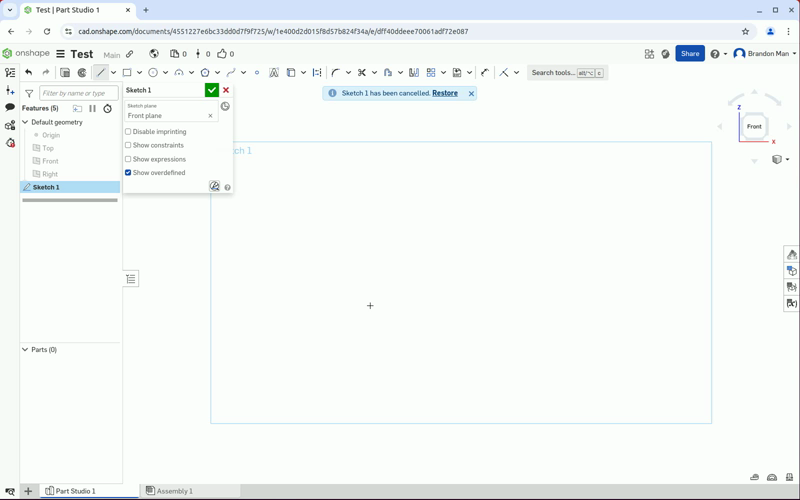
click(370, 305)
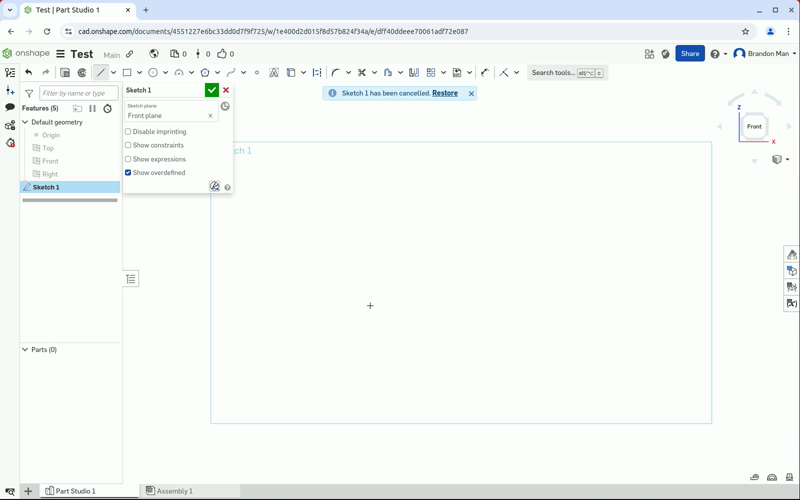
key_up(shift)
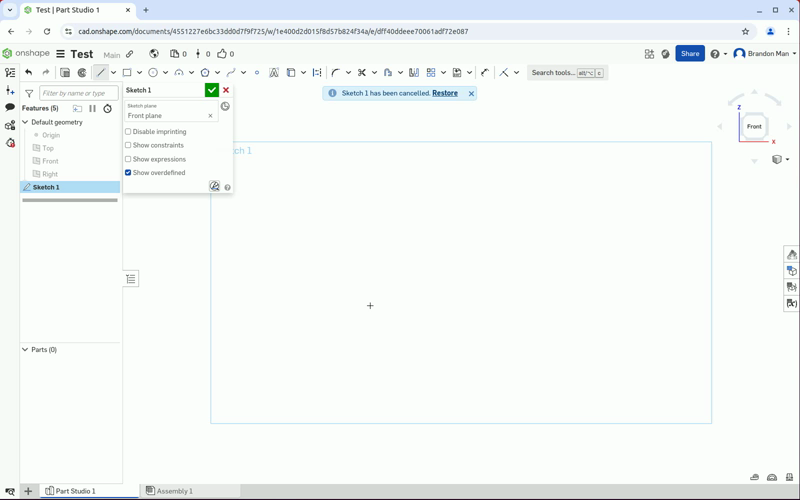
key_down(shift)
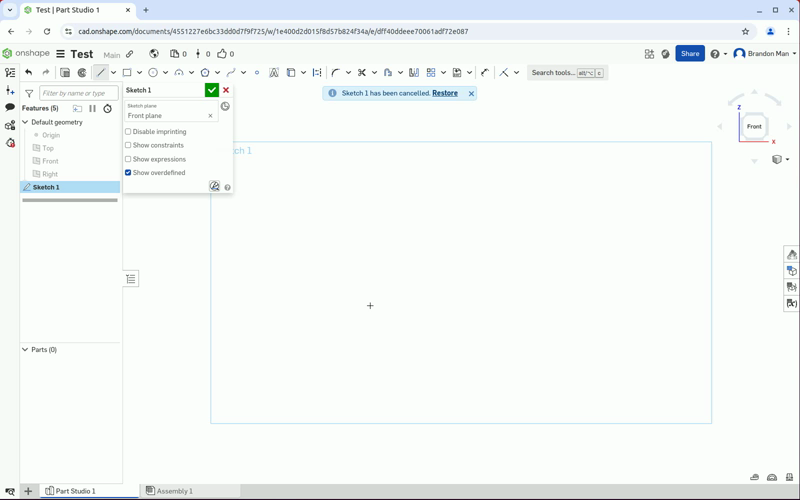
mouse_move(550, 305)
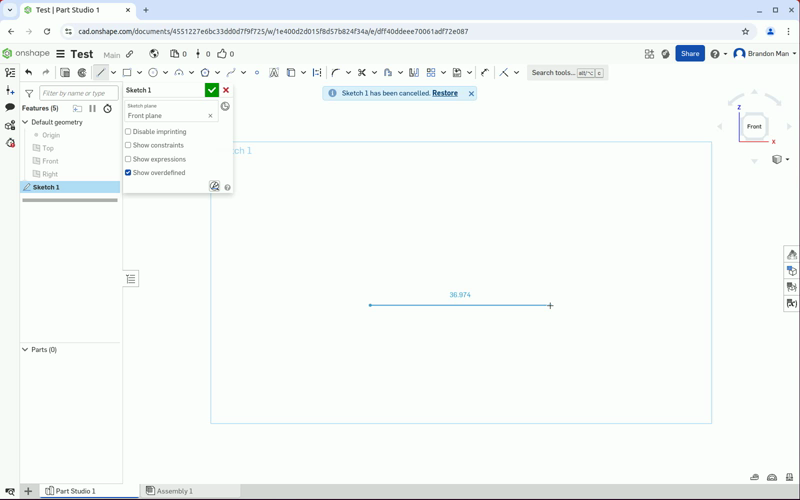
click(550, 305)
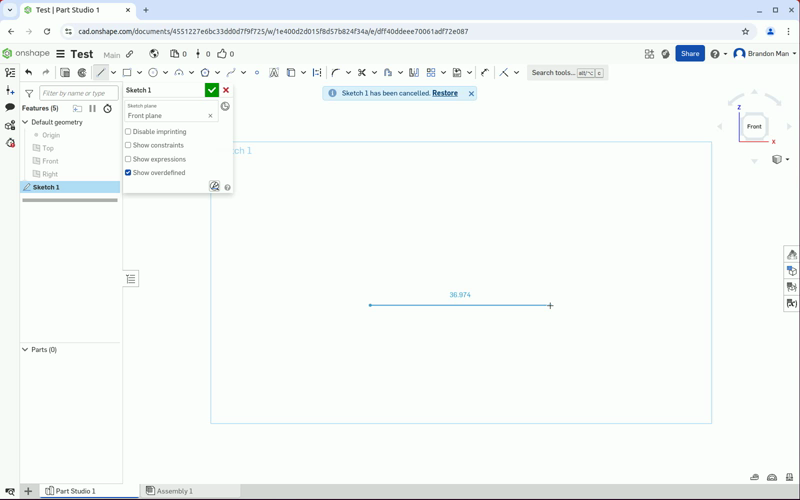
key_up(shift)
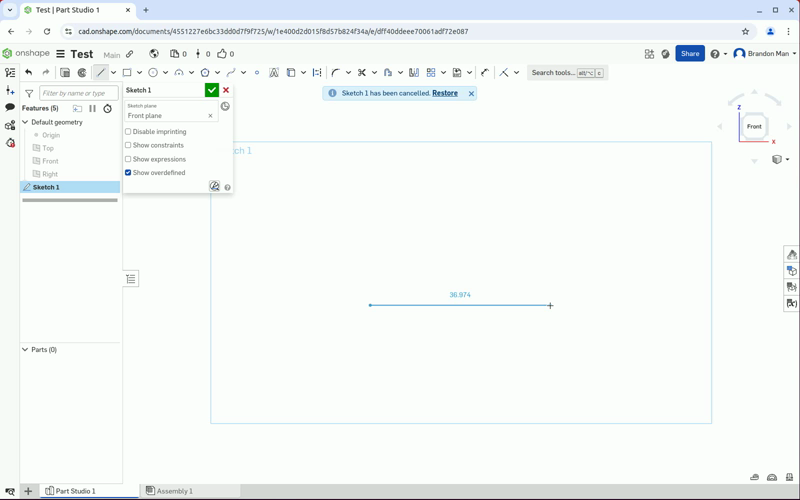
key_down(shift)
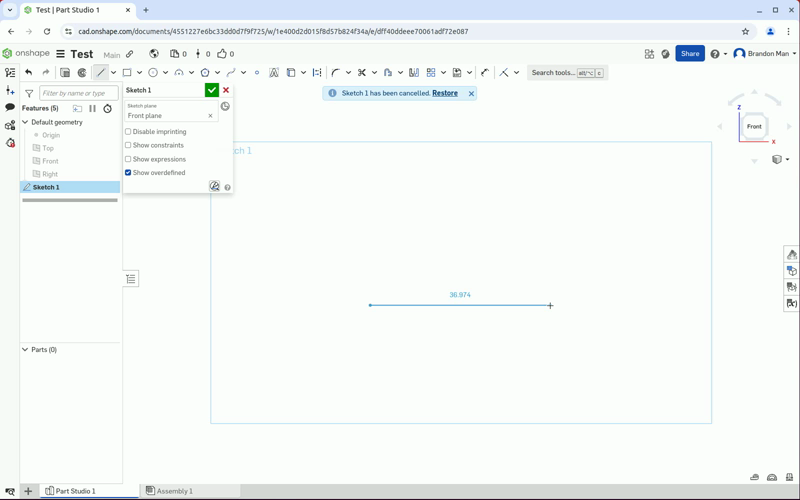
mouse_move(580, 305)
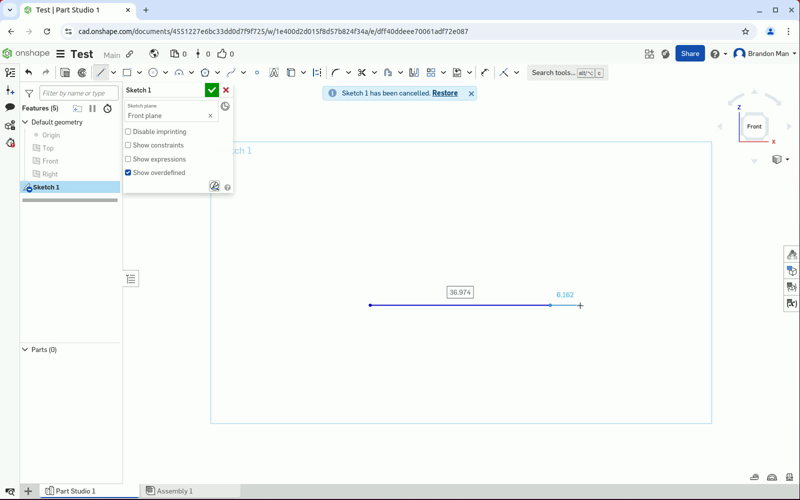
mouse_move(550, 290)
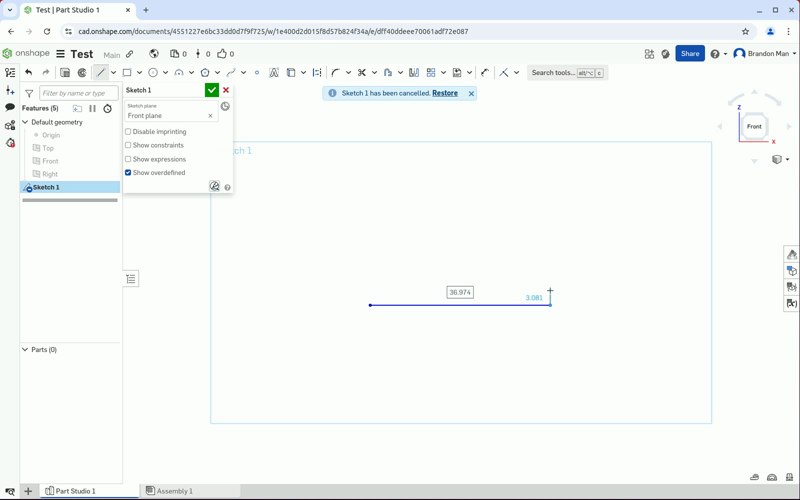
click(550, 290)
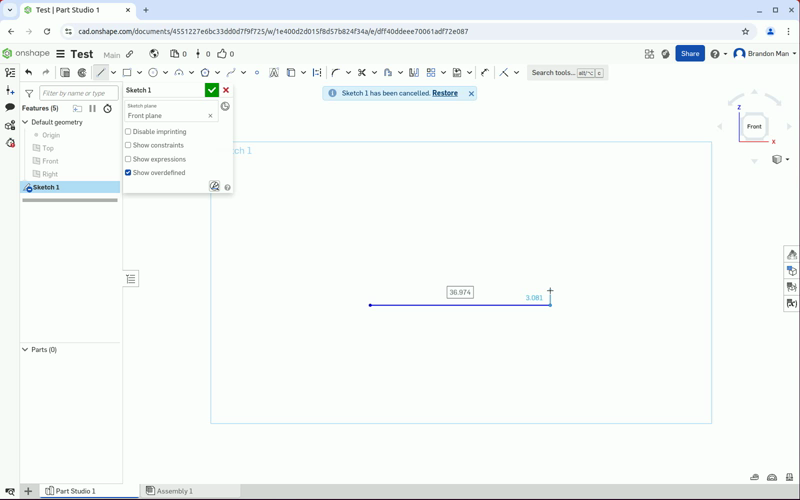
key_up(shift)
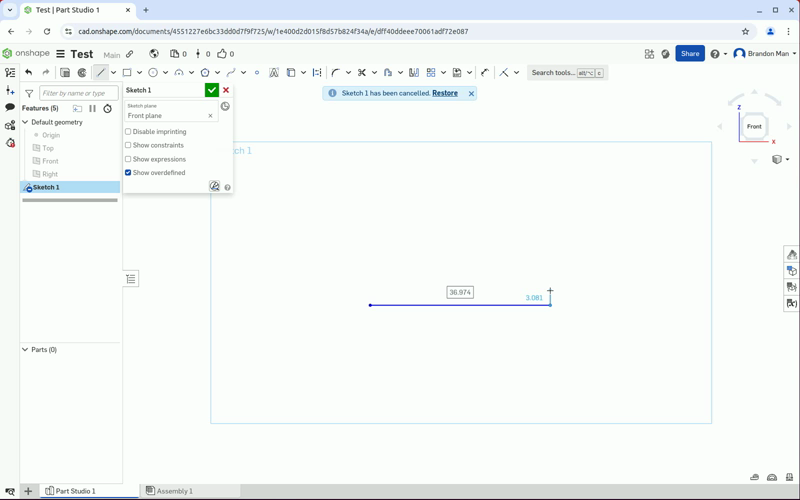
key(esc)
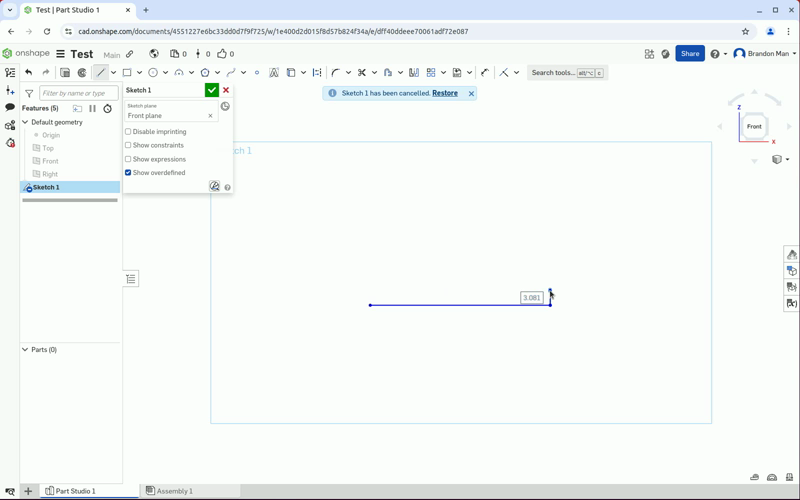
key(a)
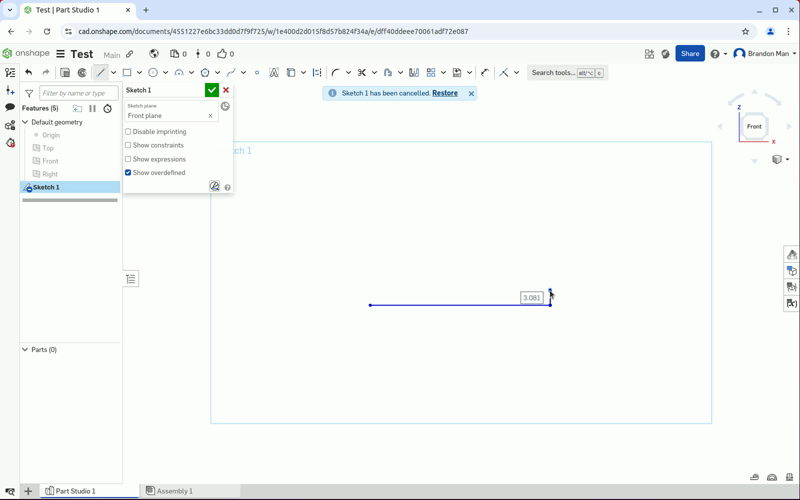
mouse_move(550, 290)
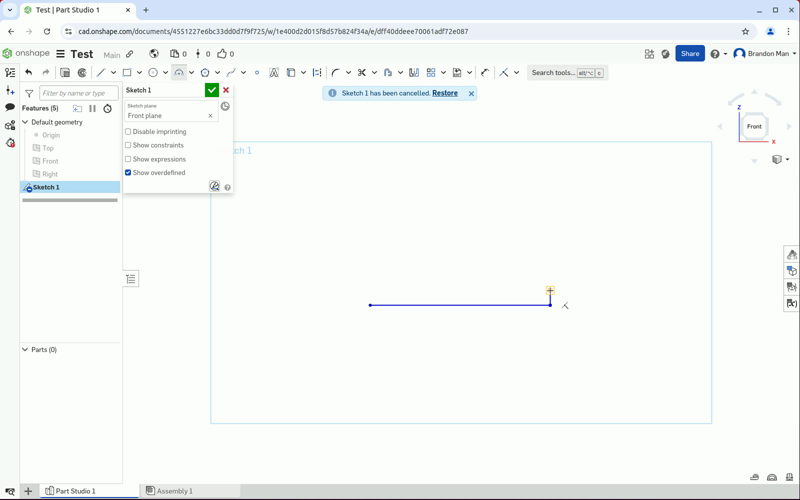
click(550, 290)
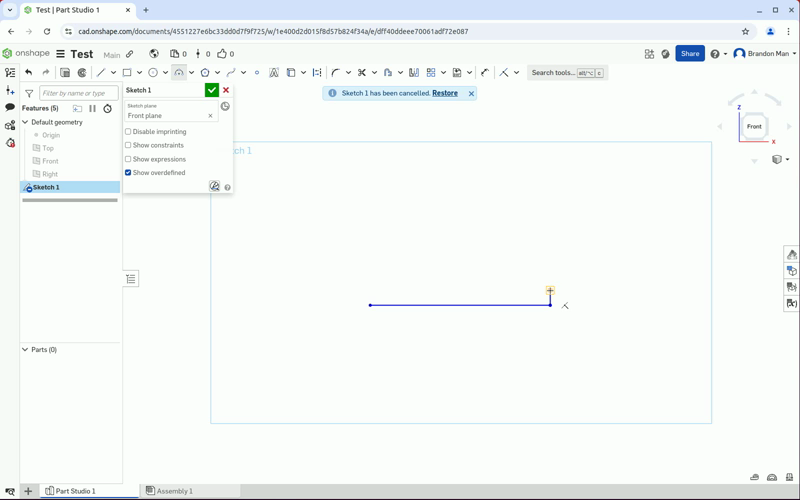
key_down(shift)
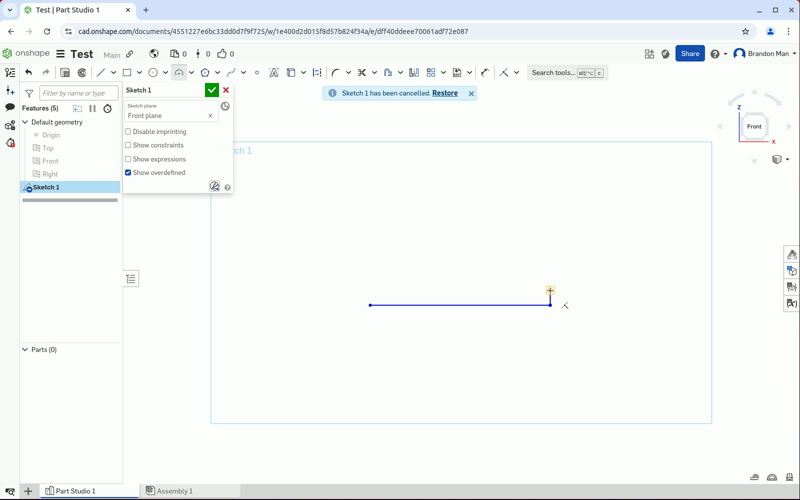
mouse_move(550, 274)
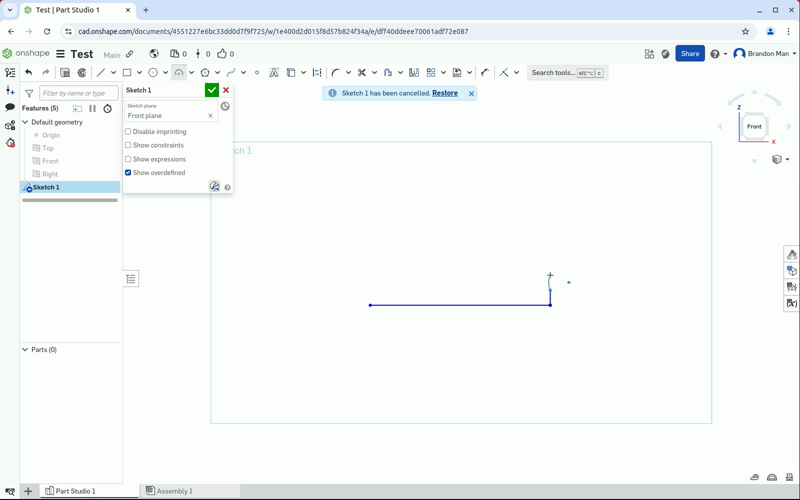
click(550, 274)
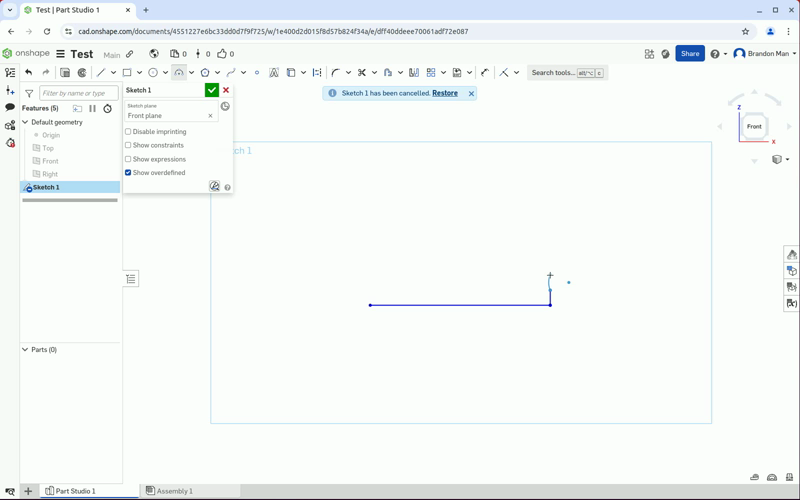
mouse_move(542, 282)
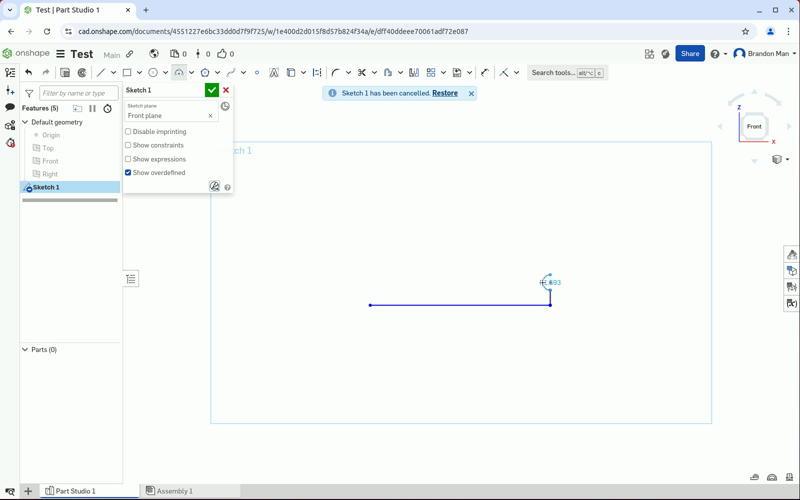
click(542, 282)
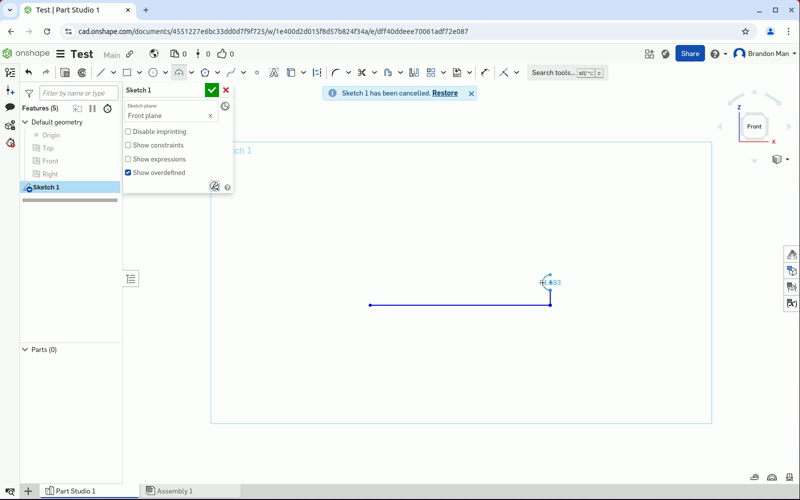
key_up(shift)
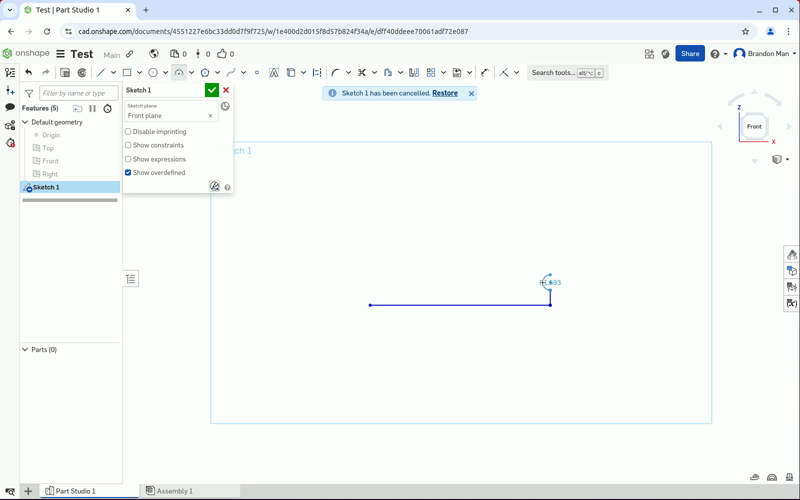
key(esc)
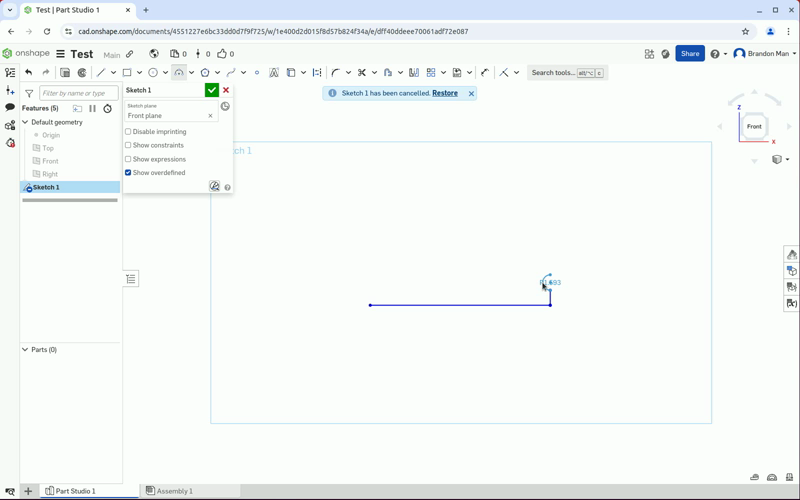
key(l)
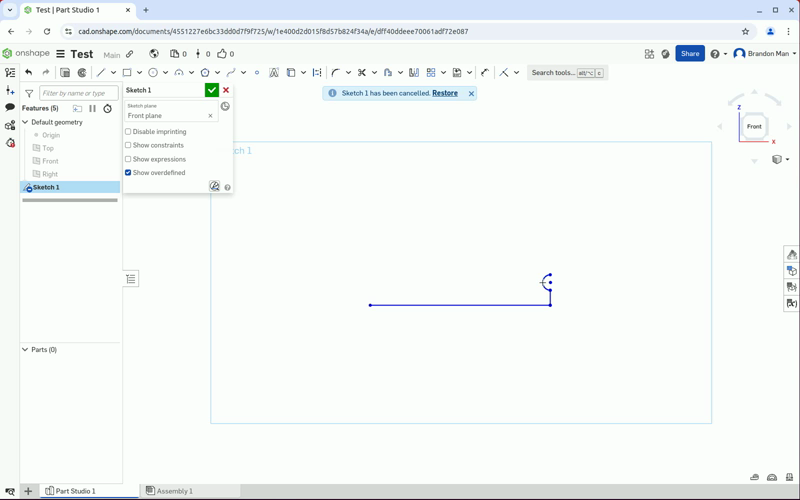
mouse_move(550, 274)
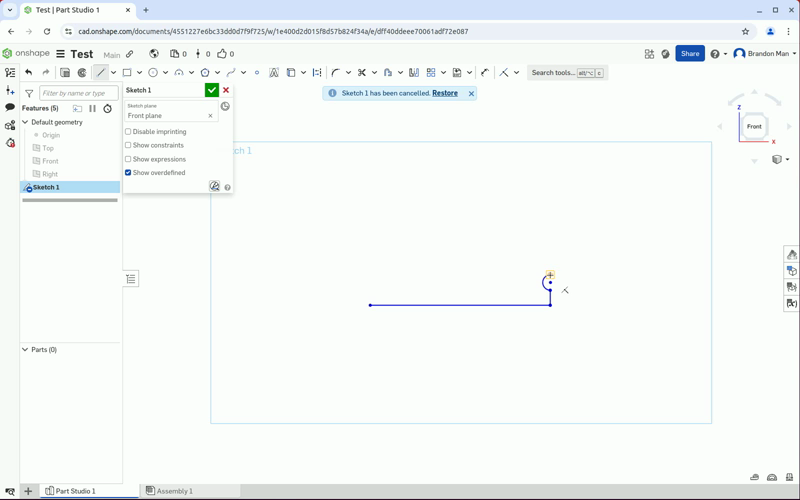
click(550, 274)
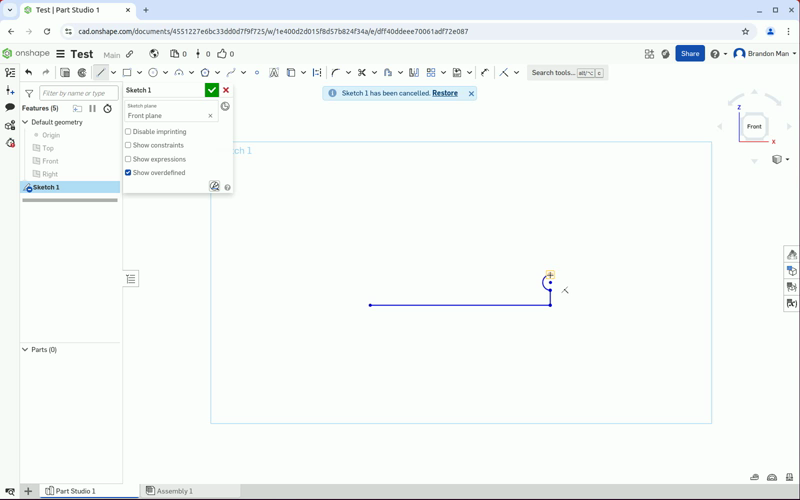
key_down(shift)
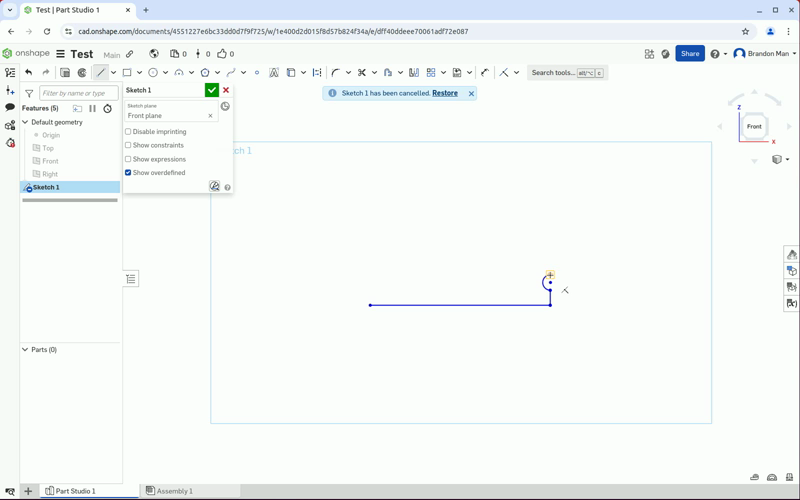
mouse_move(580, 274)
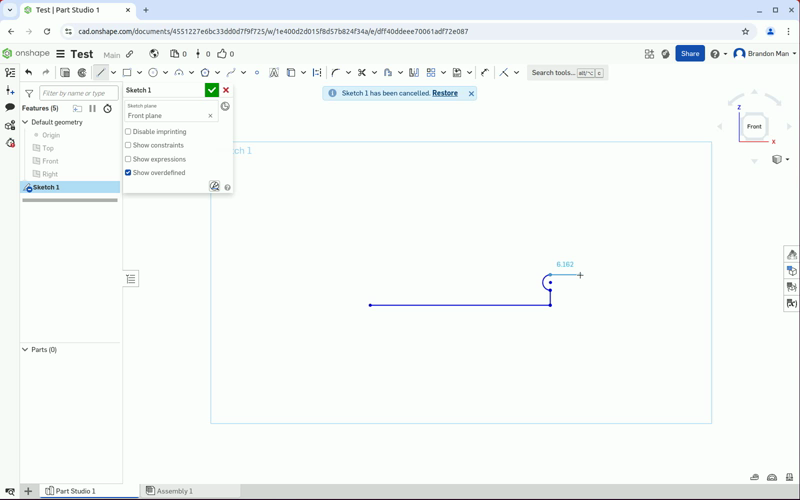
mouse_move(550, 259)
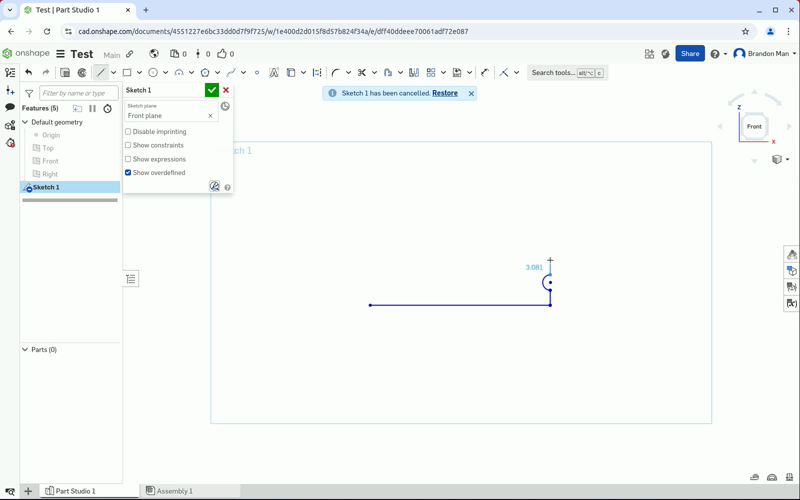
click(550, 259)
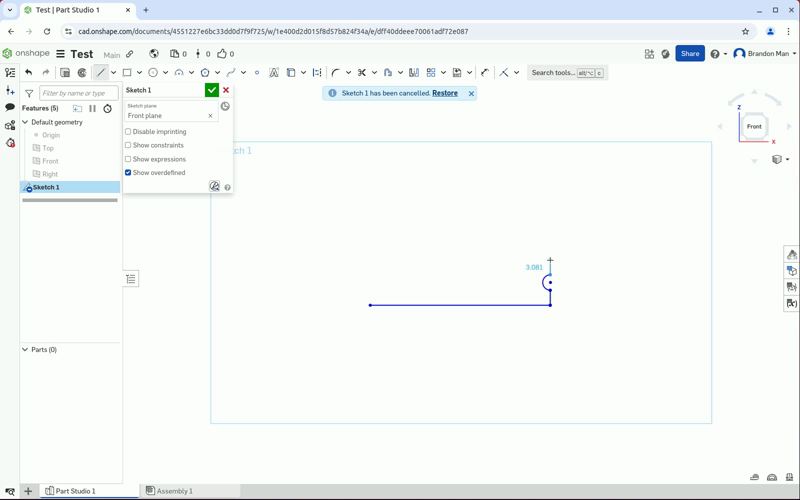
key_up(shift)
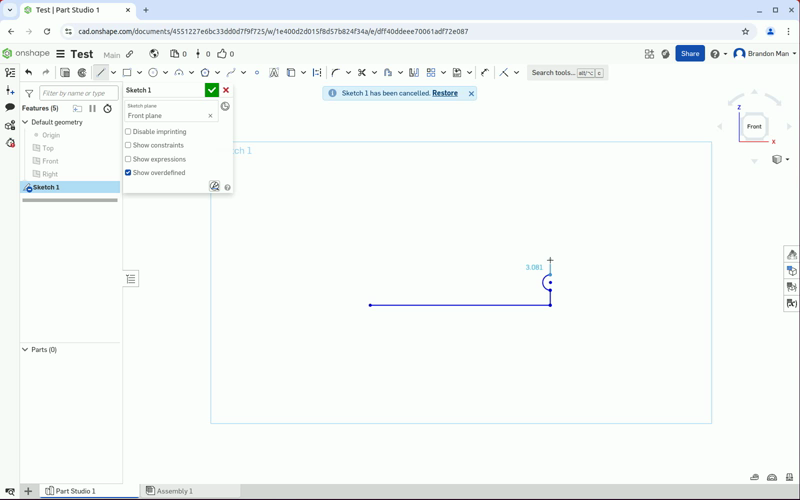
key_down(shift)
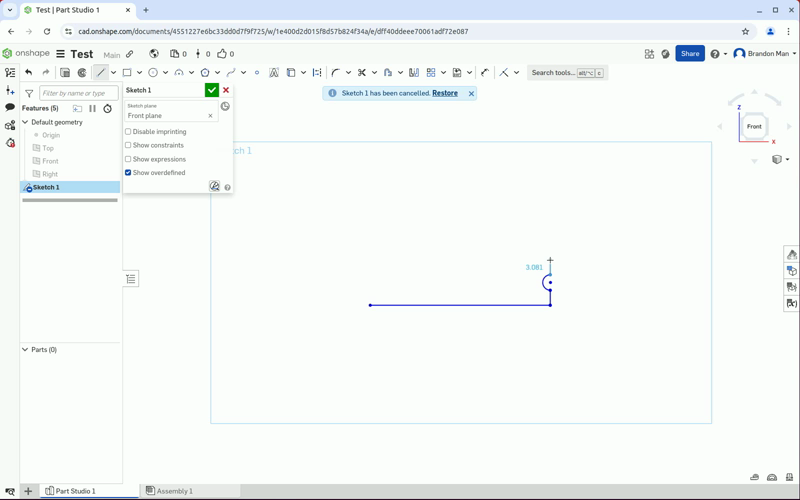
mouse_move(370, 259)
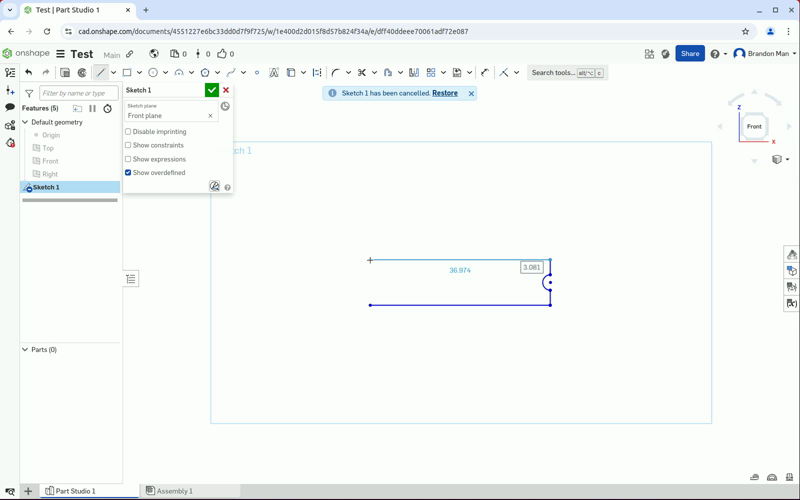
click(370, 259)
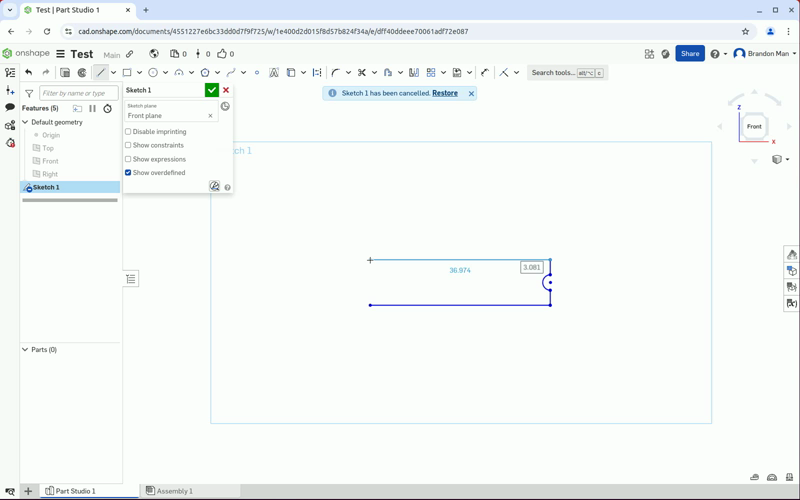
key_up(shift)
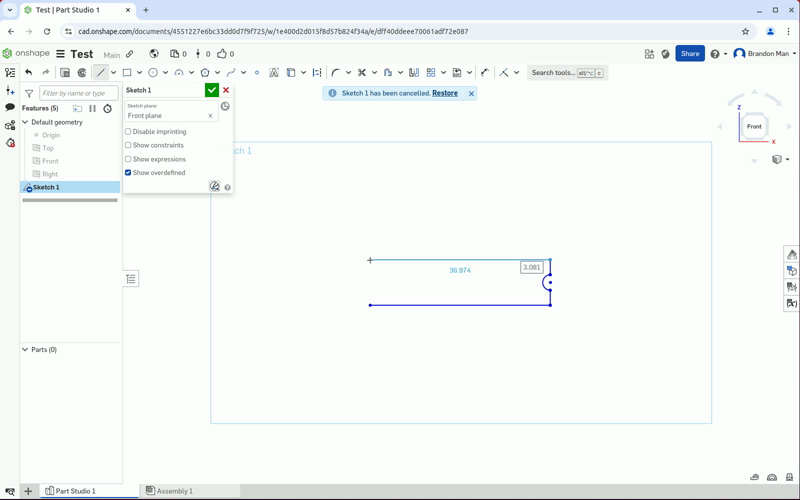
key_down(shift)
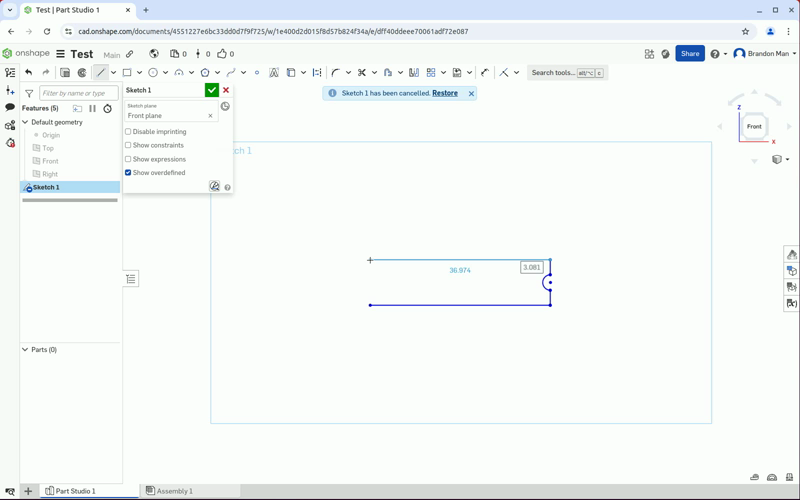
mouse_move(400, 259)
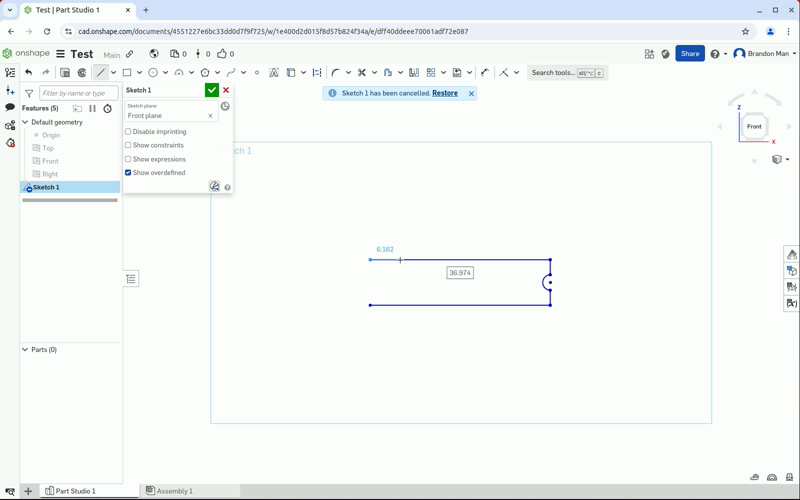
mouse_move(370, 274)
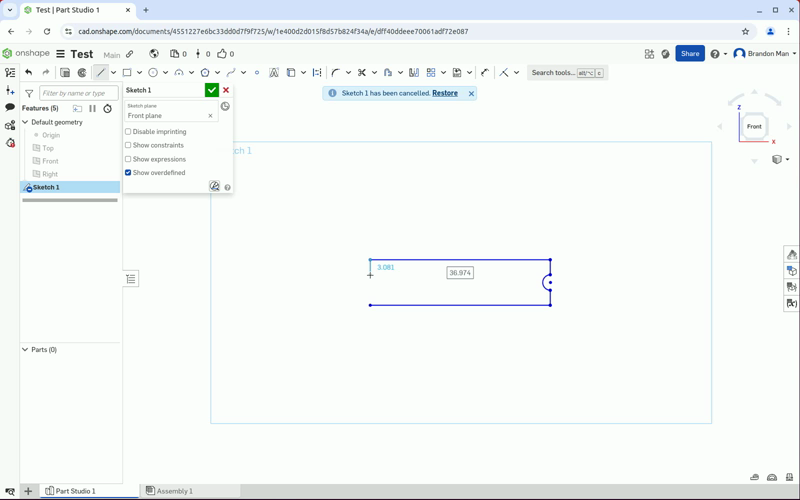
click(370, 274)
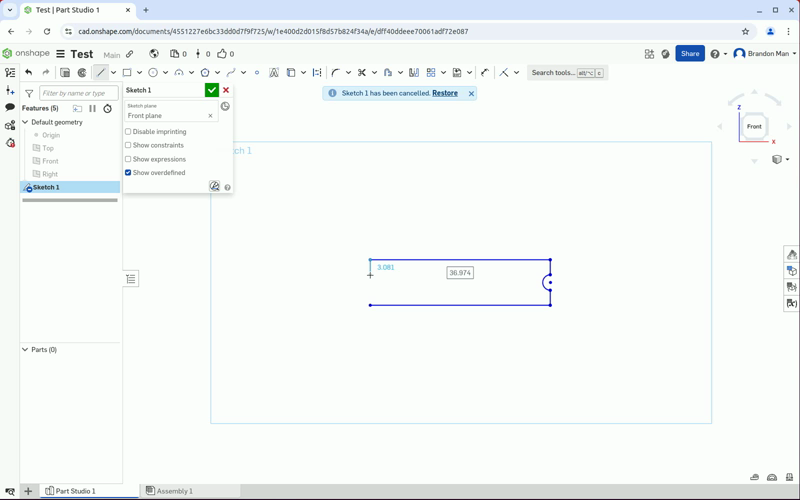
key_up(shift)
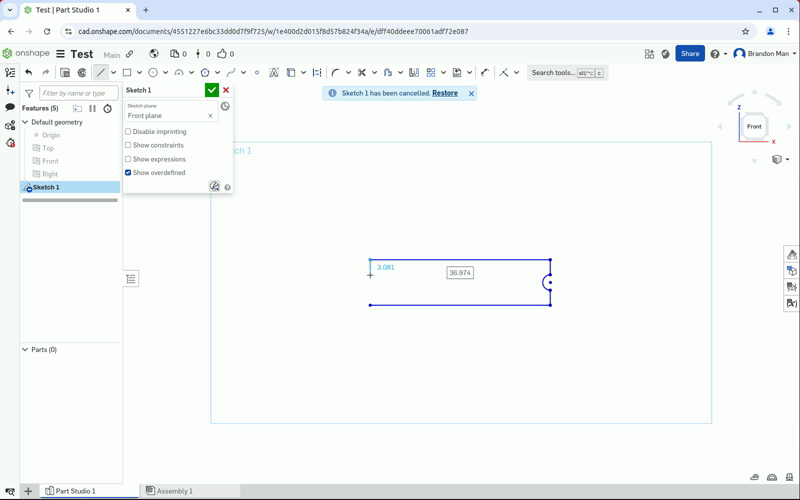
key(esc)
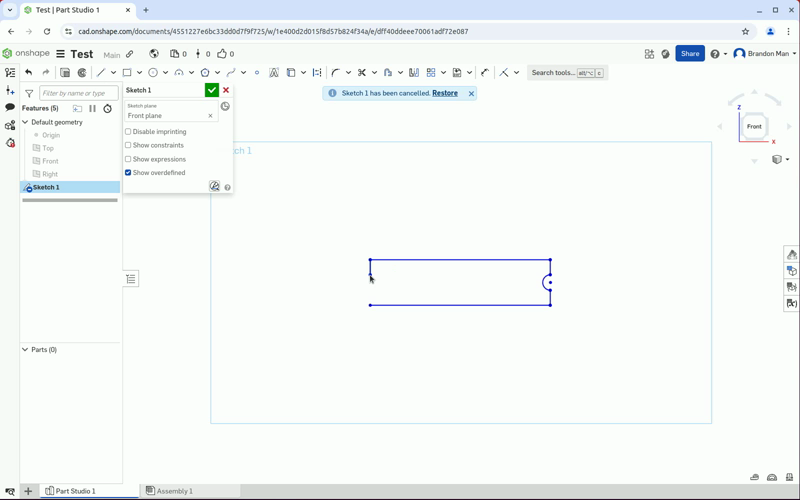
key(a)
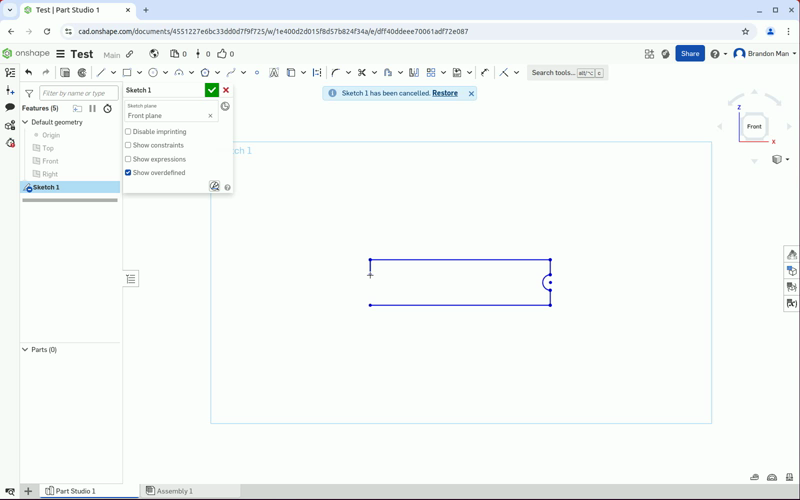
mouse_move(370, 274)
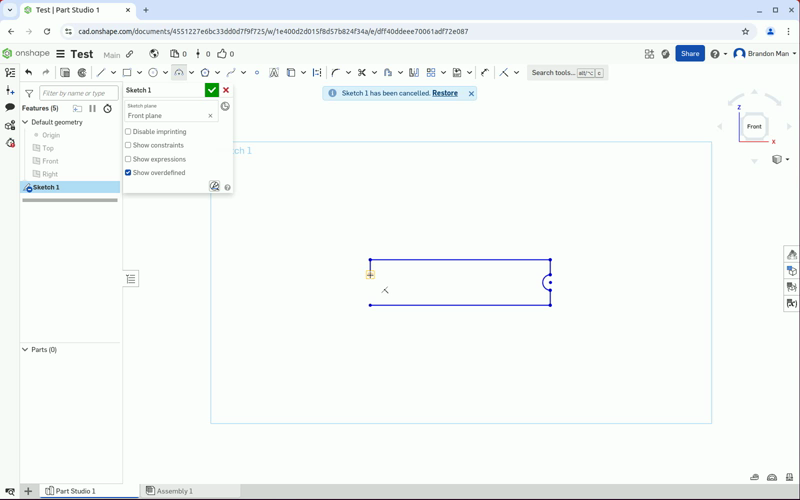
click(370, 274)
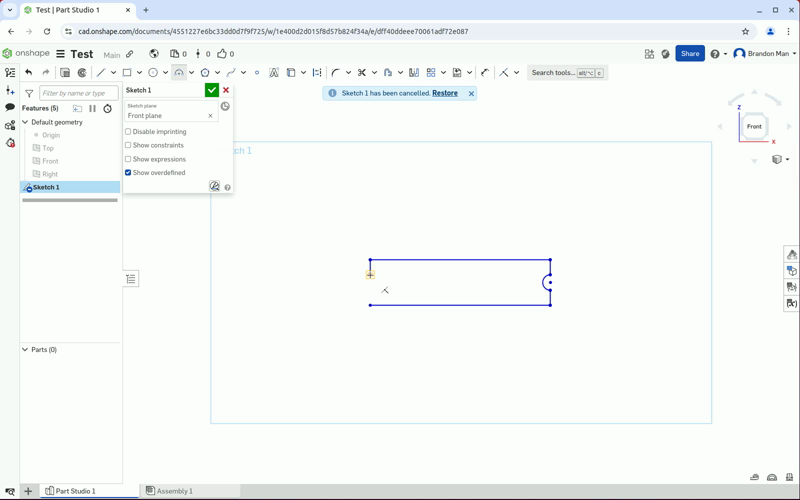
key_down(shift)
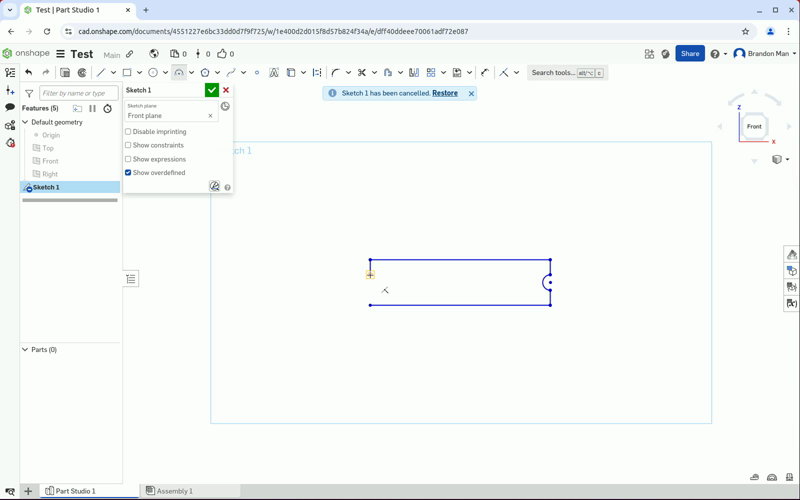
mouse_move(370, 290)
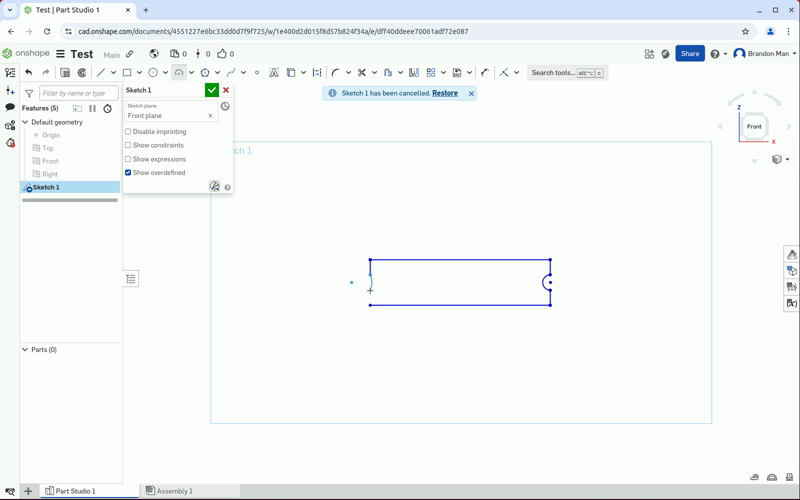
click(370, 290)
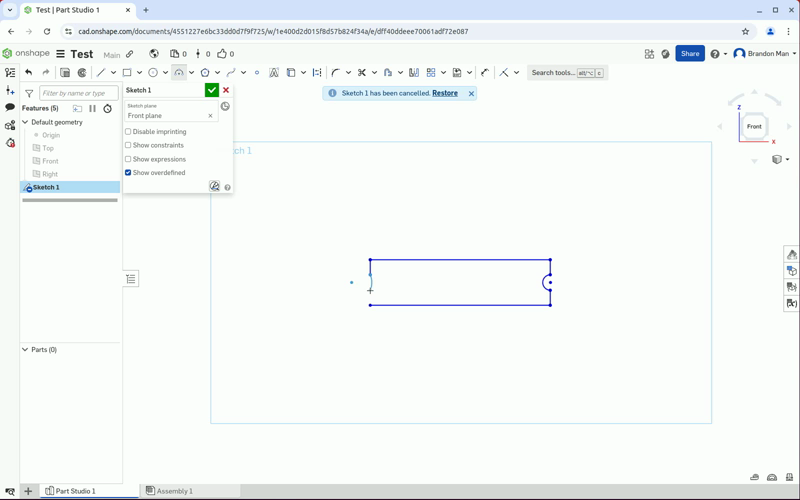
mouse_move(377, 282)
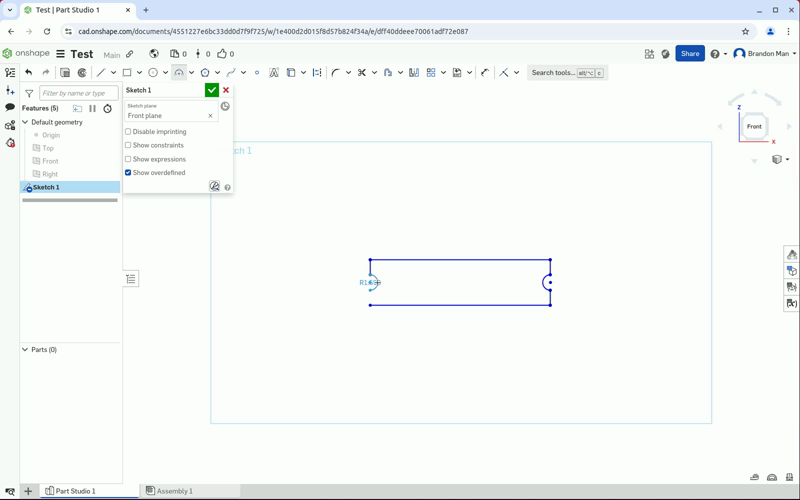
click(377, 282)
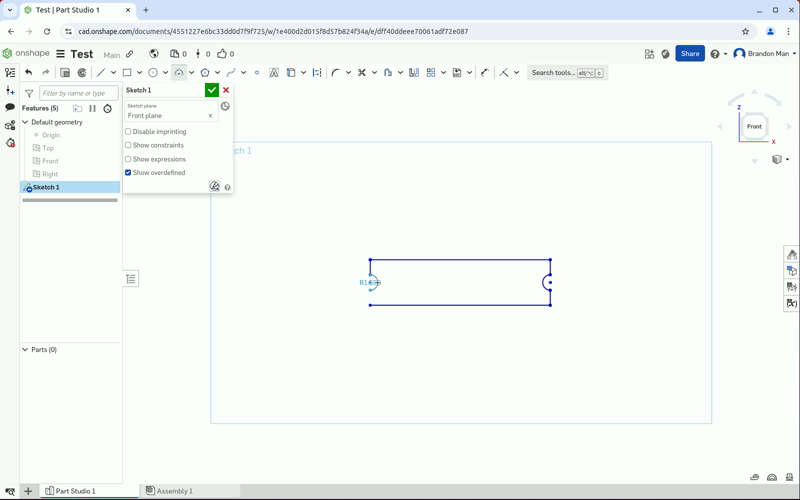
key_up(shift)
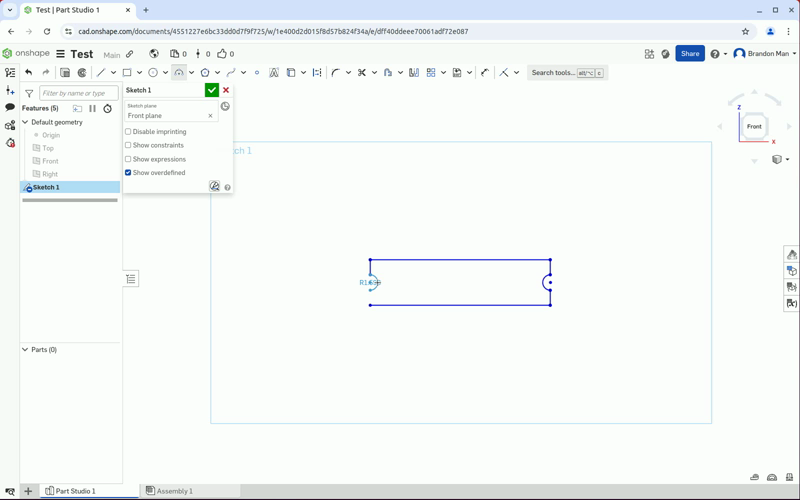
key(esc)
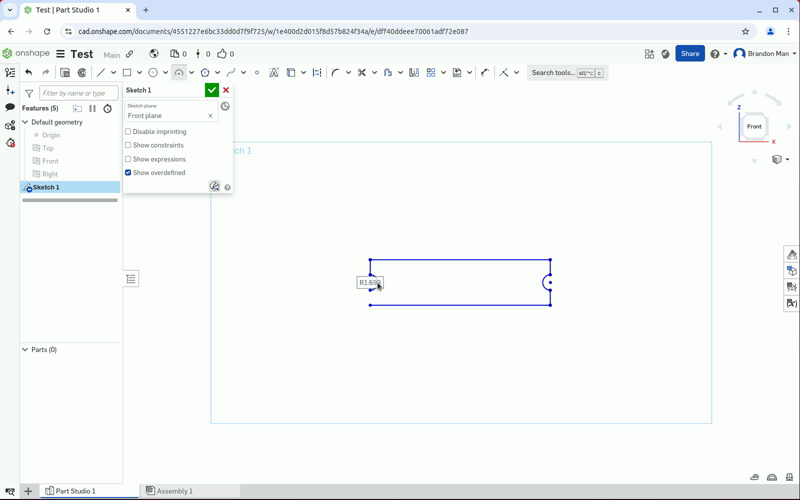
key(l)
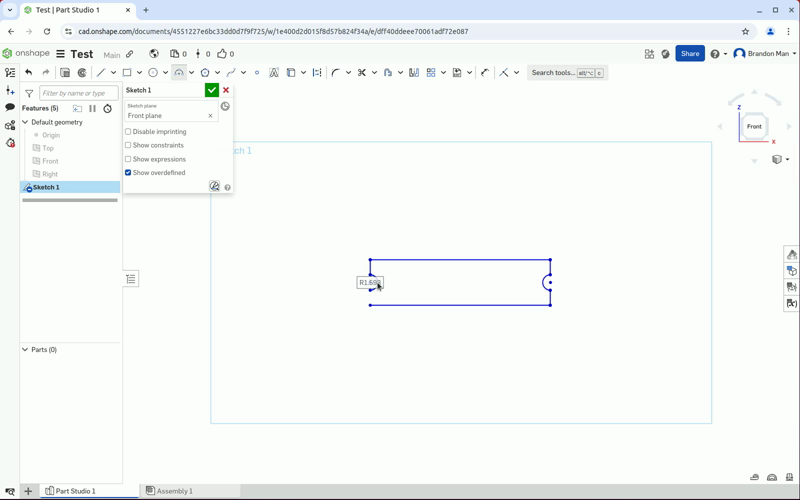
mouse_move(370, 290)
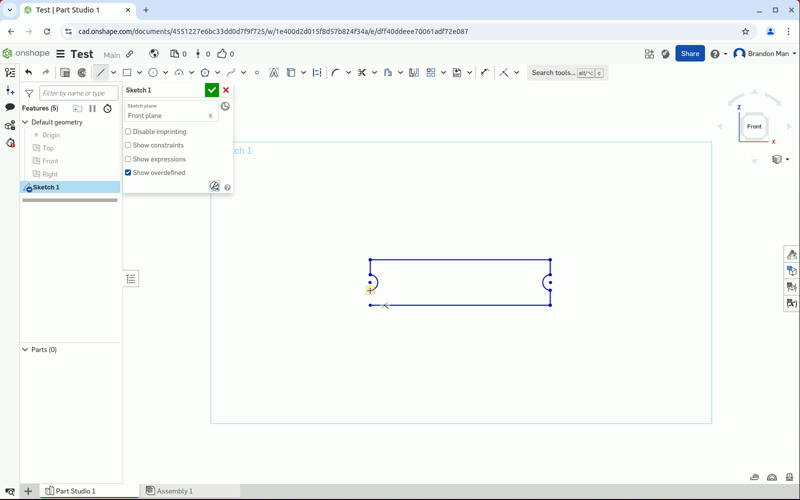
click(370, 290)
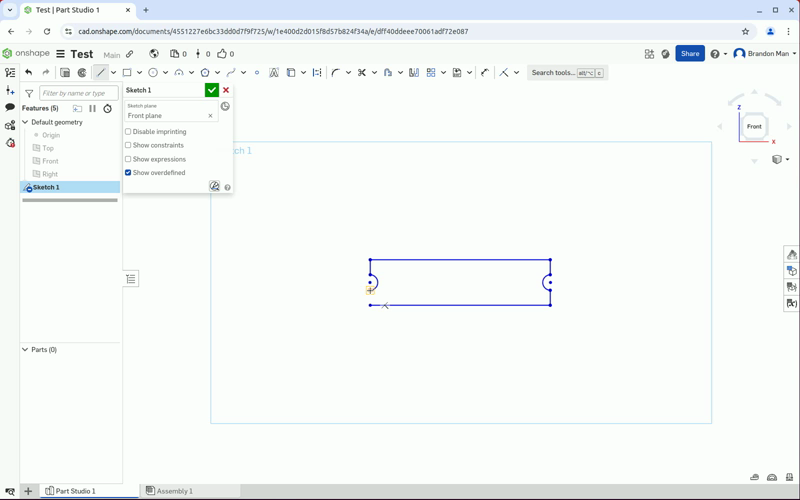
mouse_move(400, 290)
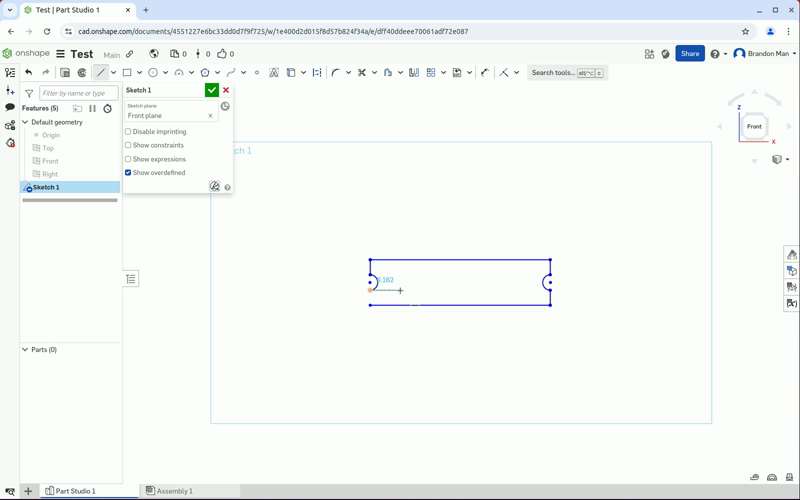
key_down(shift)
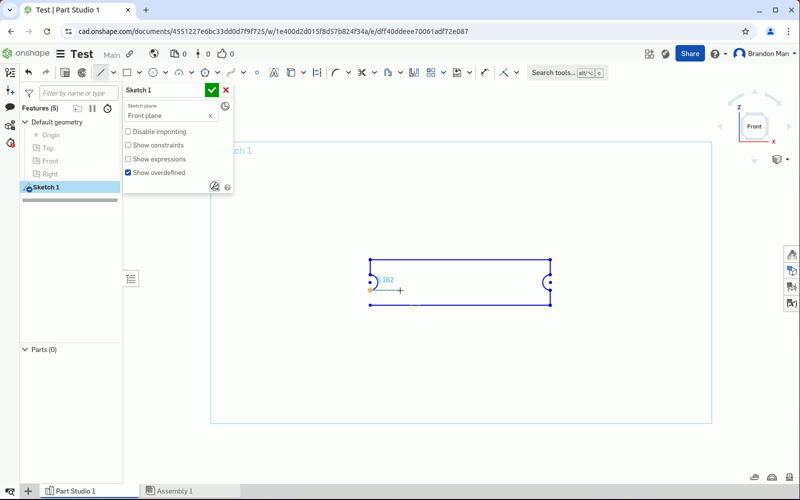
mouse_move(370, 305)
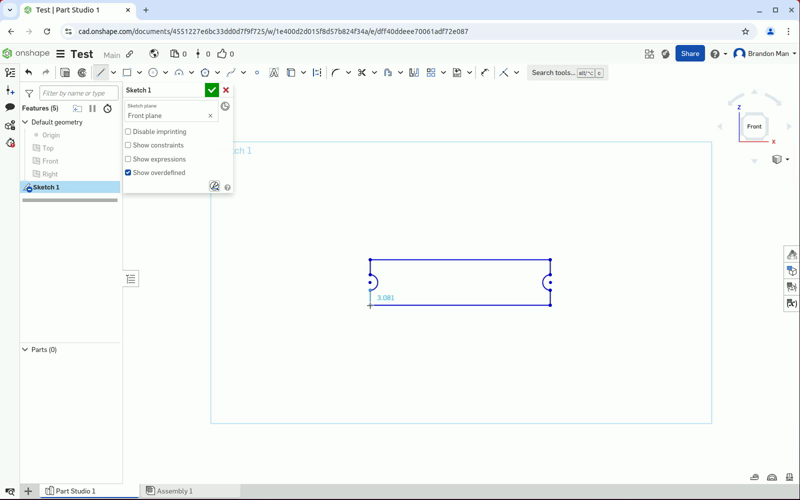
key_up(shift)
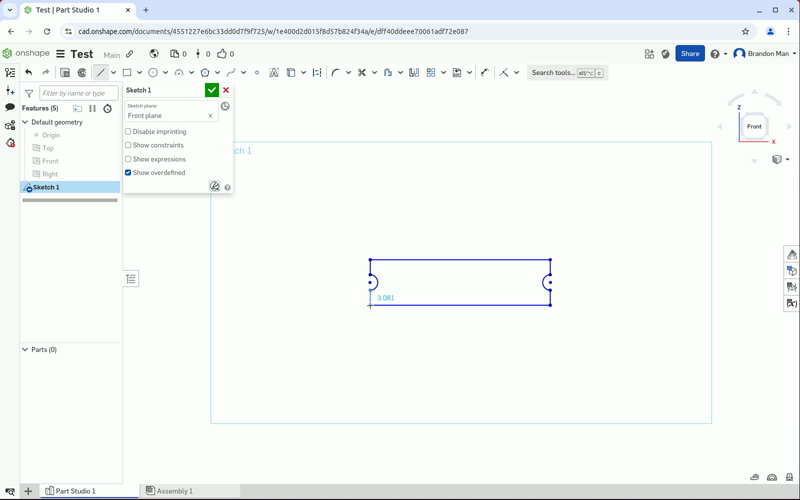
click(370, 305)
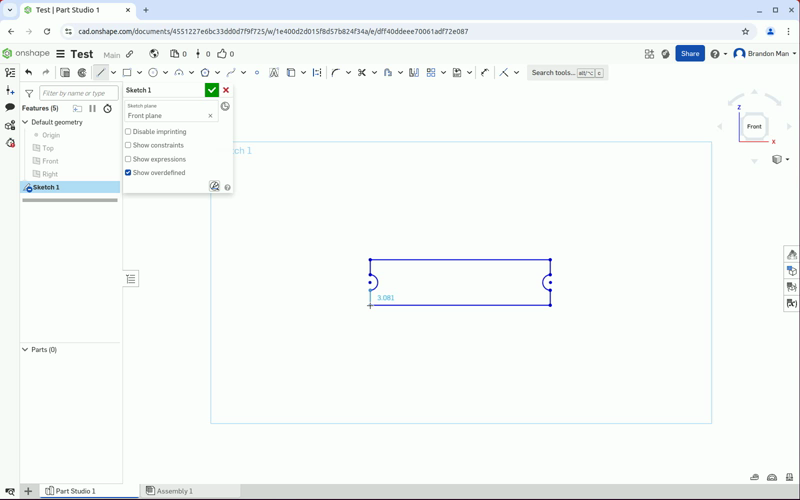
key(esc)
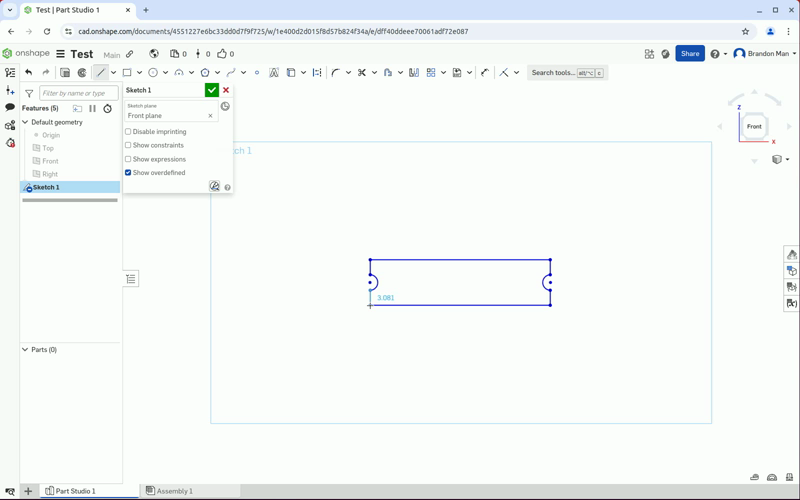
key(l)
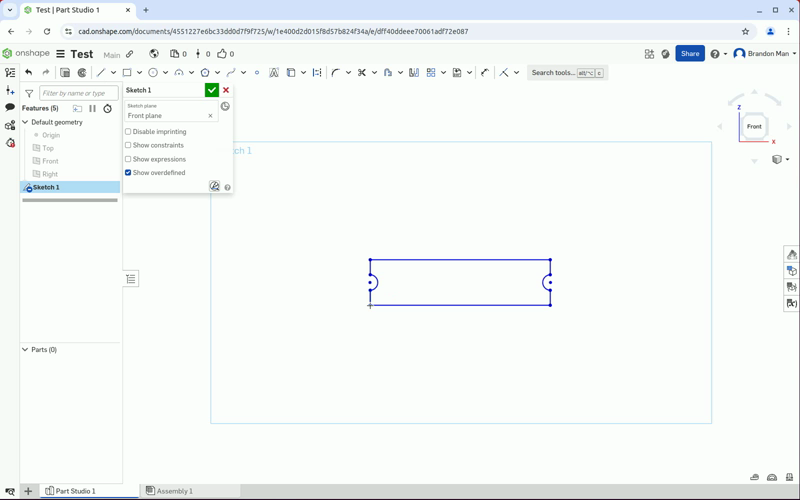
key_down(shift)
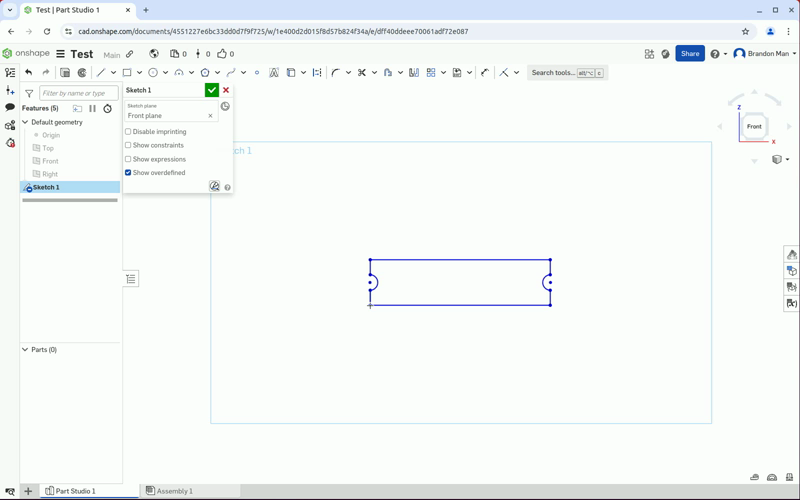
mouse_move(400, 293)
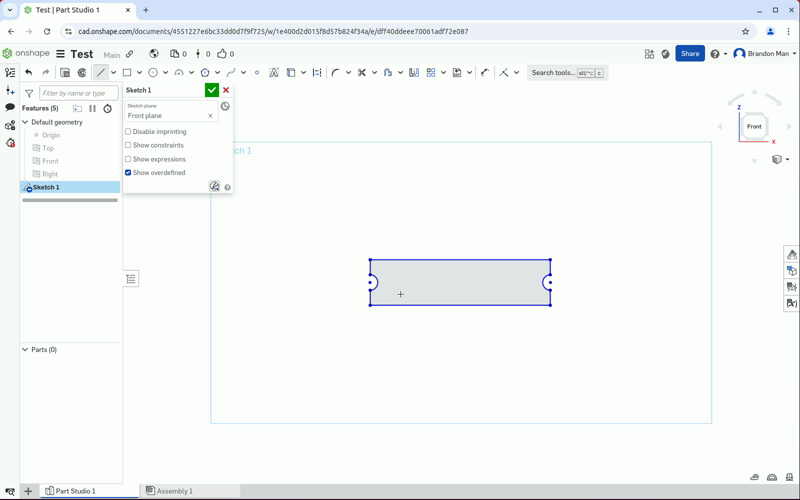
click(400, 293)
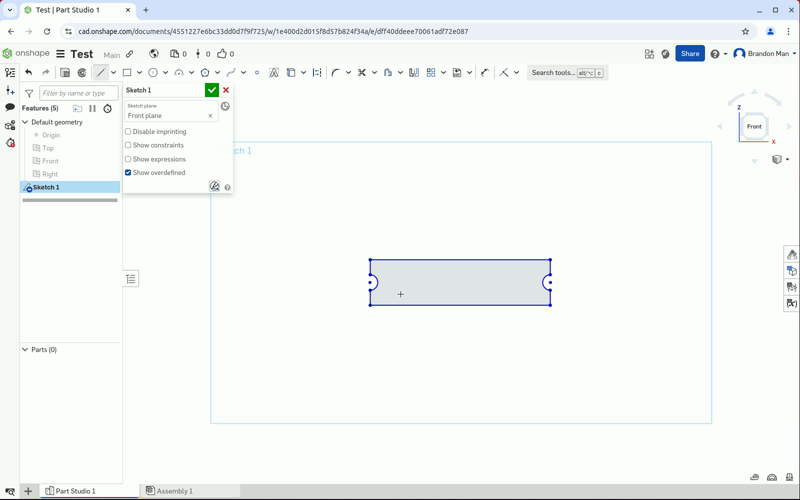
key_up(shift)
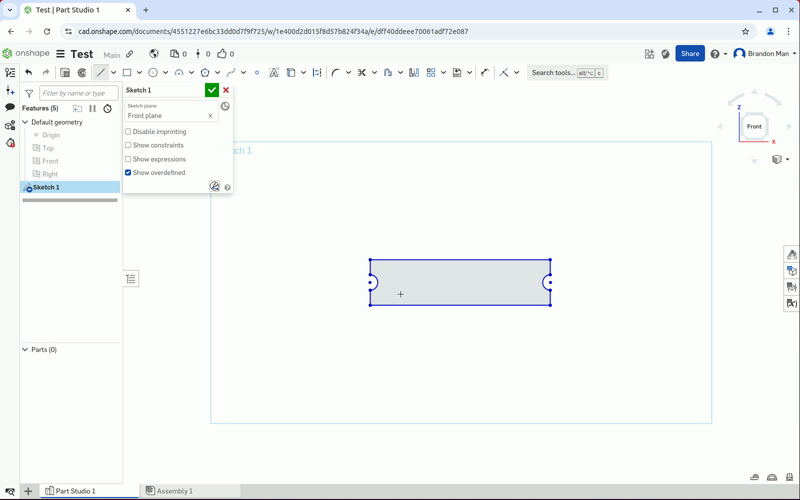
key_down(shift)
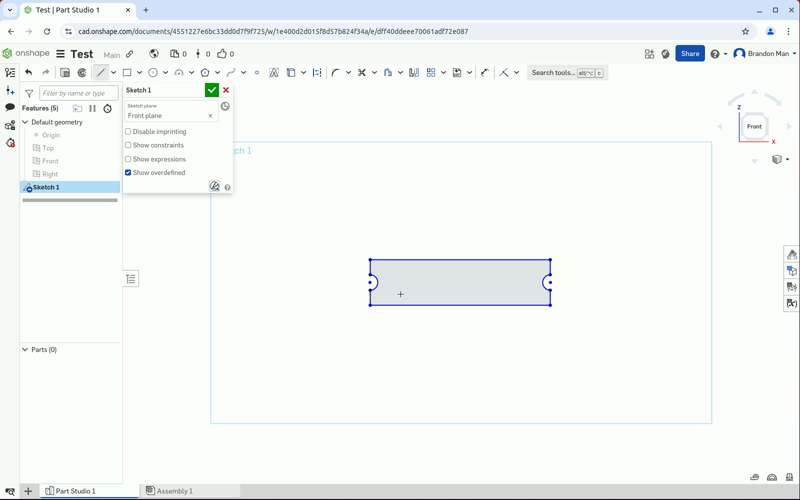
mouse_move(519, 293)
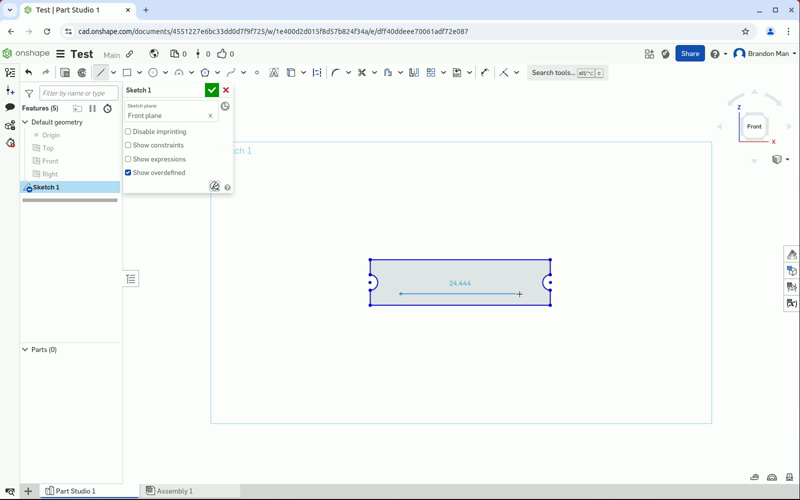
click(519, 293)
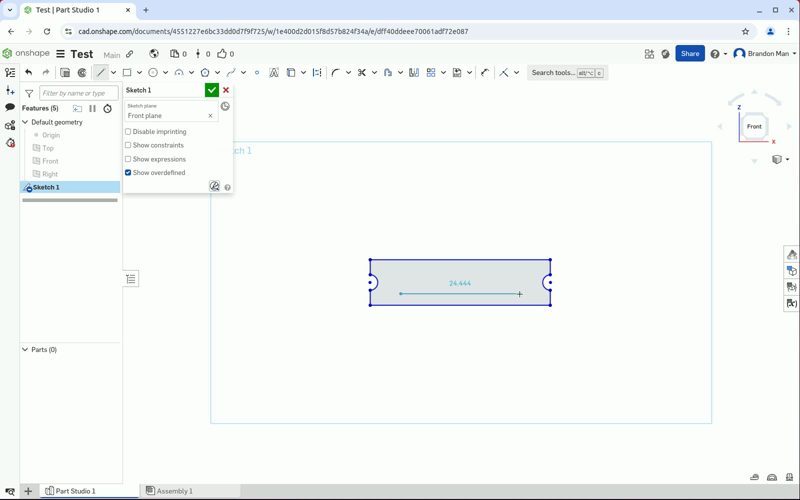
key_up(shift)
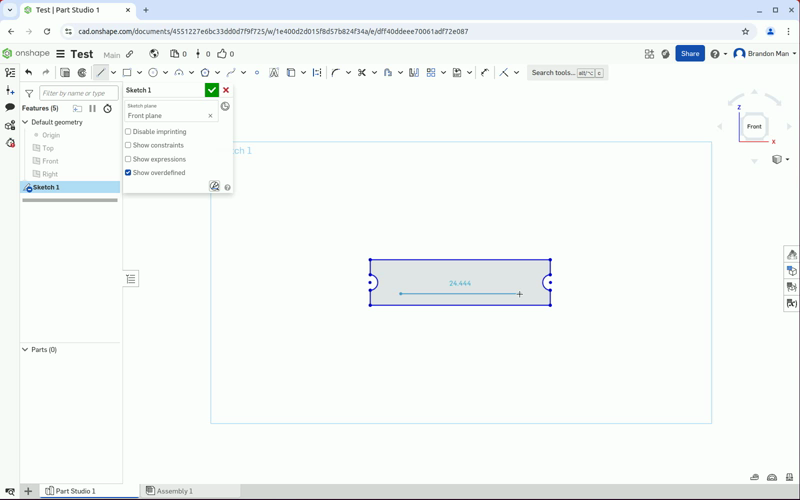
key(esc)
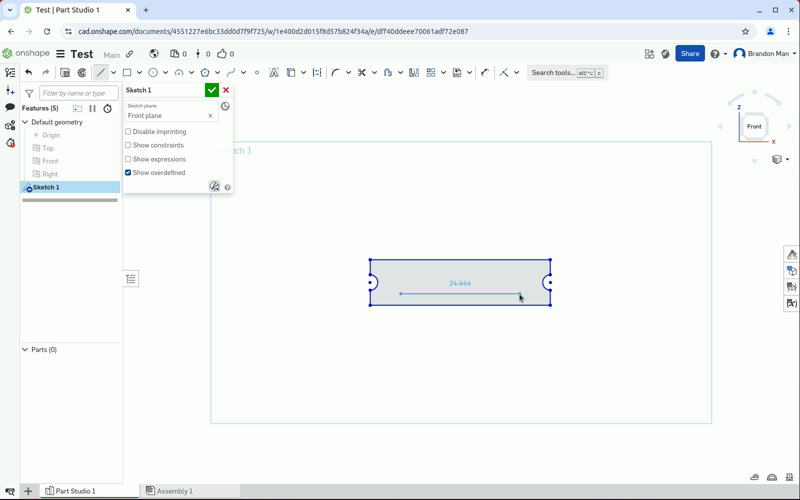
key(a)
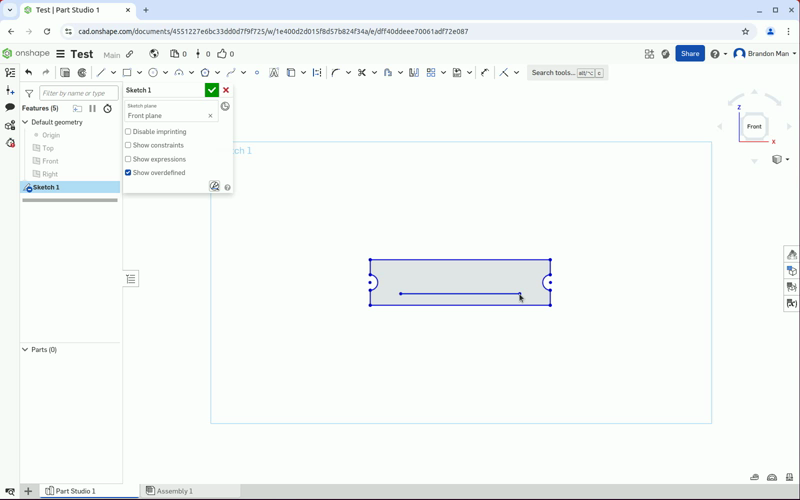
mouse_move(519, 293)
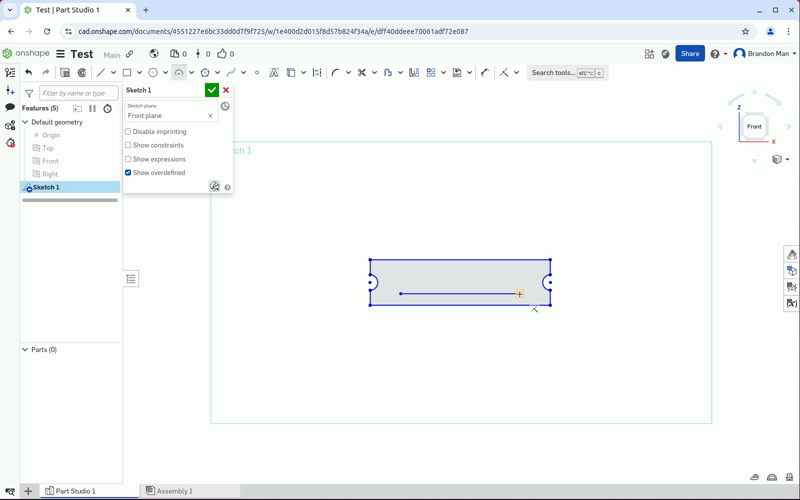
click(519, 293)
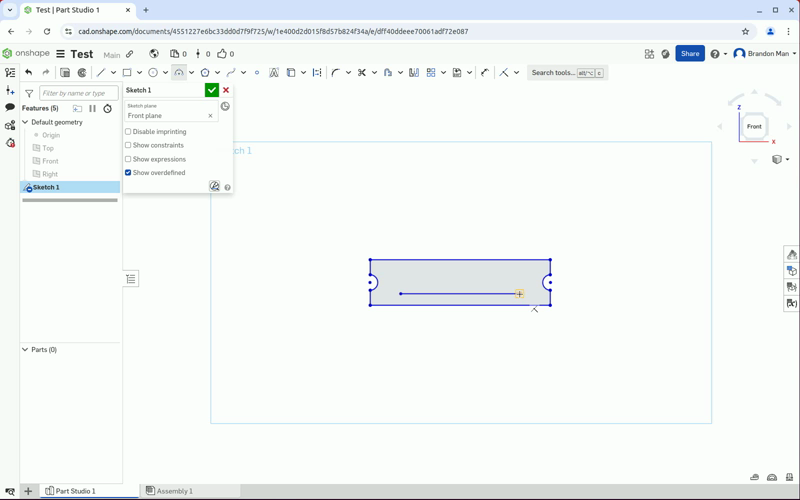
key_down(shift)
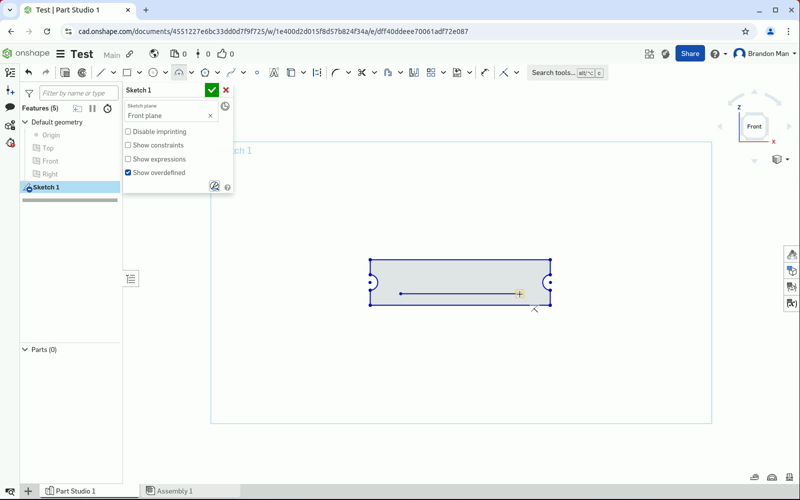
mouse_move(519, 270)
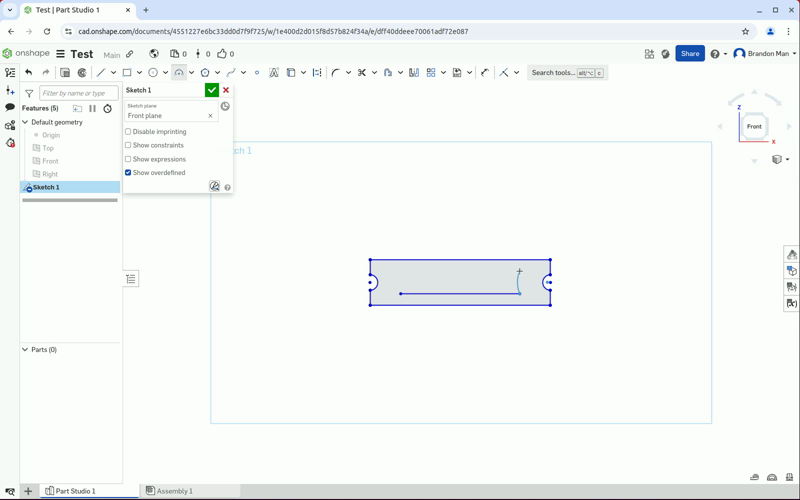
click(519, 270)
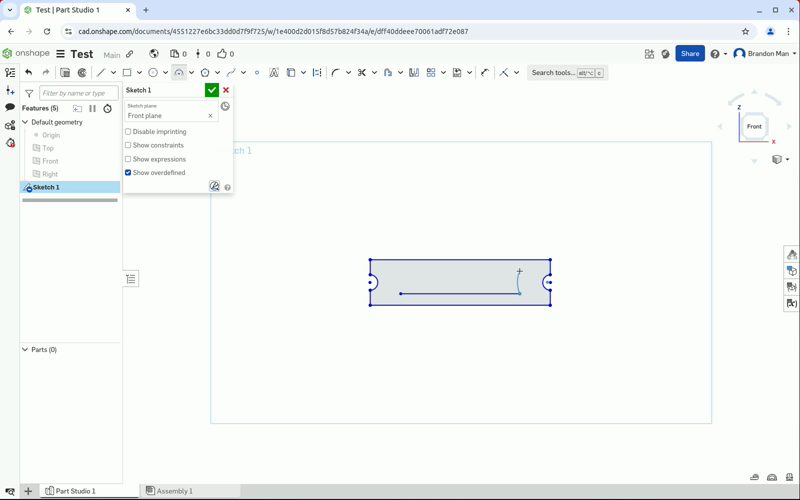
mouse_move(531, 282)
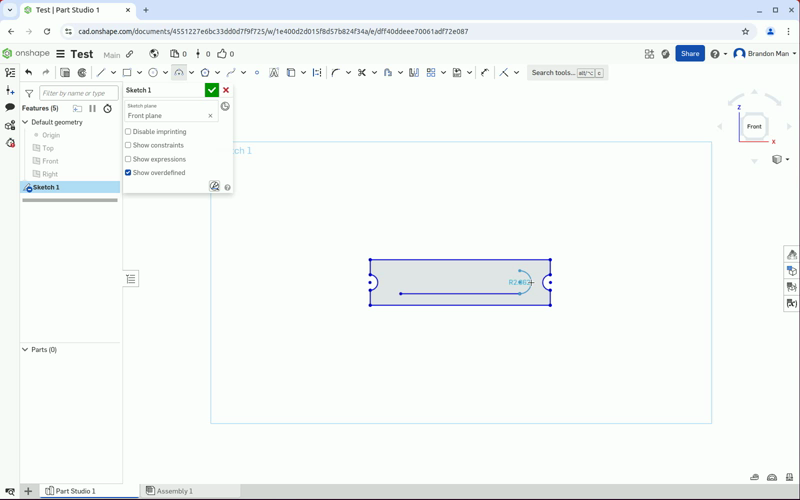
click(531, 282)
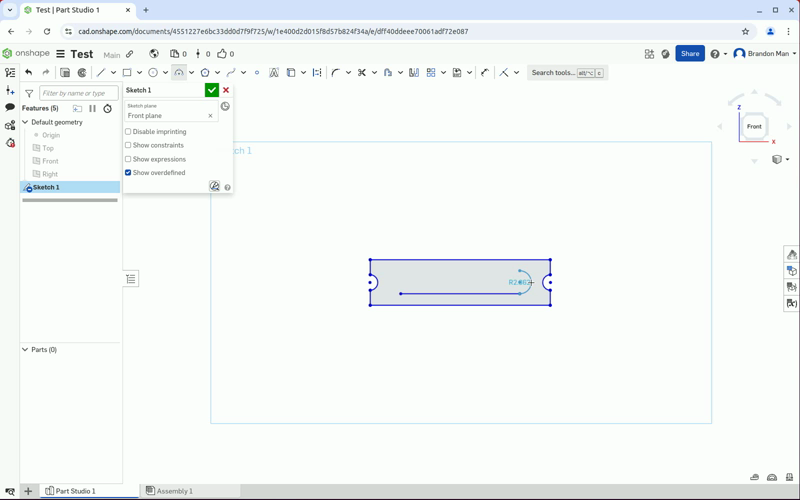
key_up(shift)
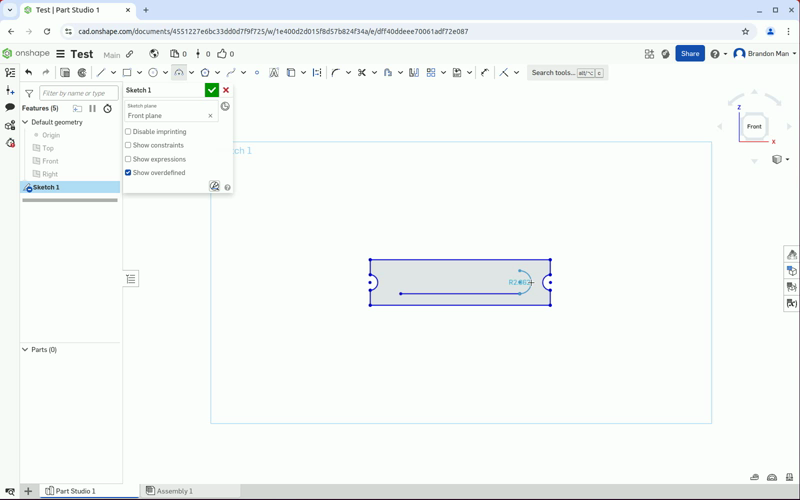
key(esc)
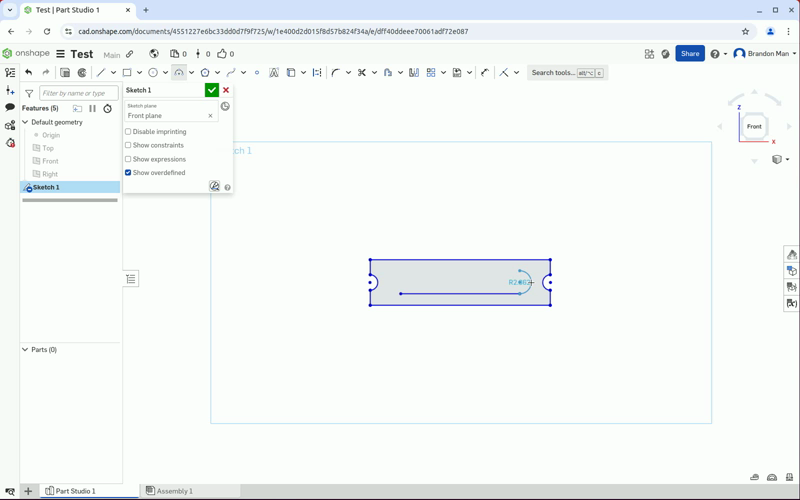
key(l)
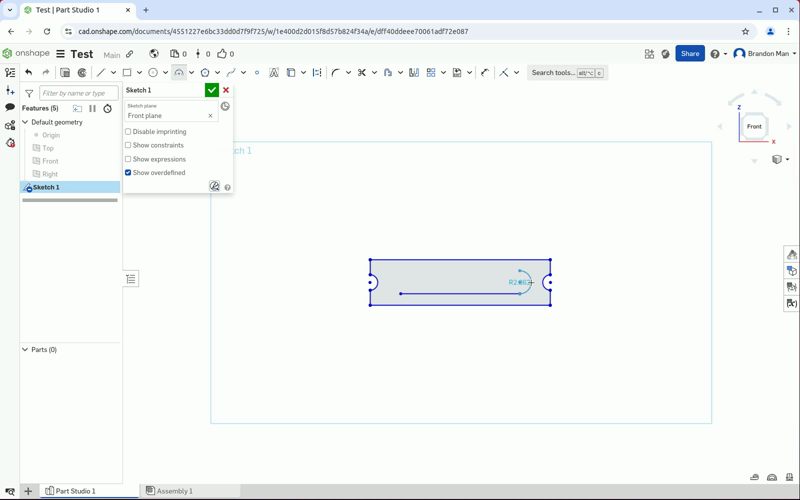
mouse_move(519, 270)
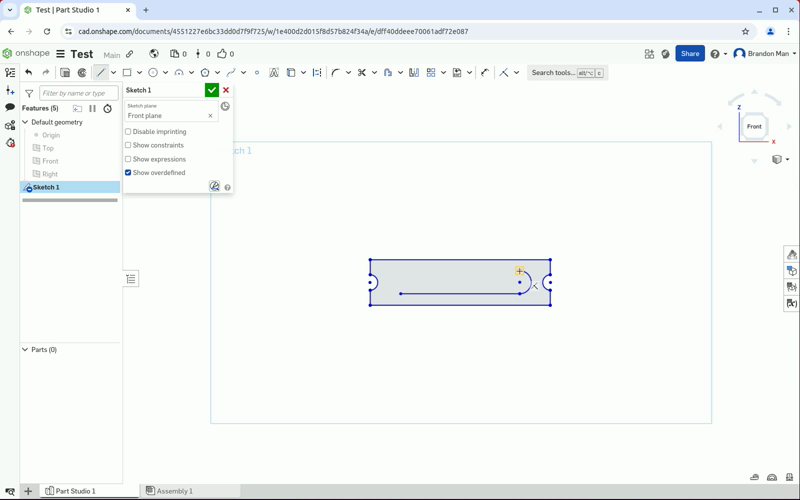
click(519, 270)
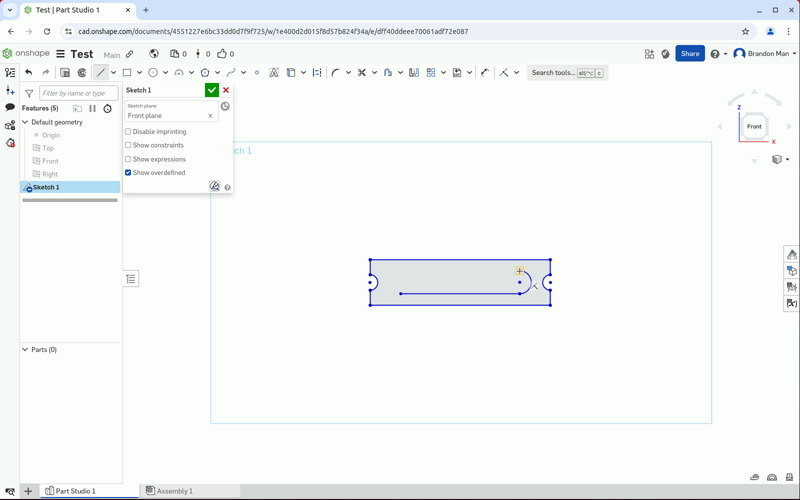
key_down(shift)
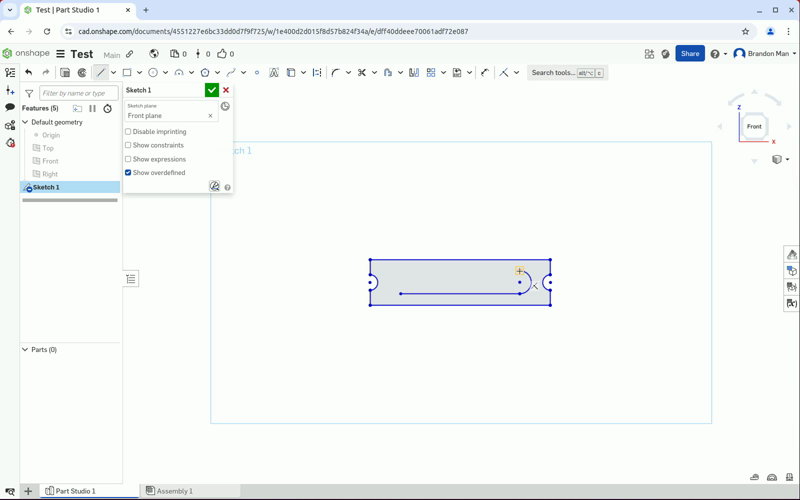
mouse_move(400, 270)
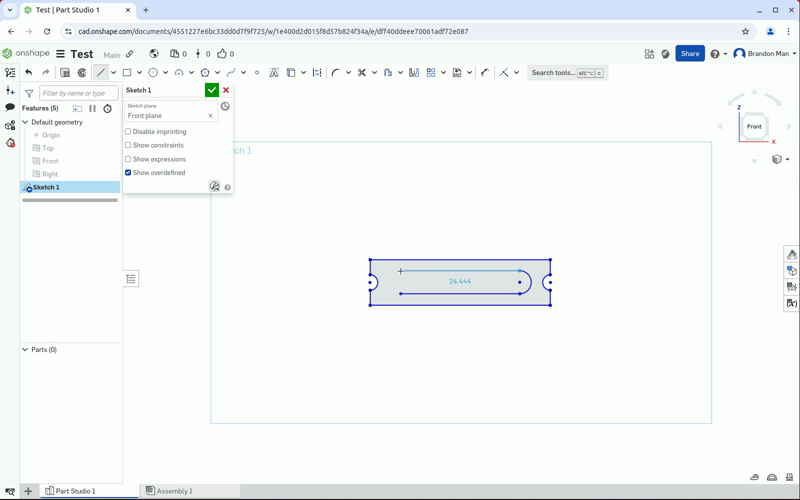
click(400, 270)
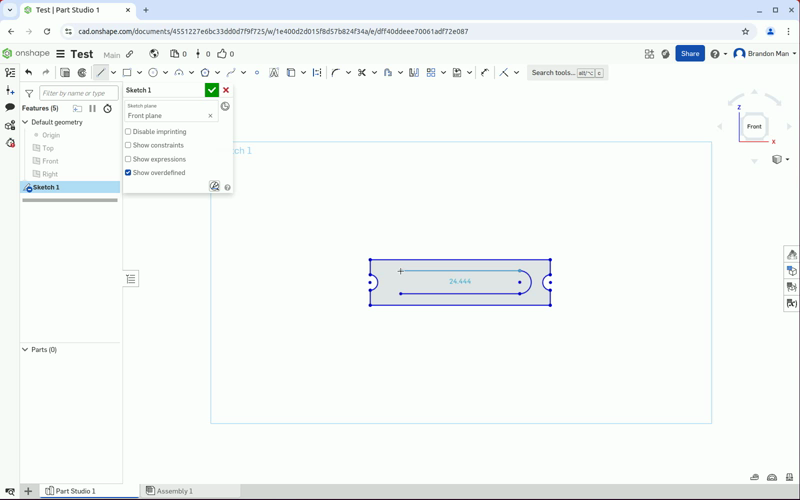
key_up(shift)
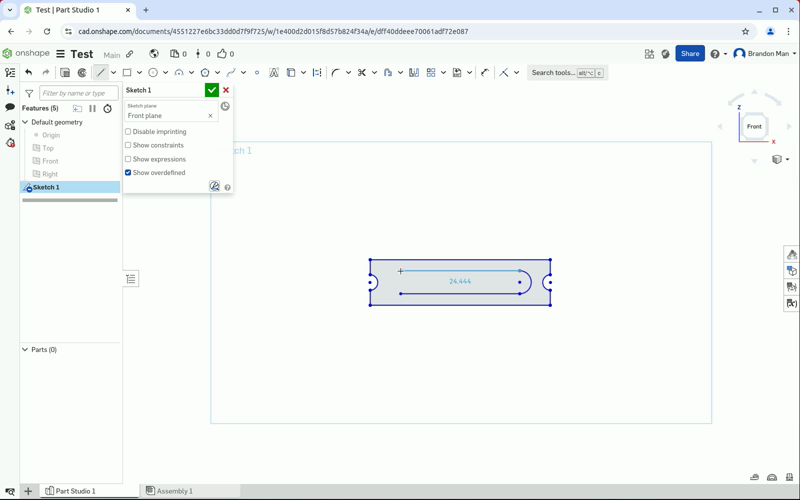
key(esc)
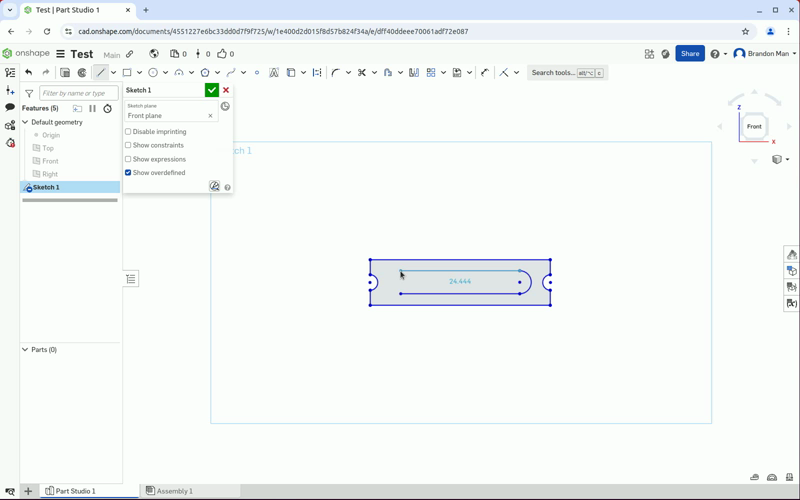
key(a)
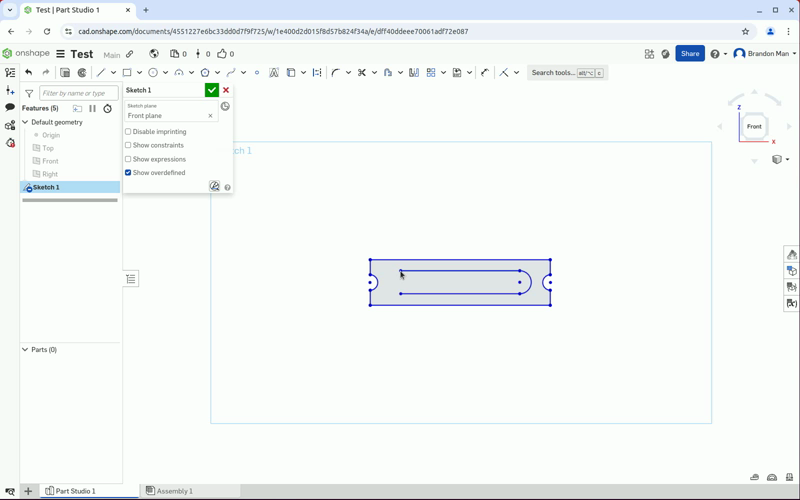
mouse_move(400, 270)
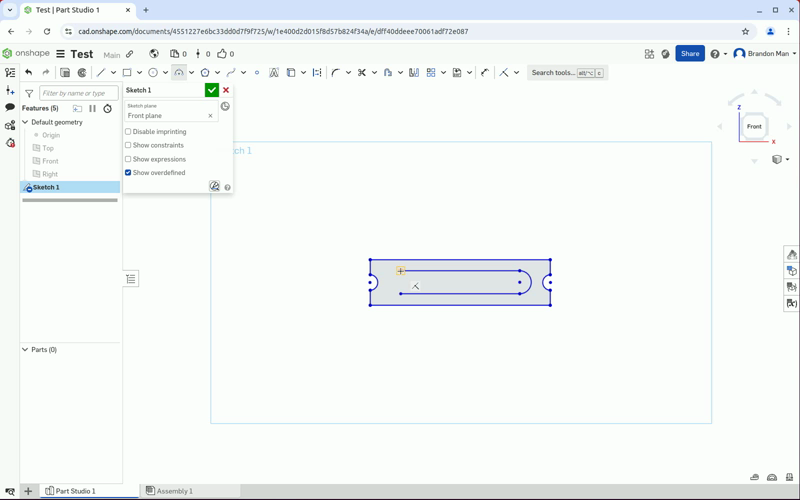
click(400, 270)
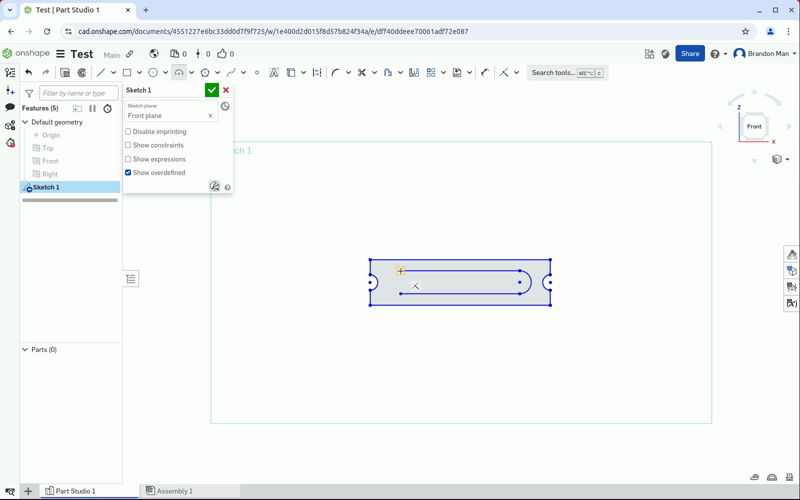
mouse_move(400, 293)
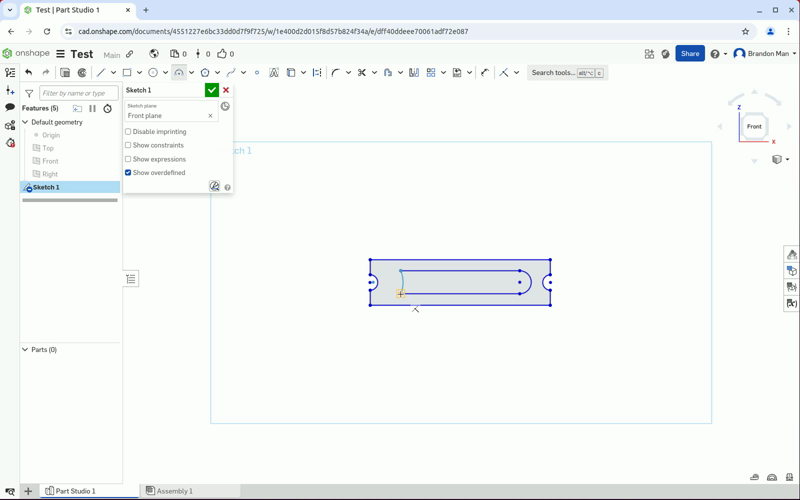
click(400, 293)
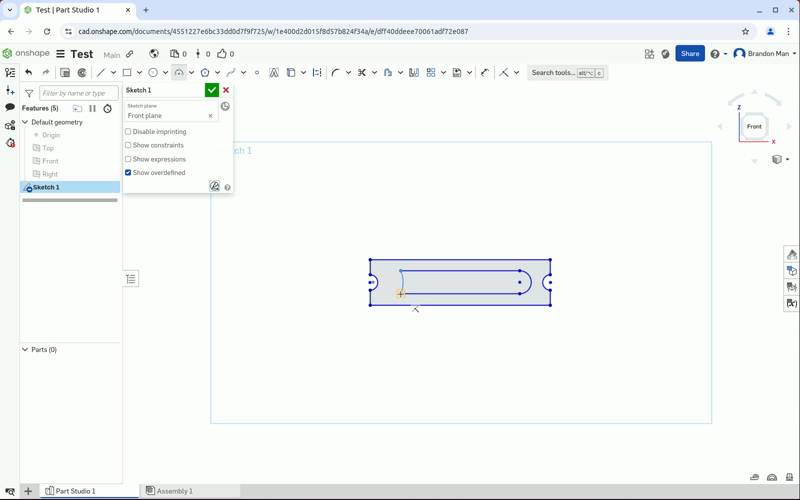
key_down(shift)
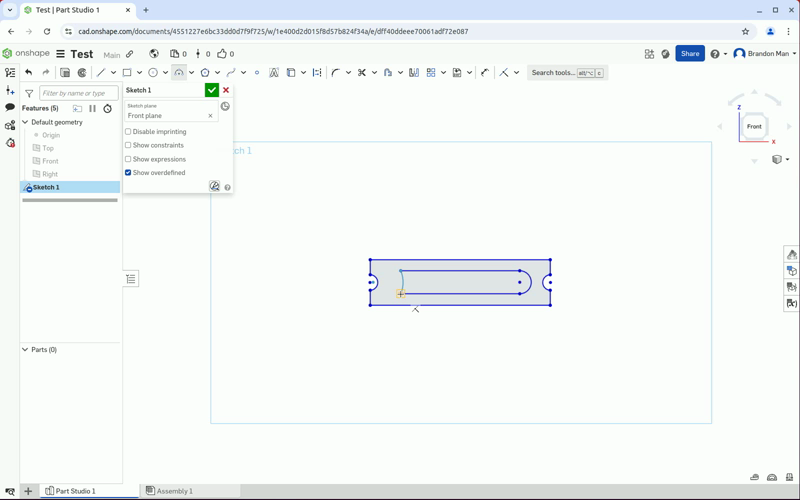
mouse_move(389, 282)
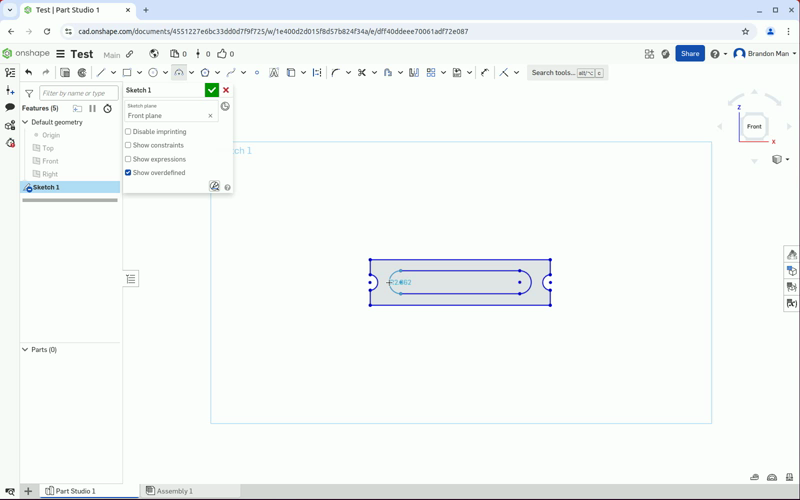
click(389, 282)
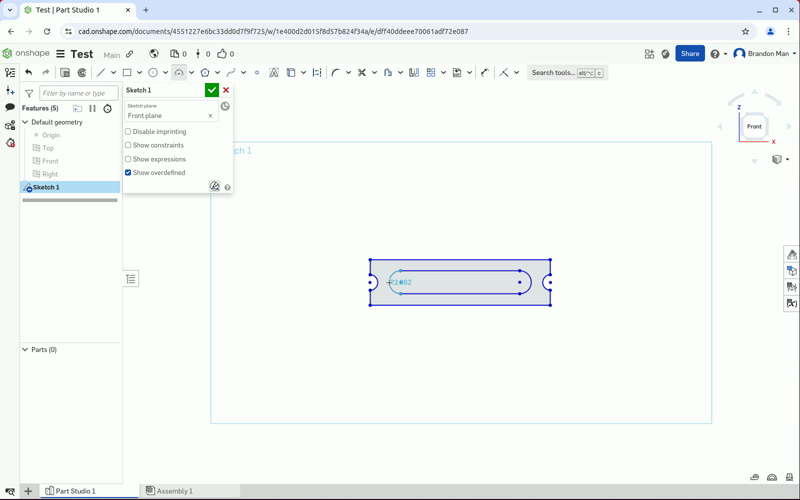
key_up(shift)
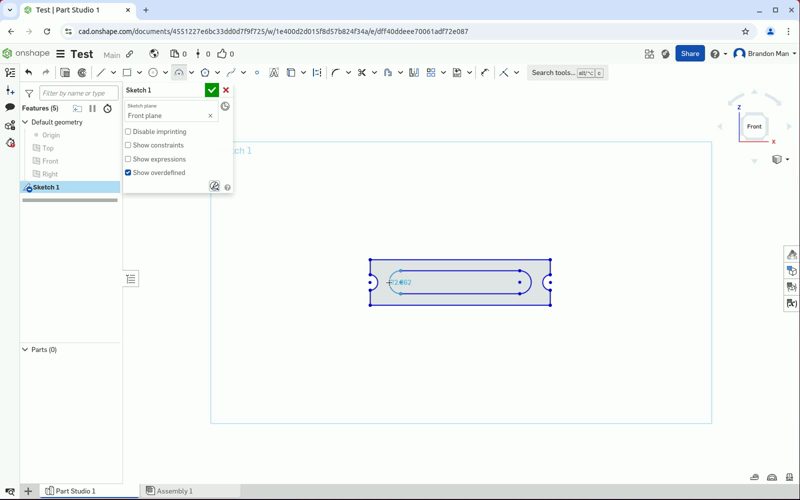
key(esc)
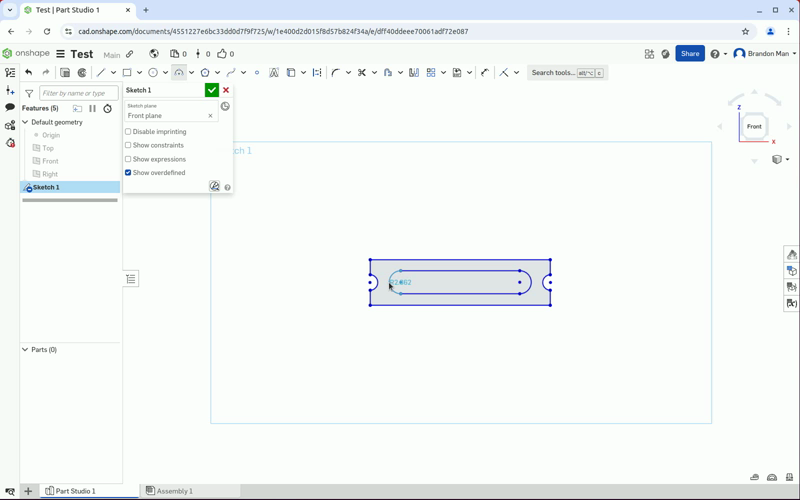
mouse_move(400, 264)
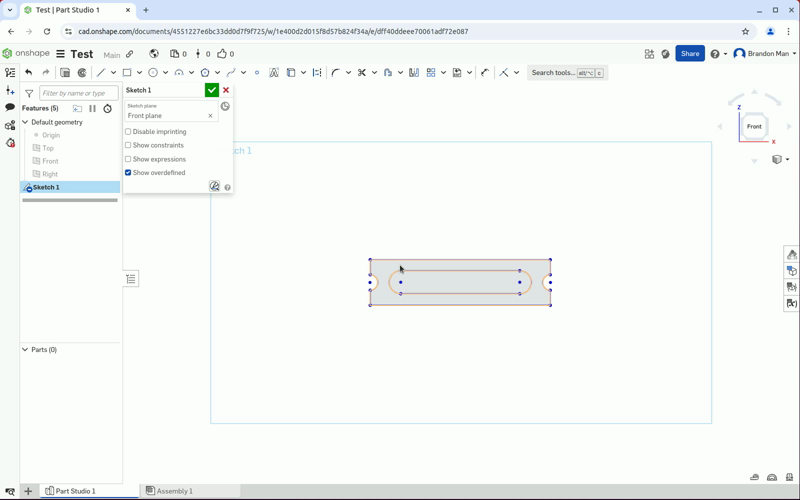
click(400, 264)
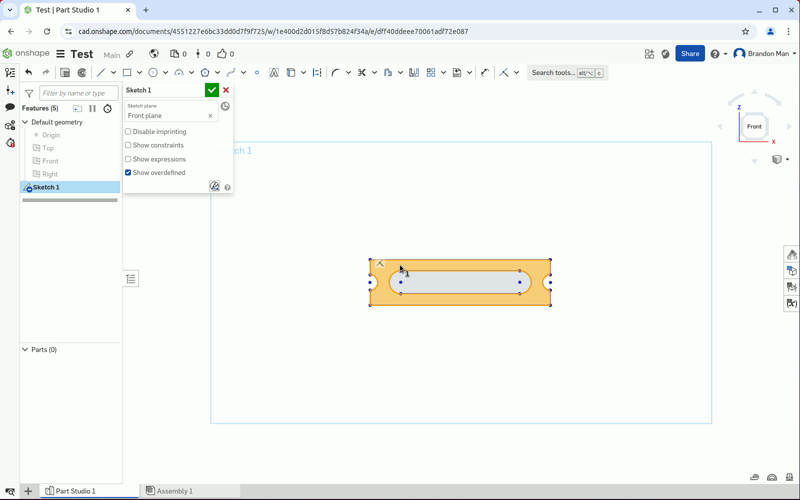
mouse_move(73, 352)
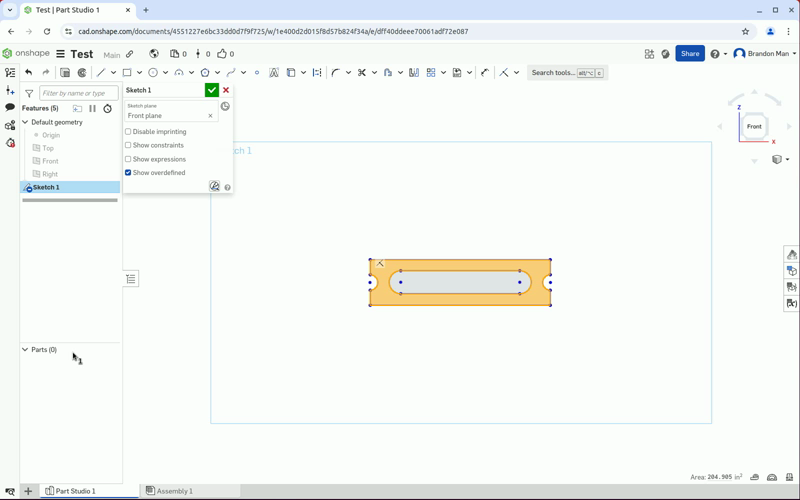
key(shift+y)
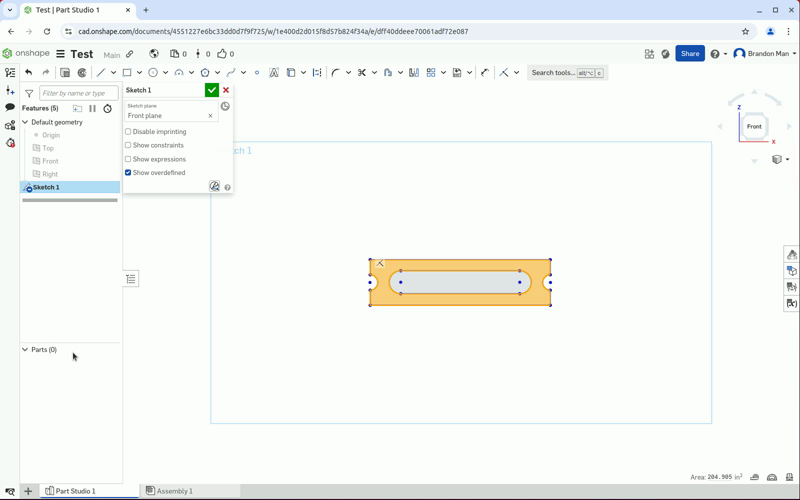
key(shift+e)
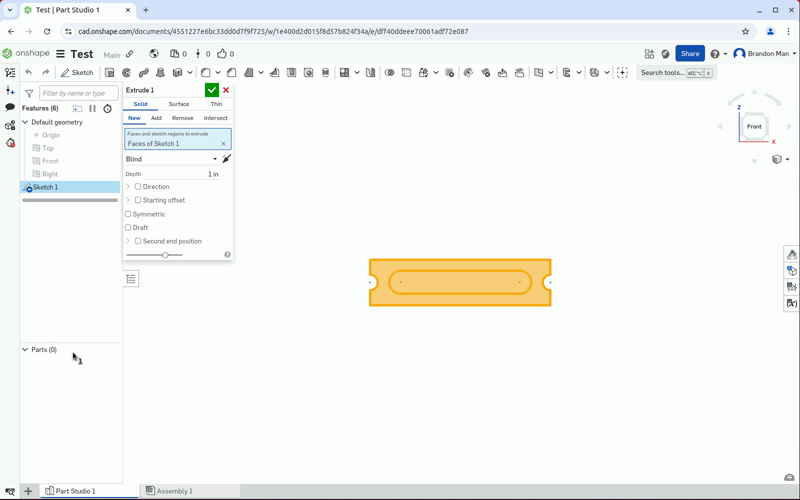
mouse_move(143, 106)
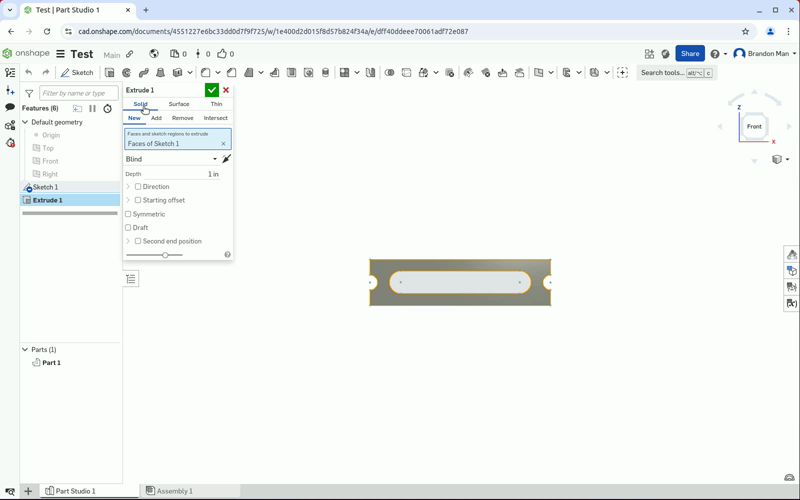
click(143, 106)
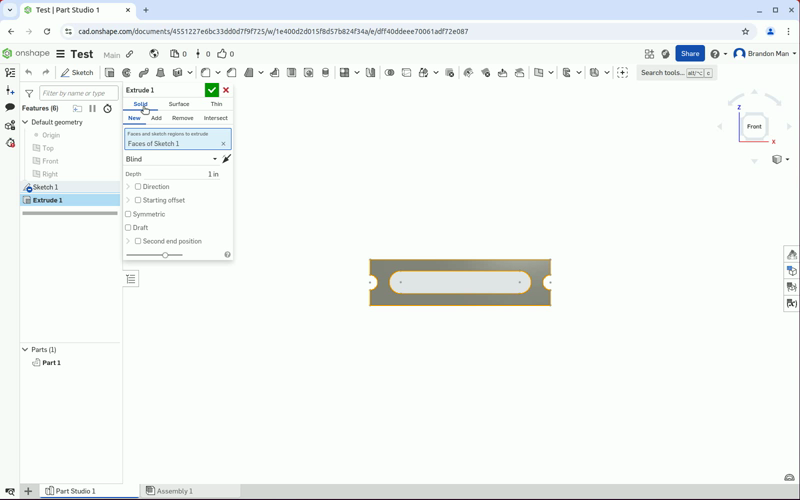
mouse_move(137, 120)
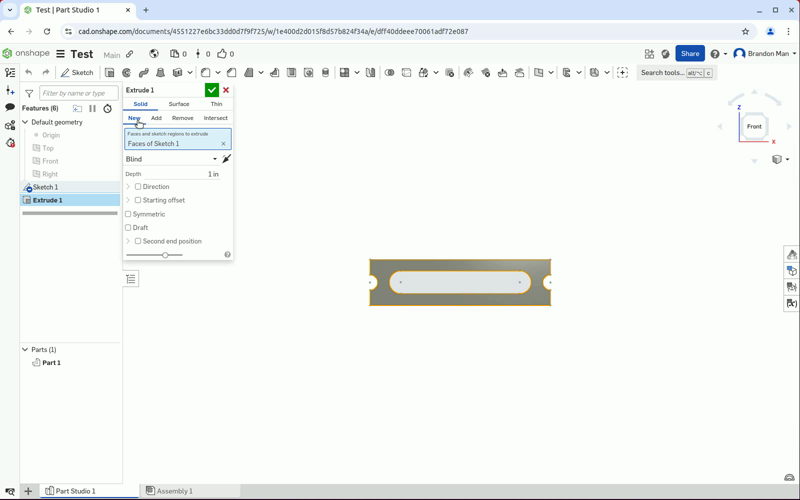
click(137, 120)
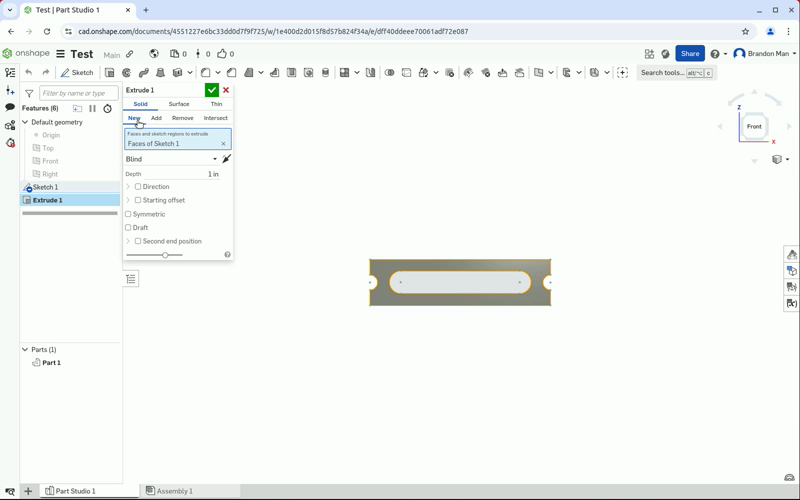
key(tab, 4)
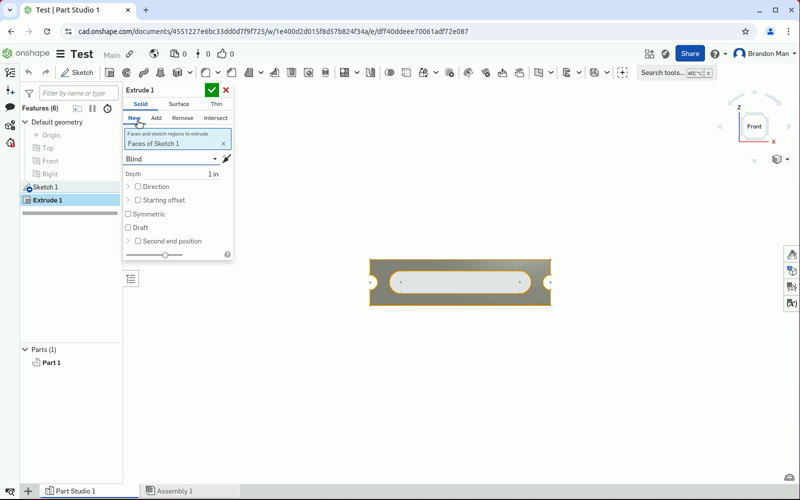
text(3.129)
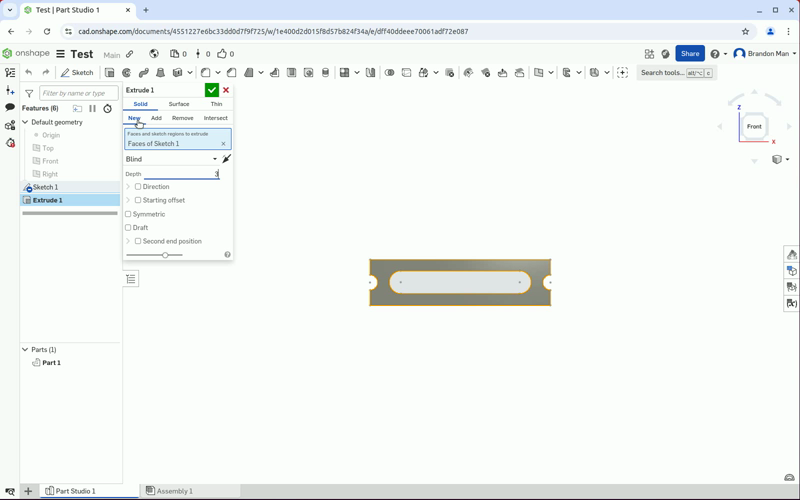
key(enter)
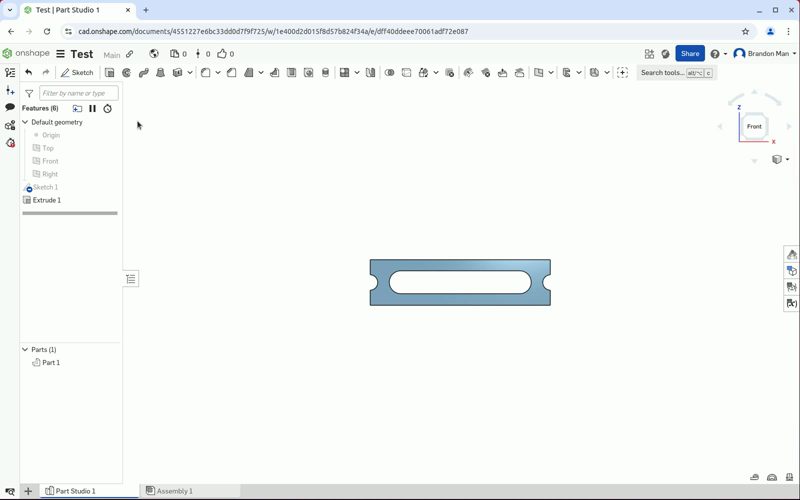
key(shift+h)
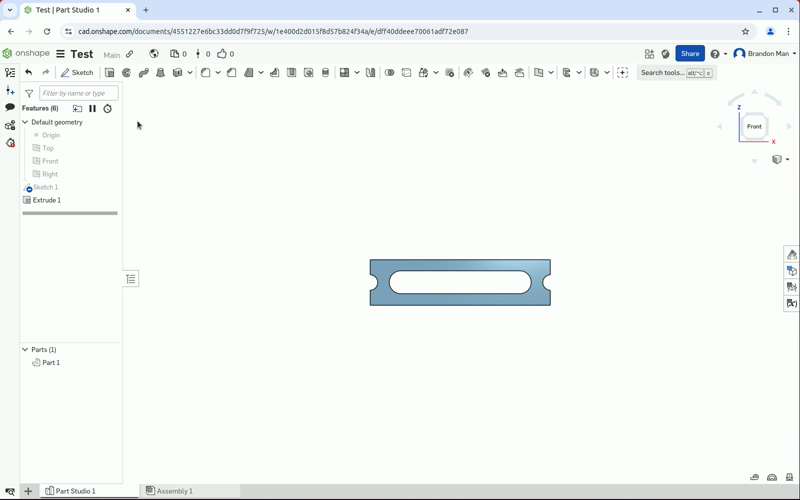
key(shift+h)
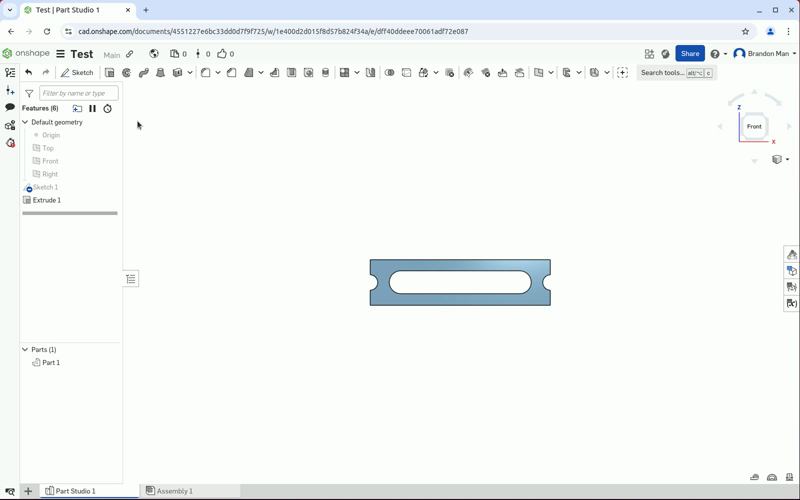
mouse_move(73, 189)
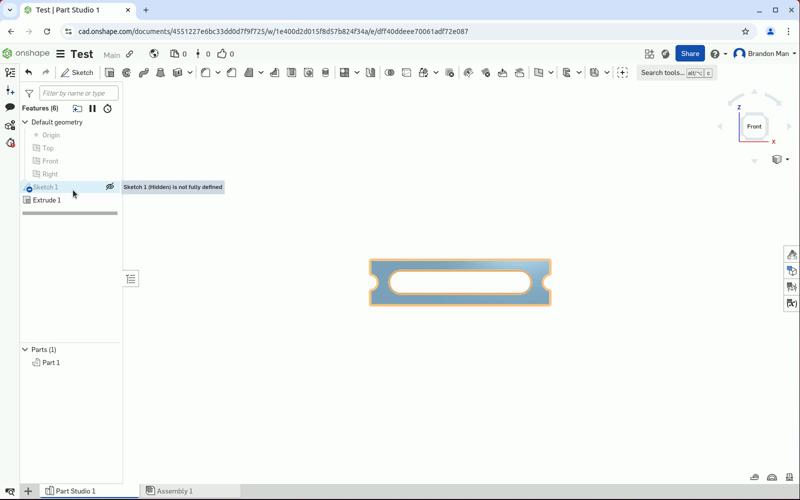
click(73, 189)
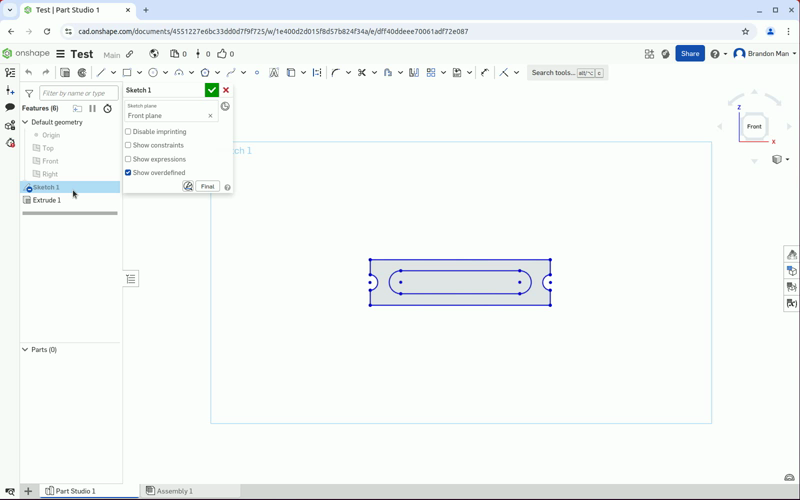
mouse_move(229, 92)
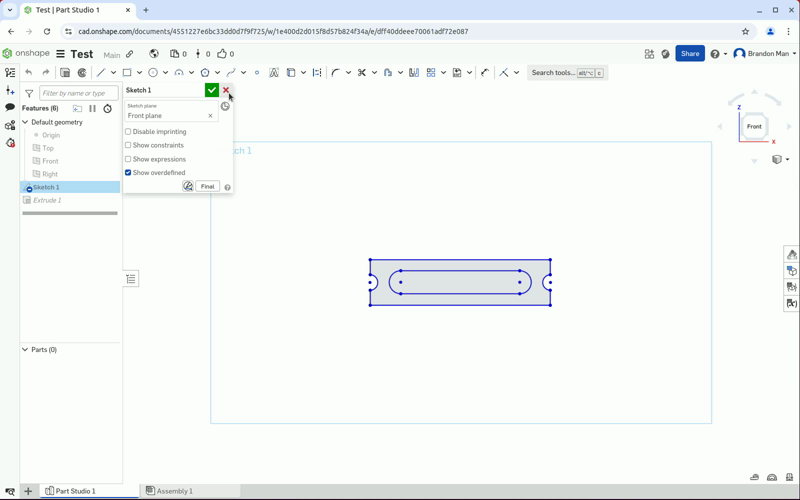
click(229, 92)
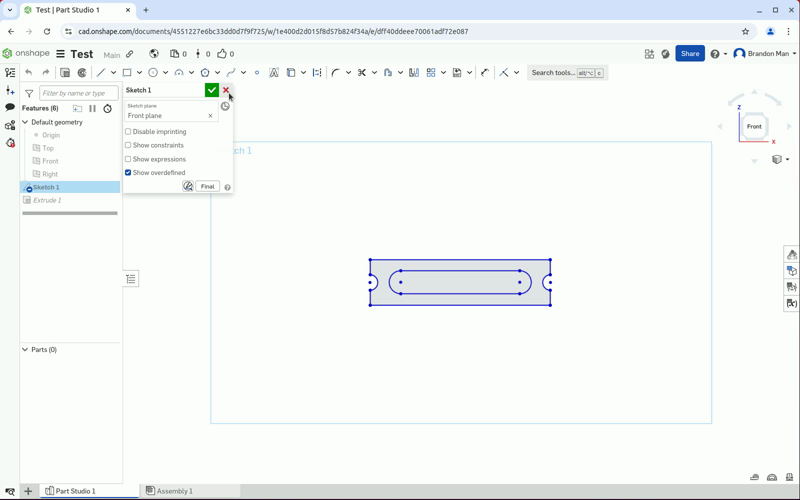
key(shift+s)
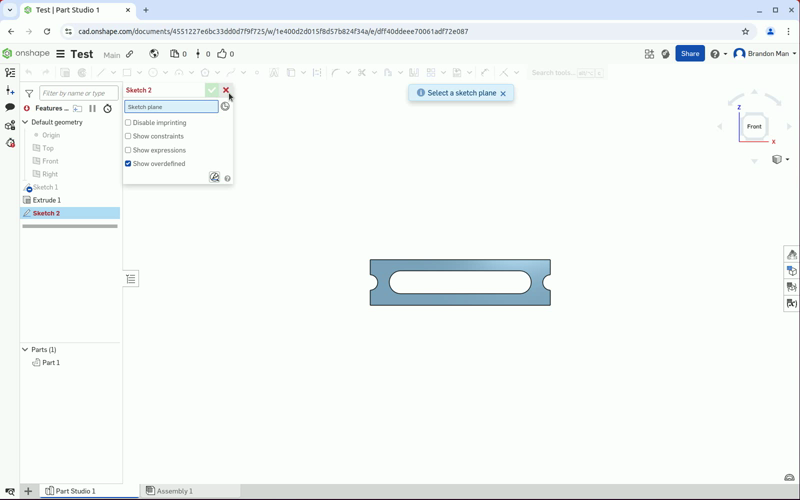
mouse_move(73, 163)
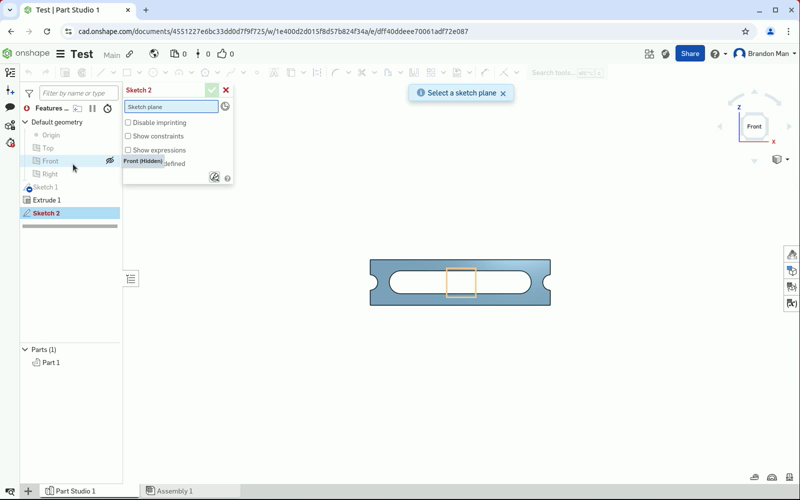
click(73, 163)
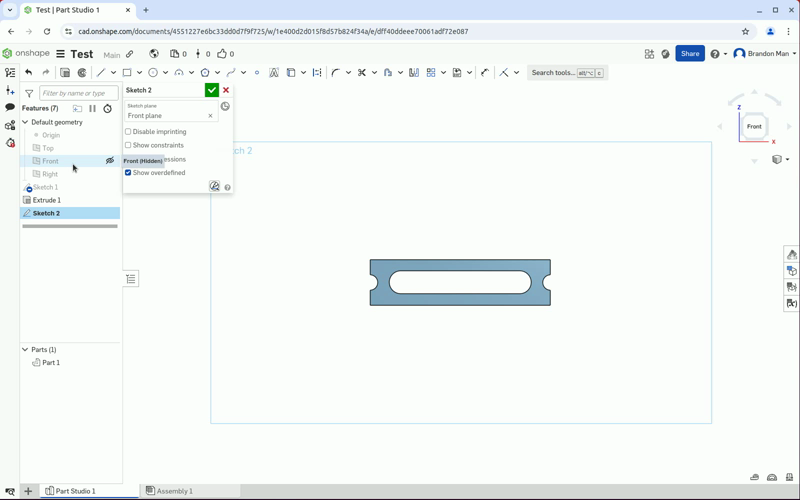
mouse_move(73, 352)
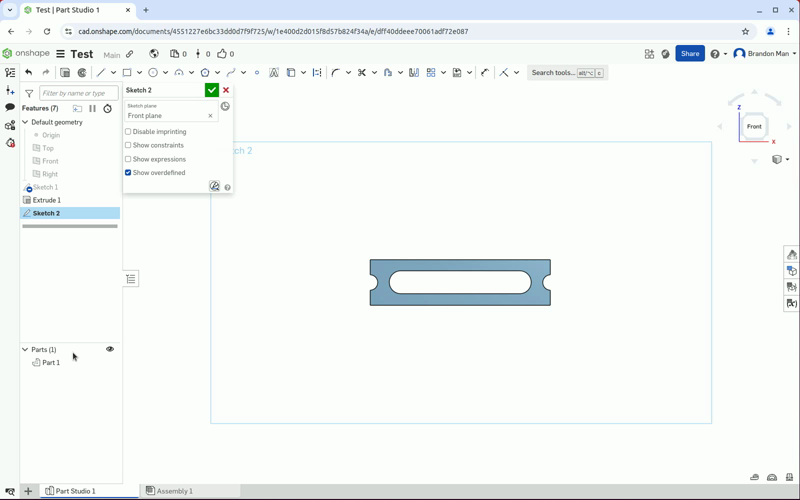
key(y)
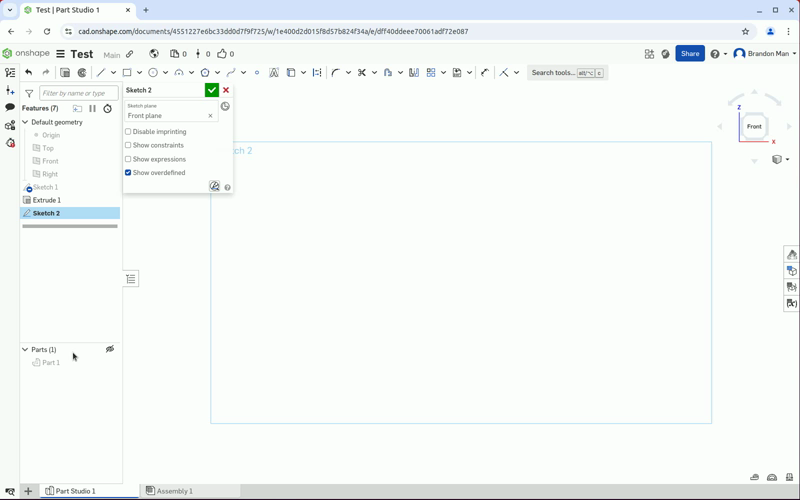
key(l)
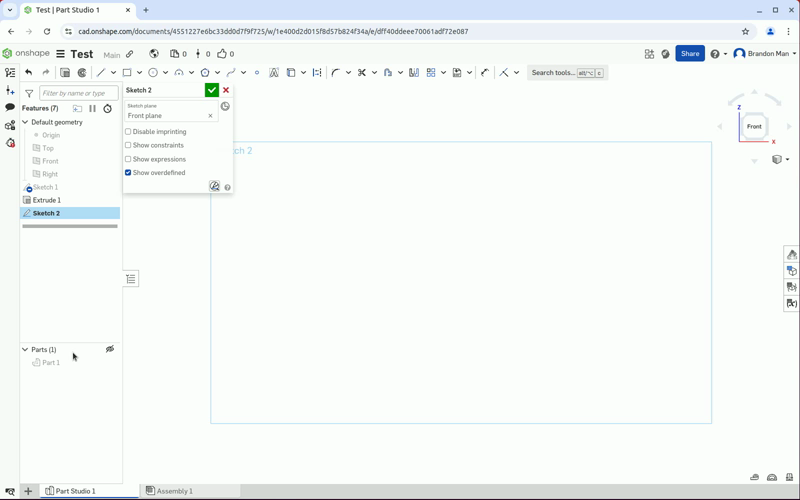
key_down(shift)
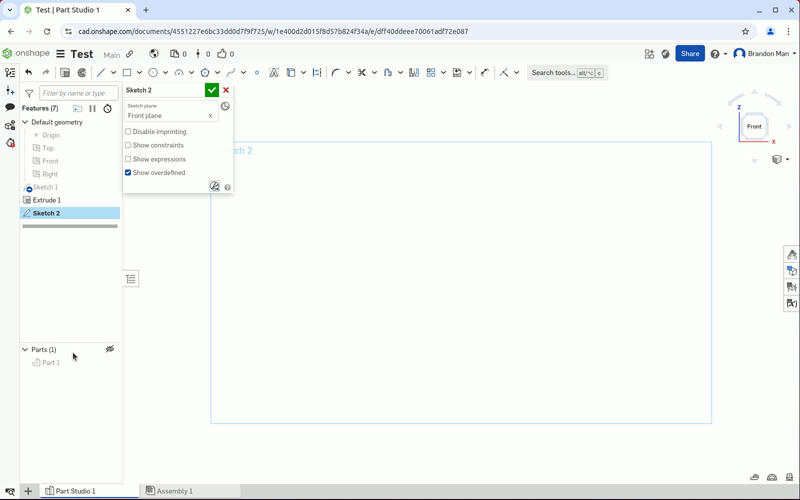
mouse_move(370, 305)
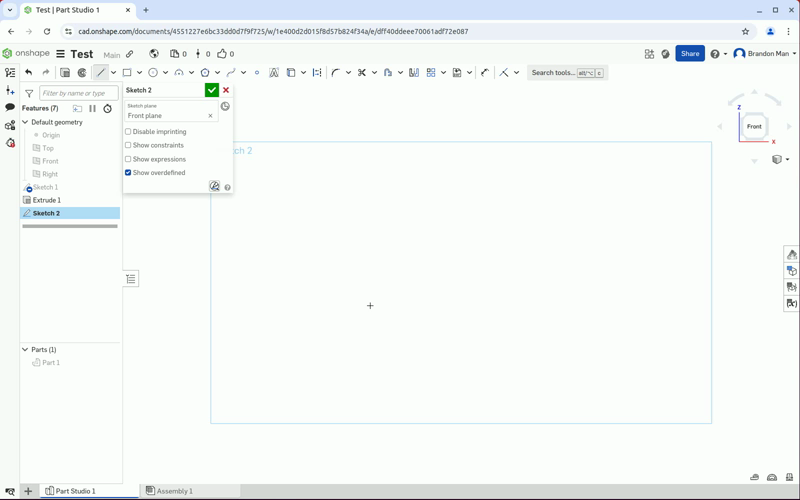
click(370, 305)
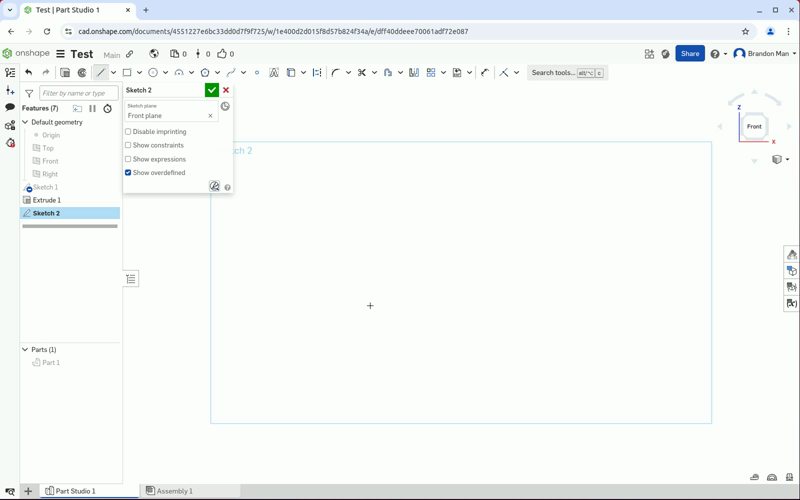
key_up(shift)
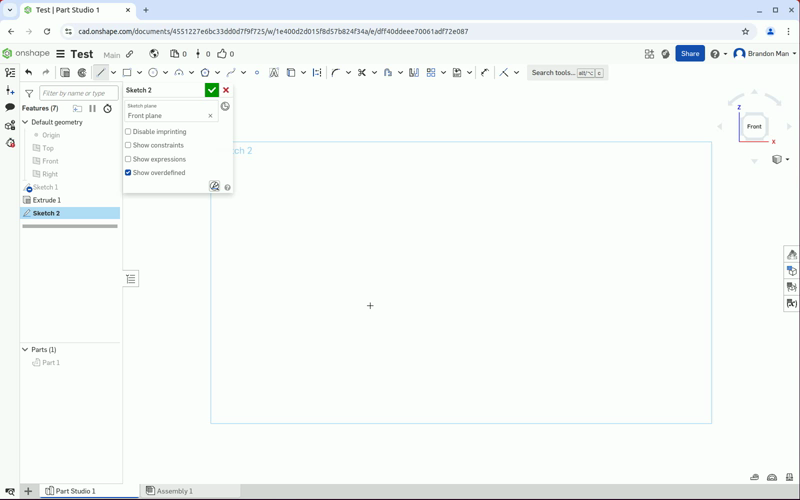
key_down(shift)
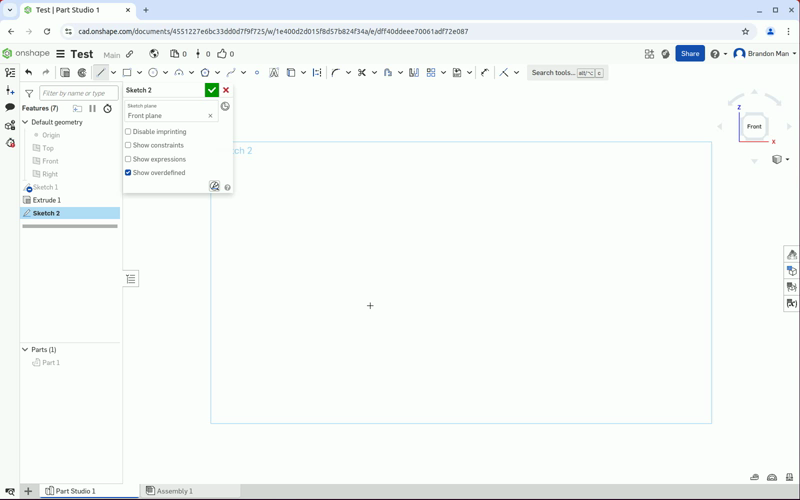
mouse_move(400, 305)
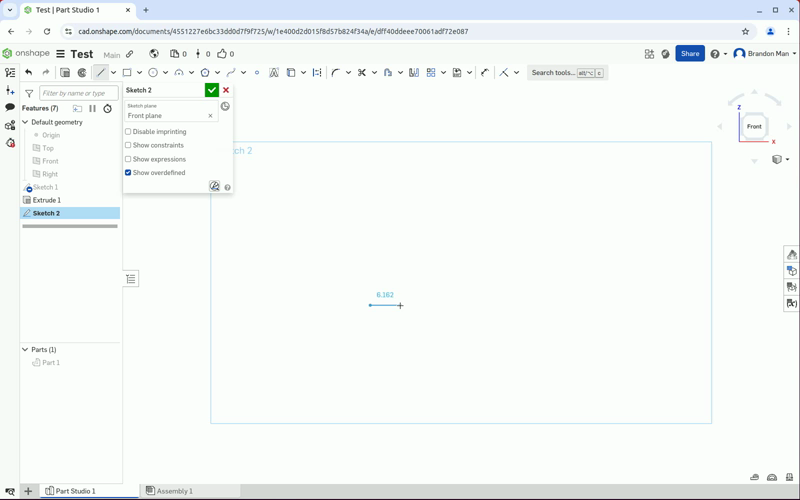
mouse_move(370, 289)
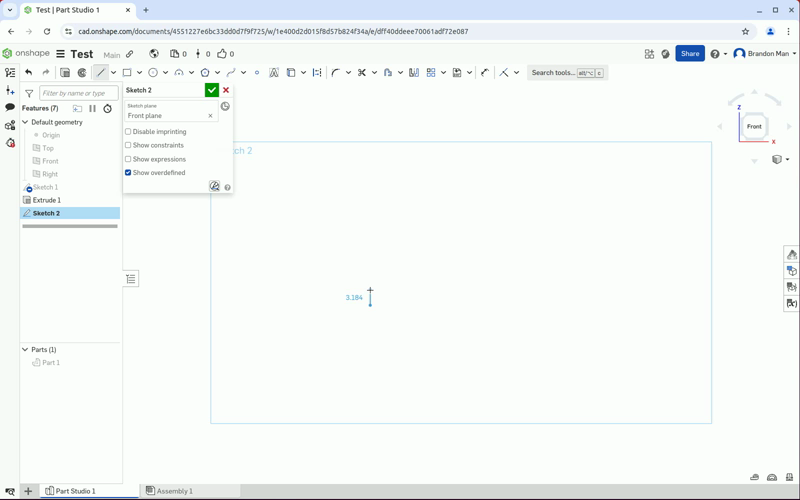
click(370, 289)
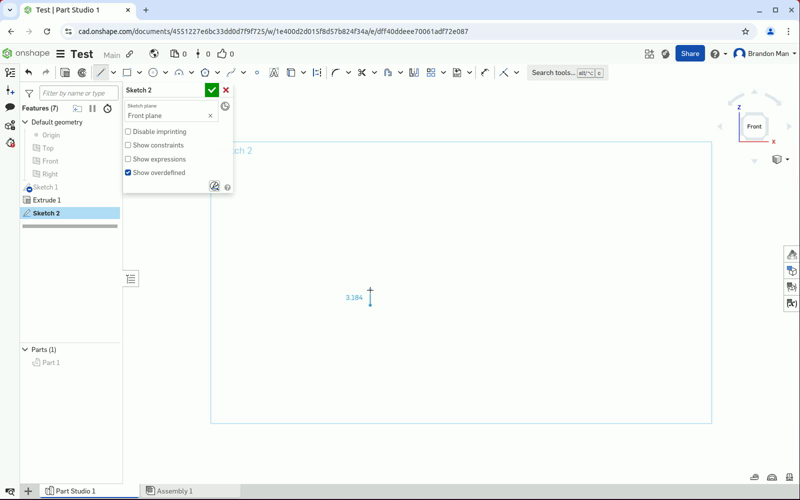
key_up(shift)
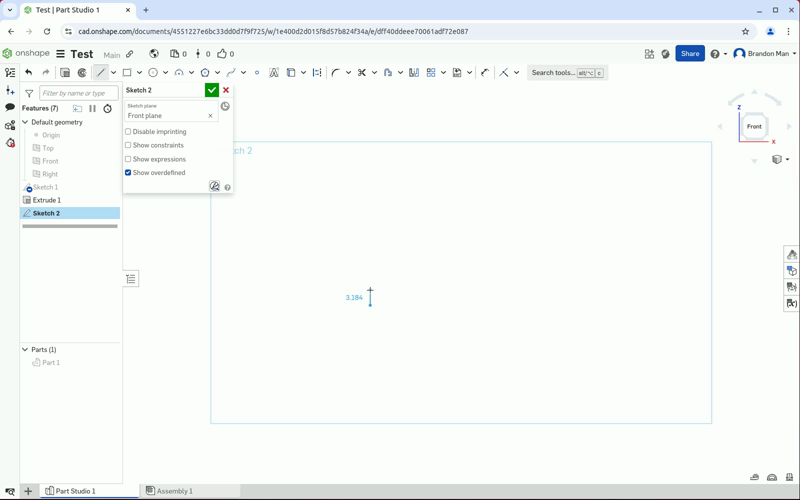
key(esc)
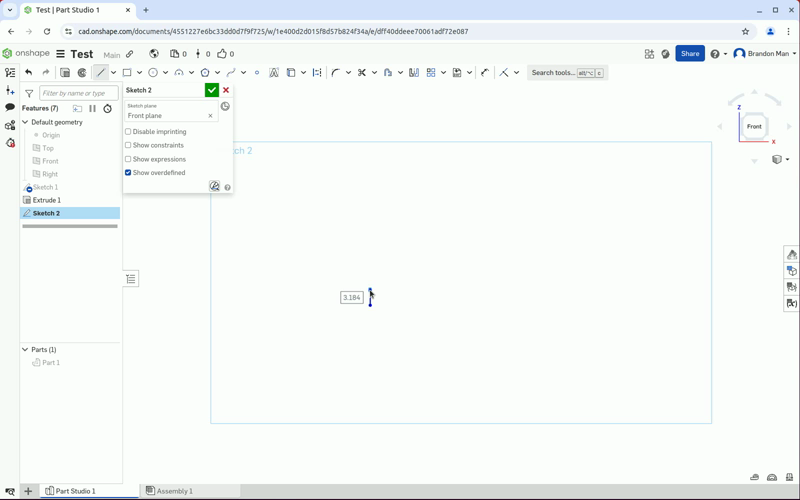
key(a)
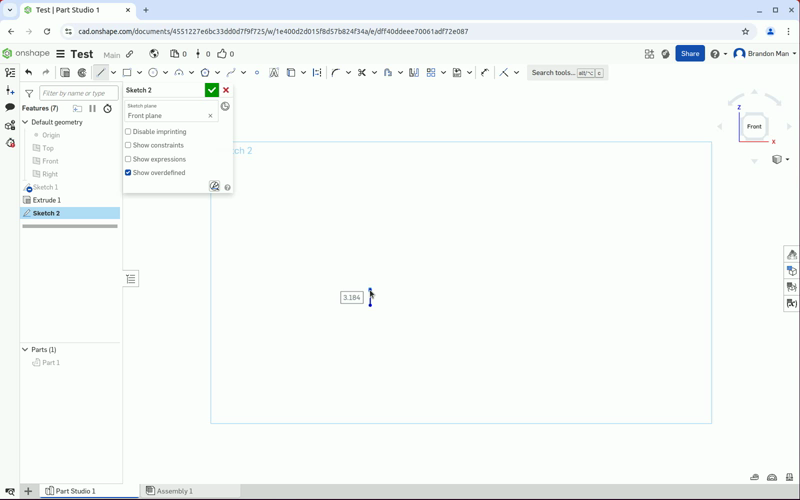
mouse_move(370, 289)
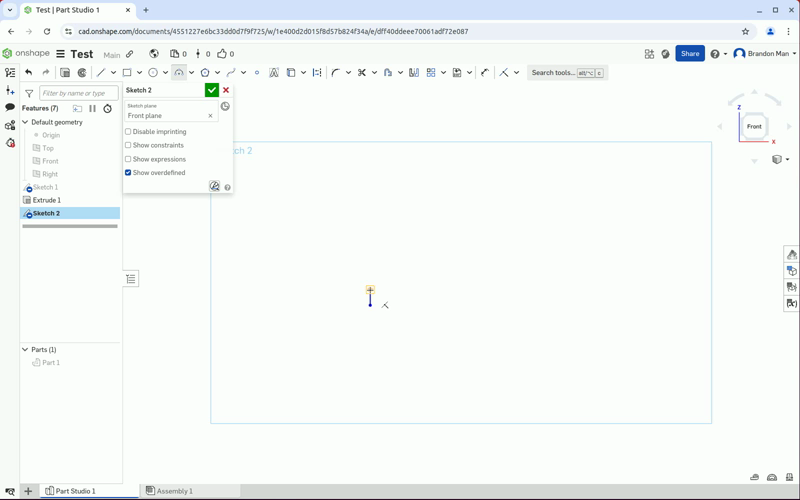
click(370, 289)
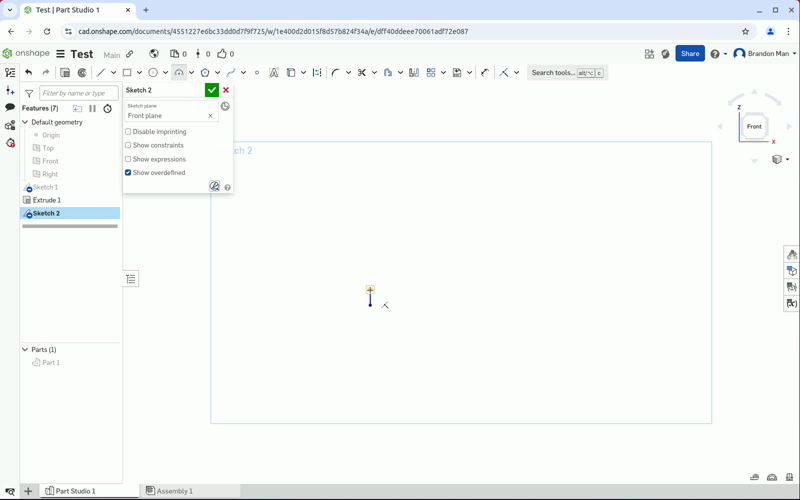
key_down(shift)
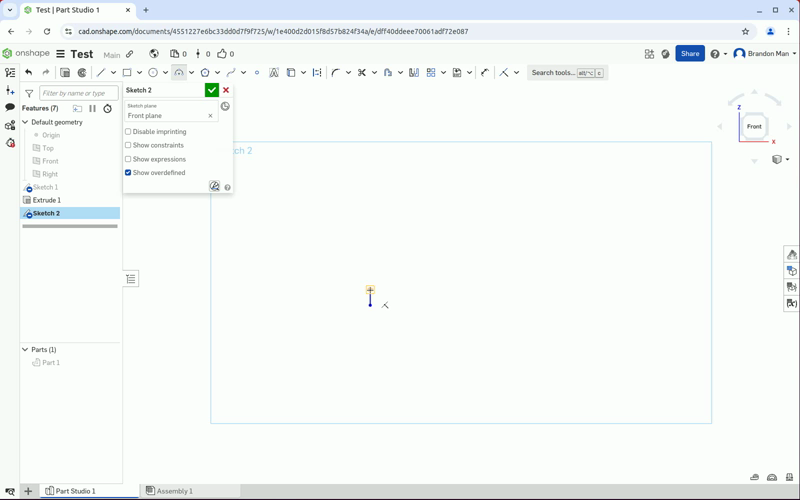
mouse_move(370, 275)
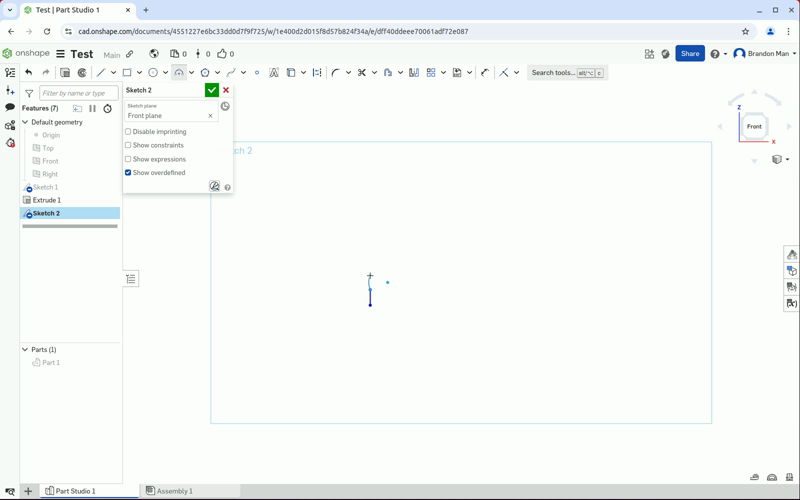
click(370, 275)
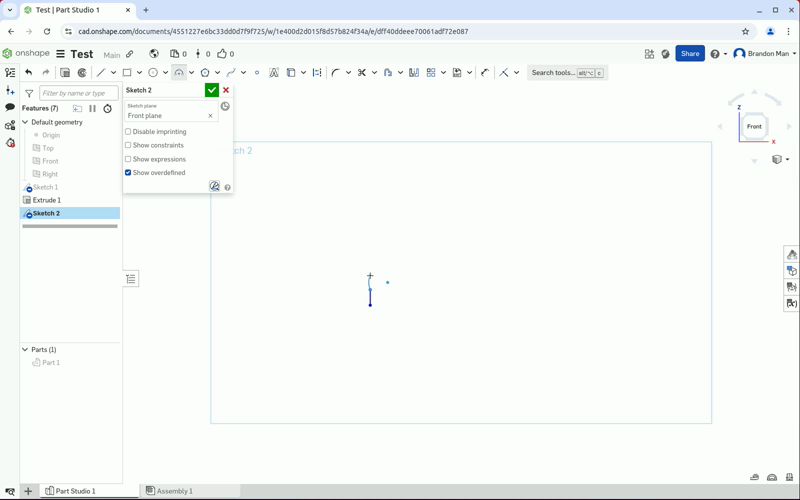
mouse_move(362, 282)
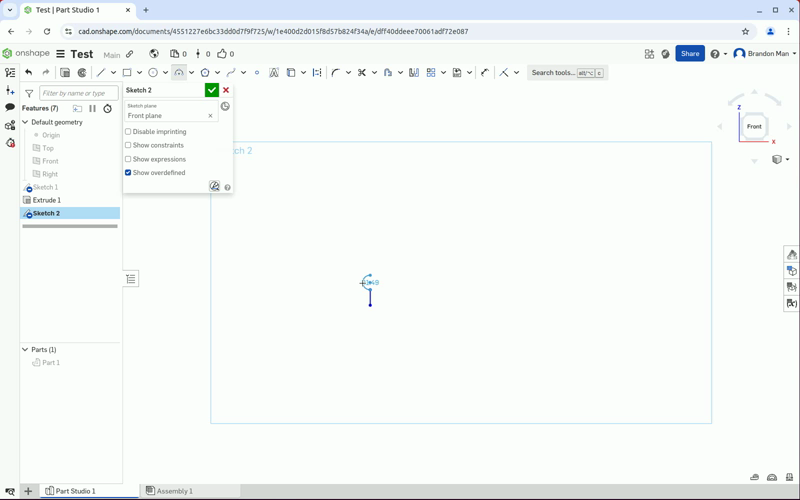
click(362, 282)
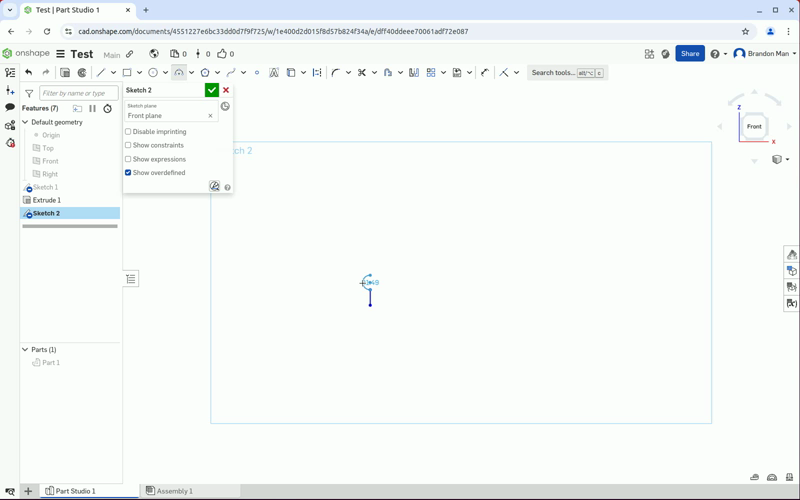
key_up(shift)
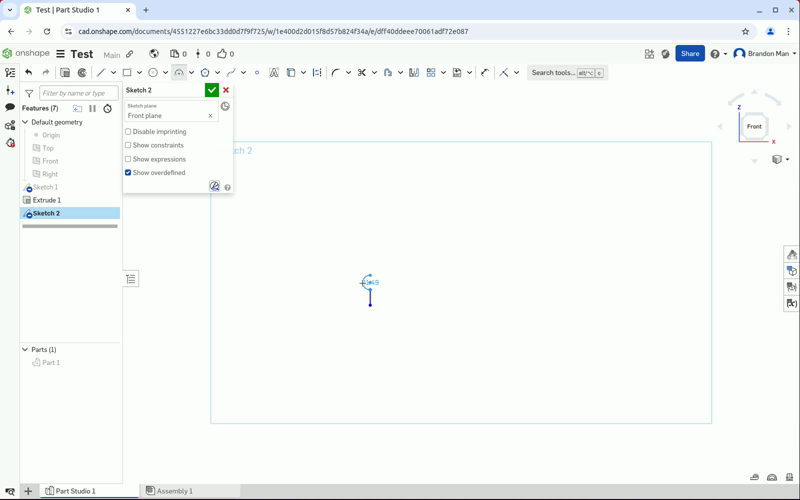
key(esc)
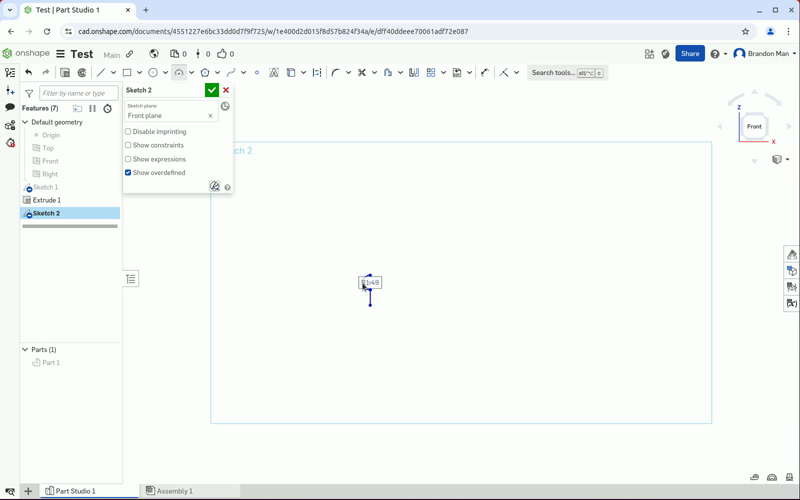
key(l)
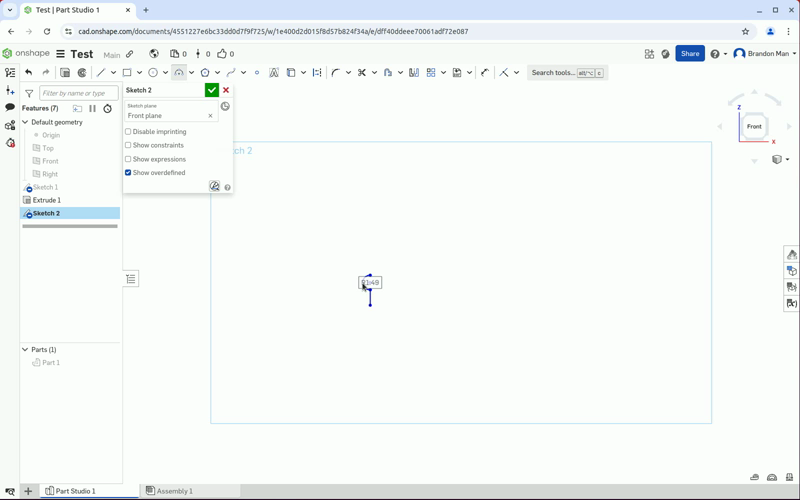
mouse_move(370, 275)
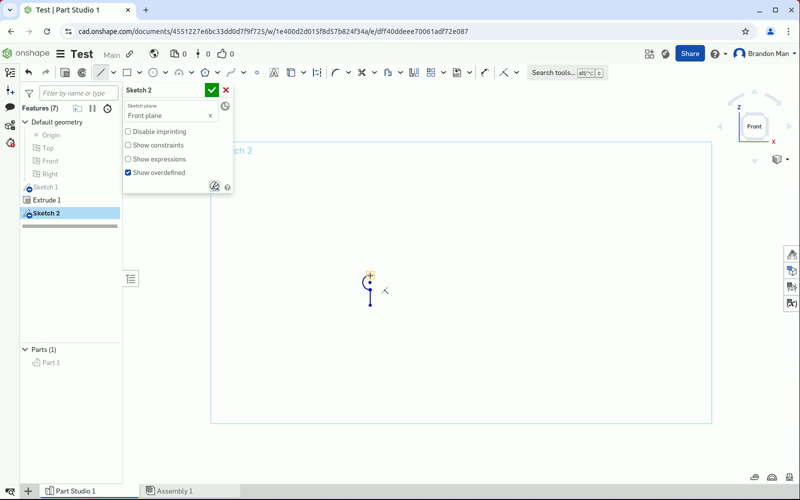
click(370, 275)
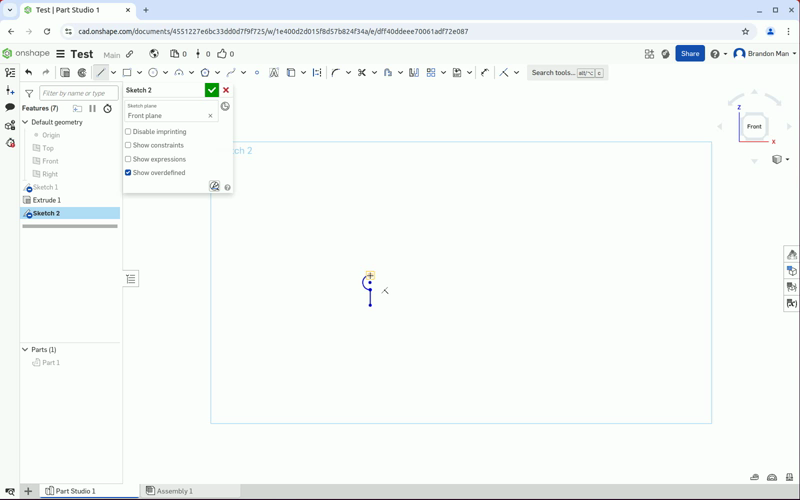
key_down(shift)
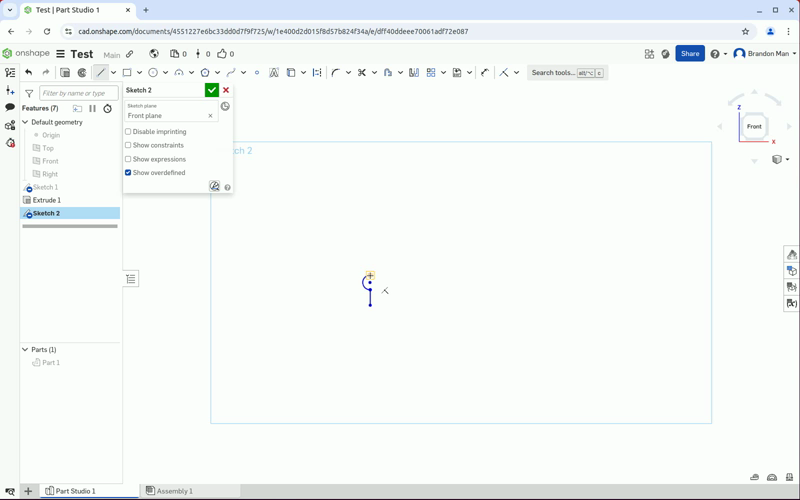
mouse_move(400, 275)
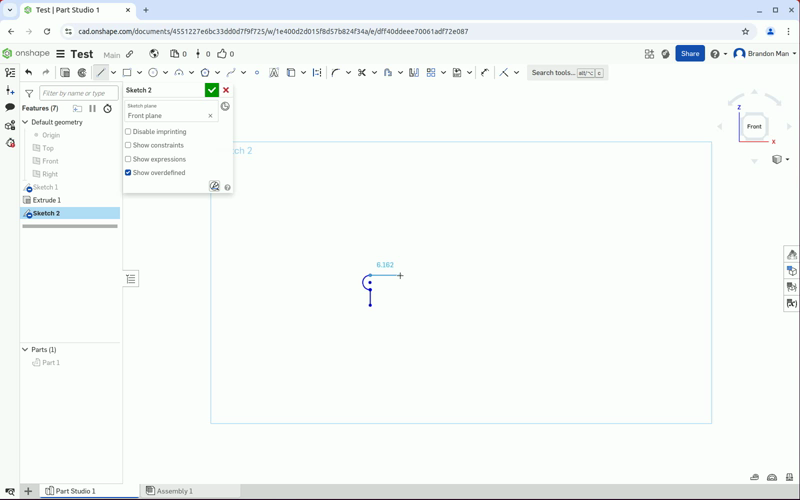
mouse_move(370, 259)
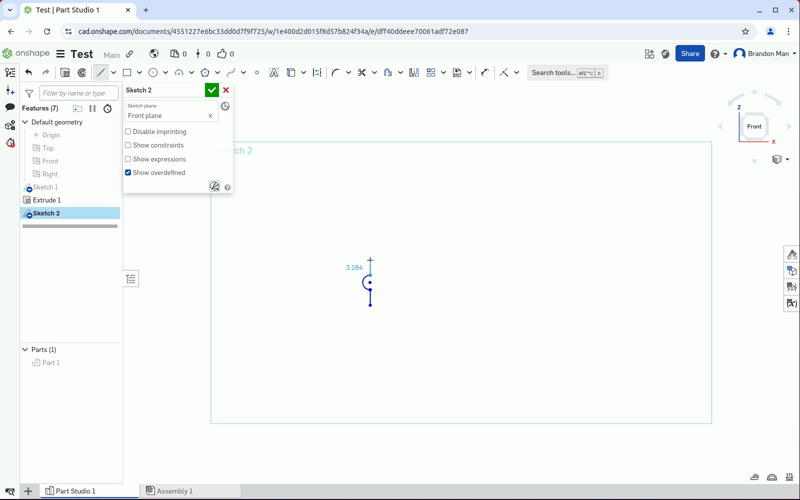
click(370, 259)
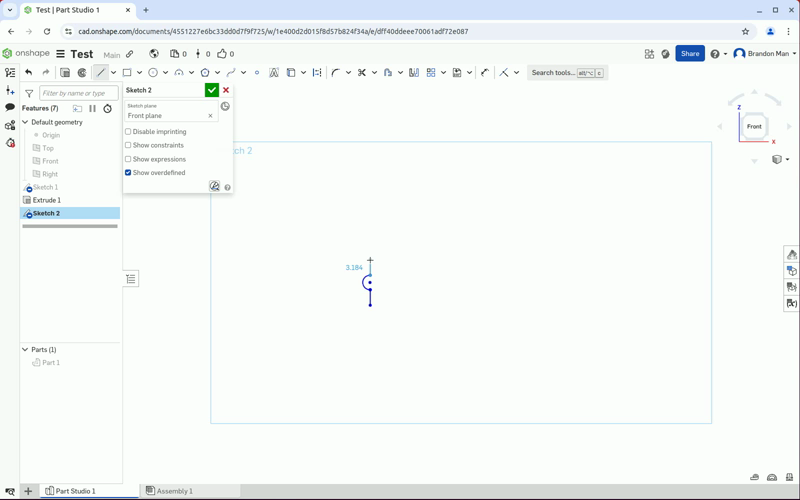
key_up(shift)
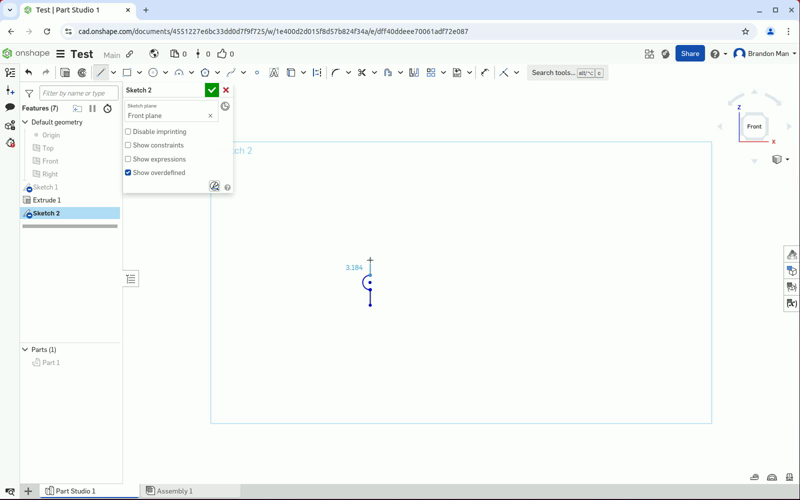
key(esc)
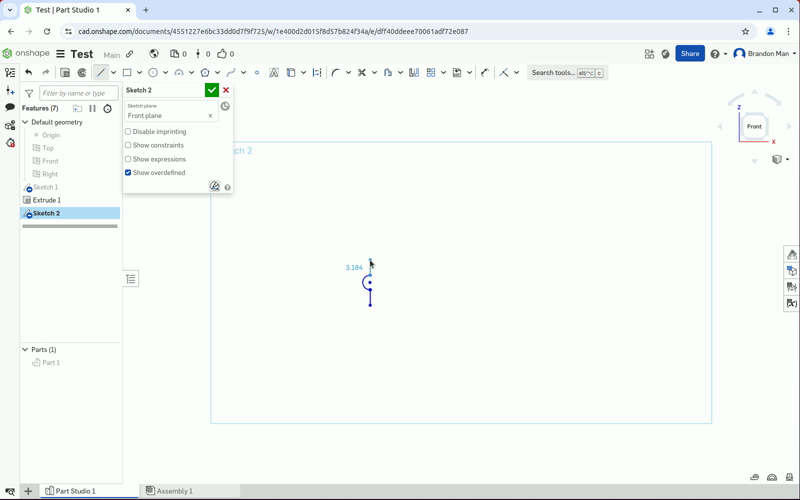
key(a)
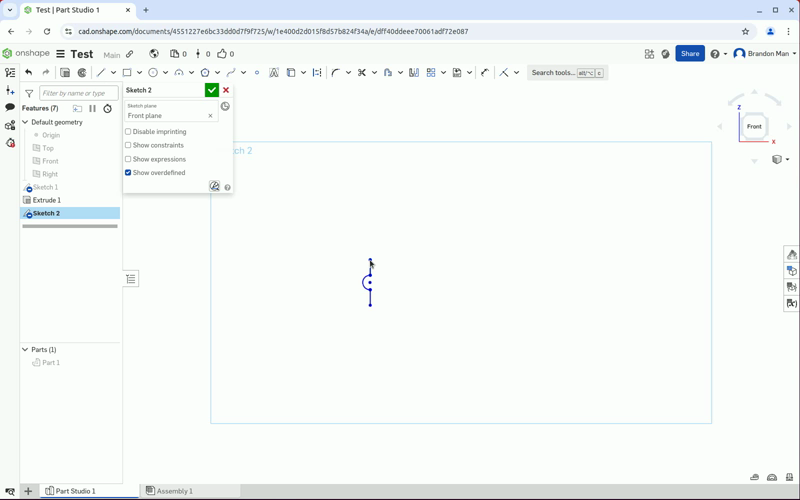
mouse_move(370, 259)
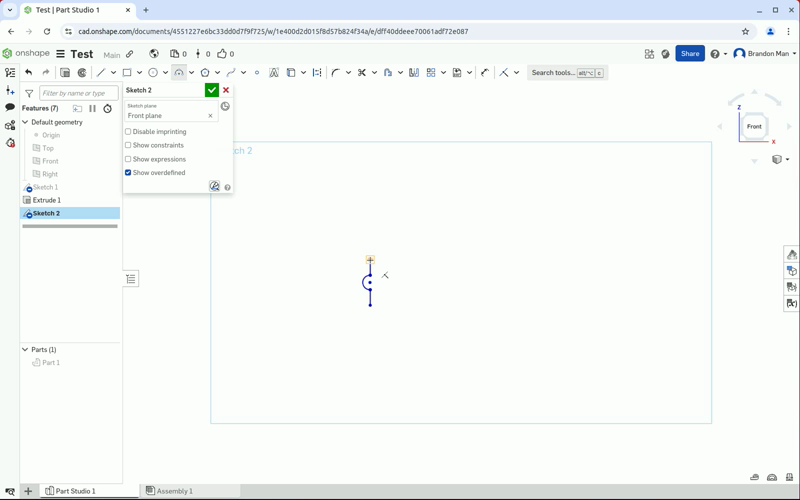
click(370, 259)
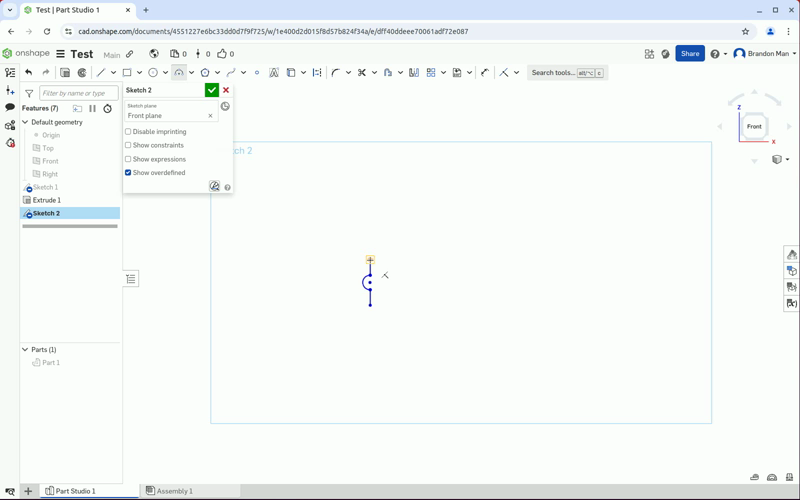
mouse_move(370, 305)
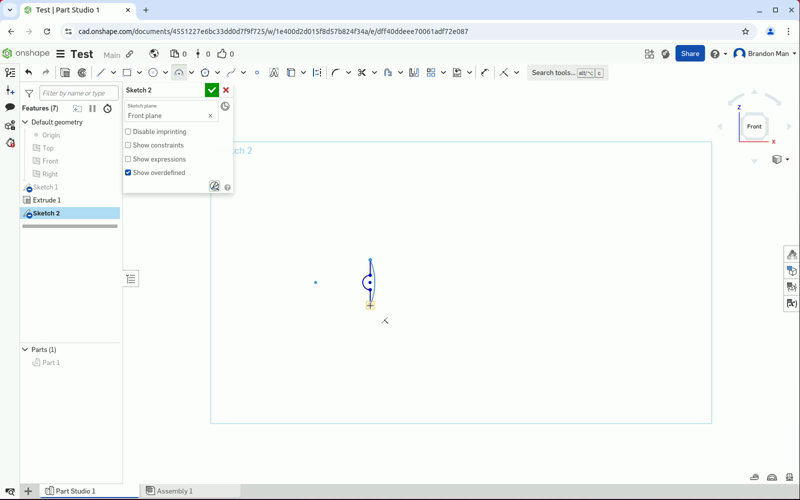
click(370, 305)
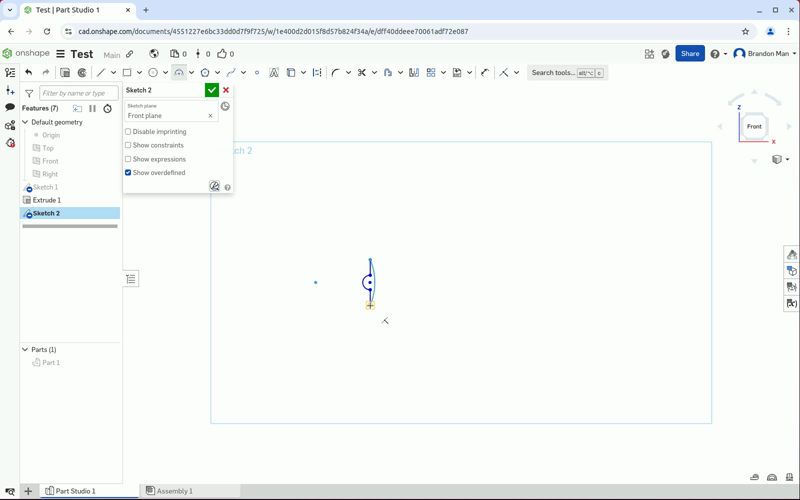
key_down(shift)
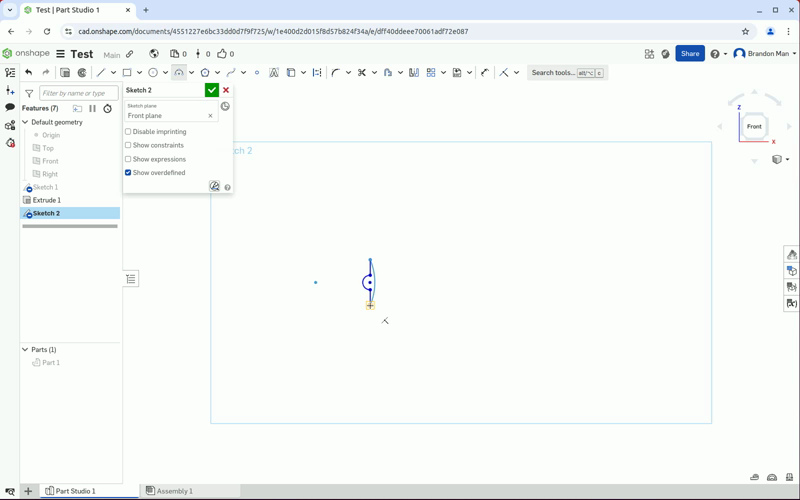
mouse_move(347, 282)
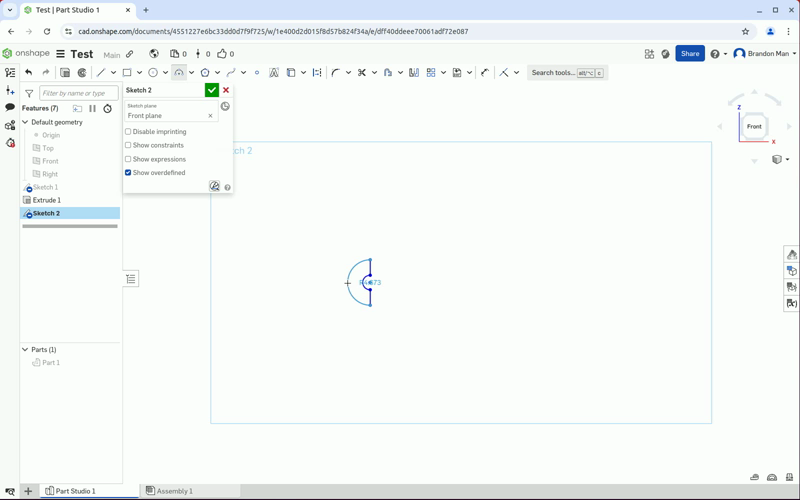
click(347, 282)
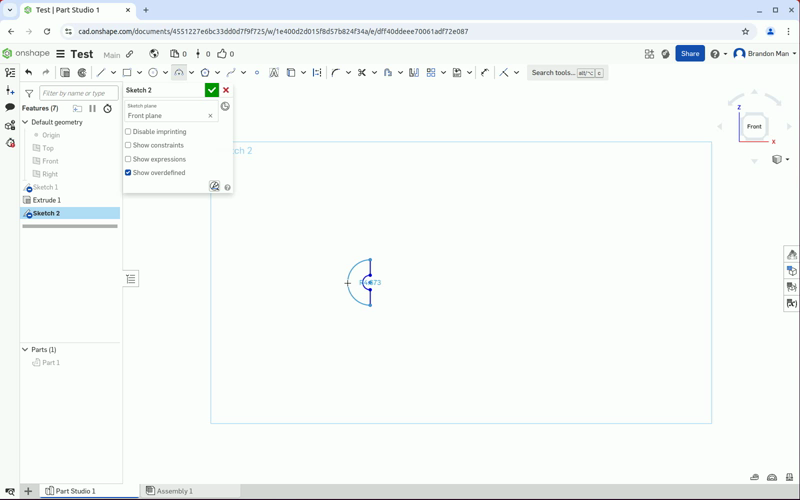
key_up(shift)
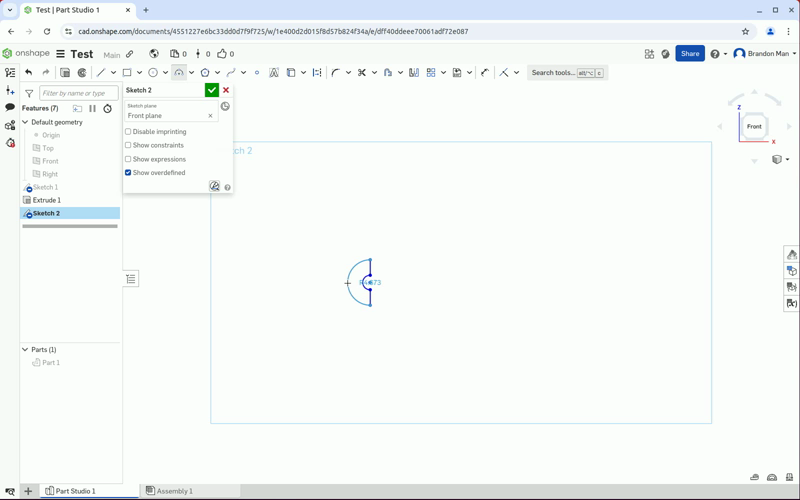
key(esc)
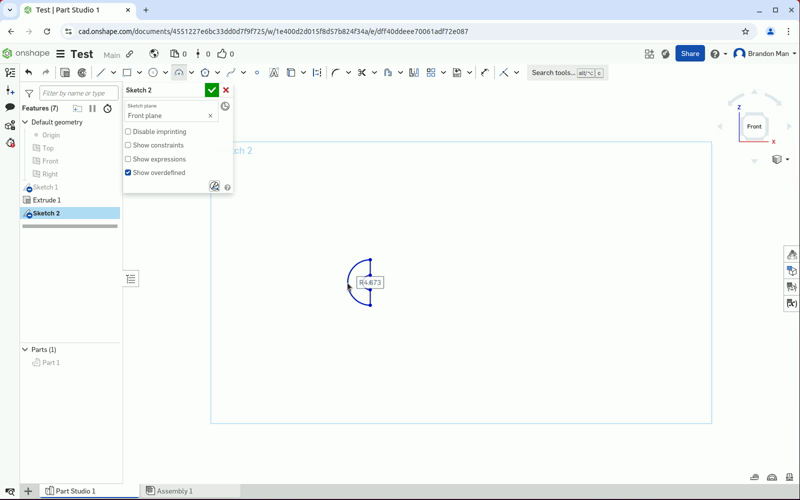
mouse_move(354, 291)
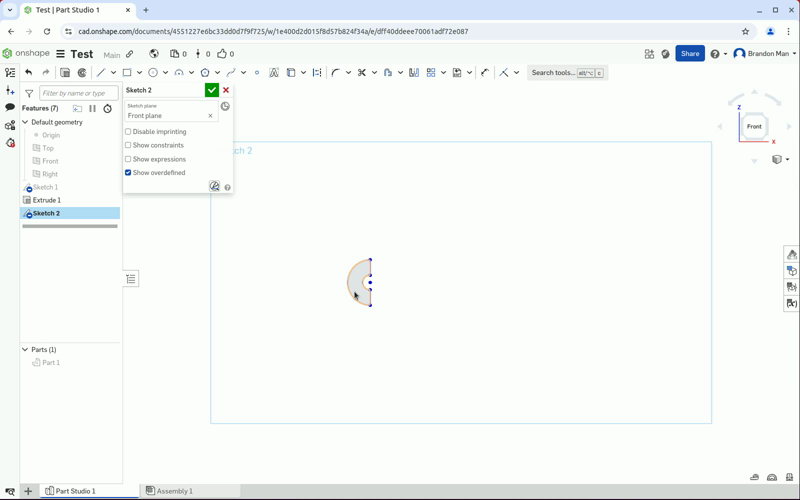
scroll(6)
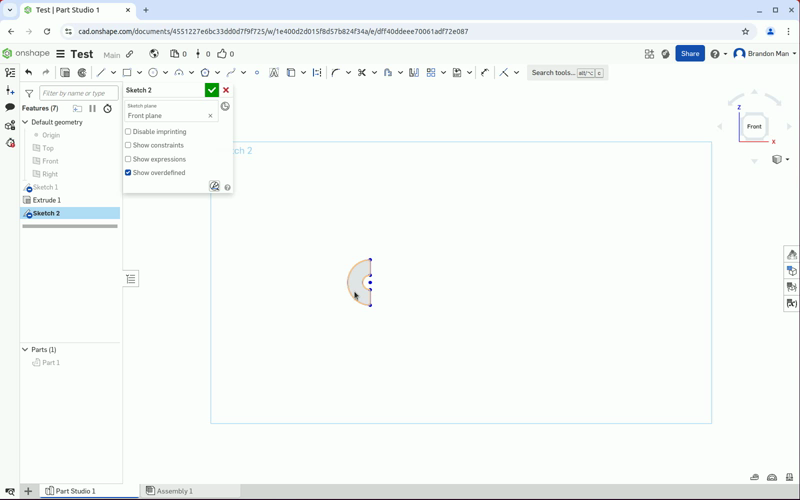
scroll(6)
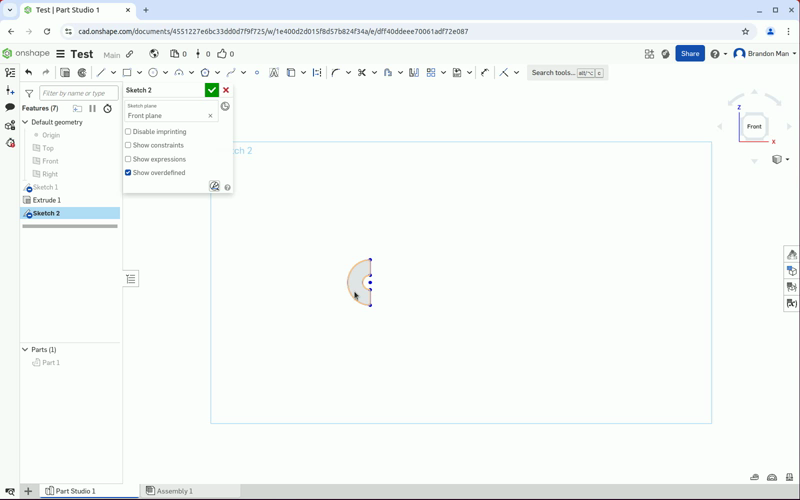
scroll(6)
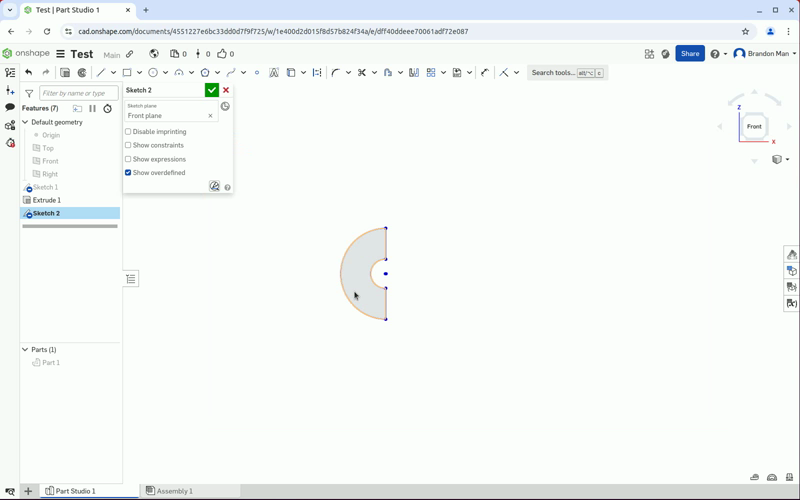
scroll(6)
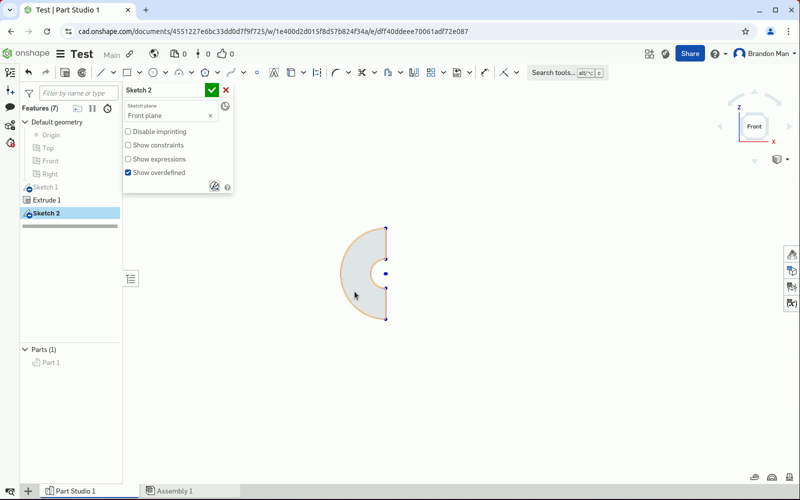
scroll(6)
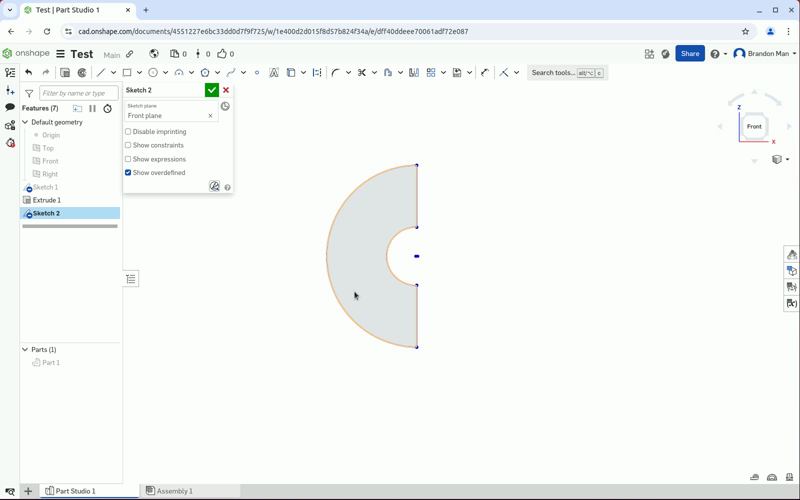
scroll(6)
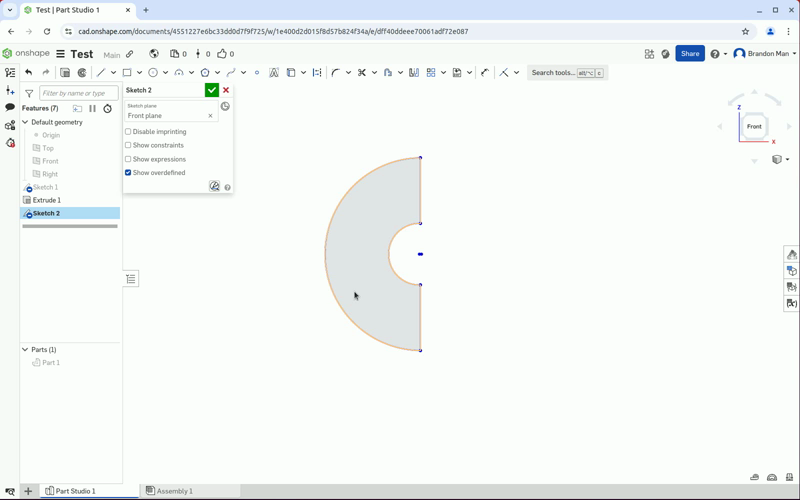
scroll(6)
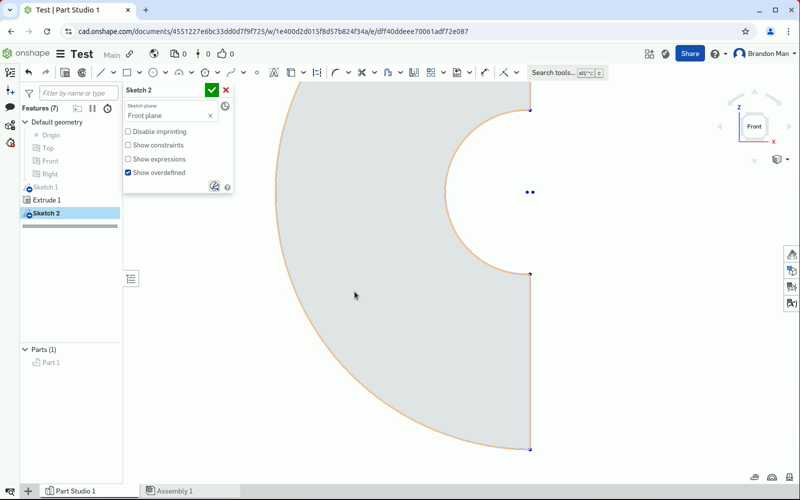
click(354, 291)
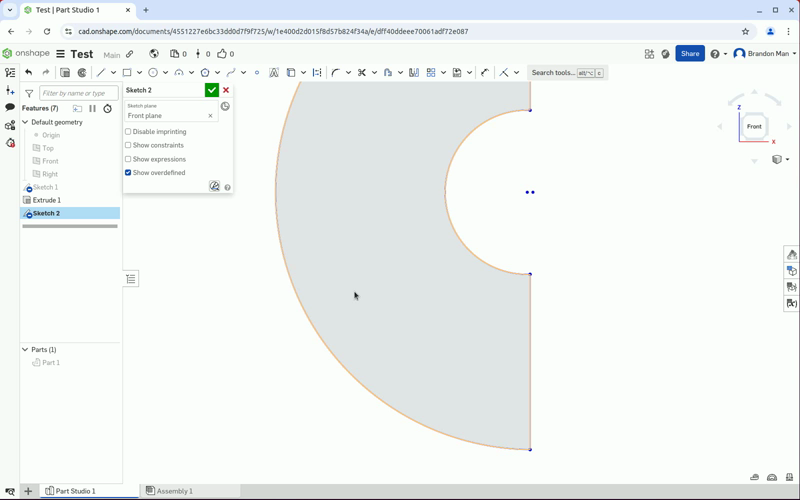
scroll(-6)
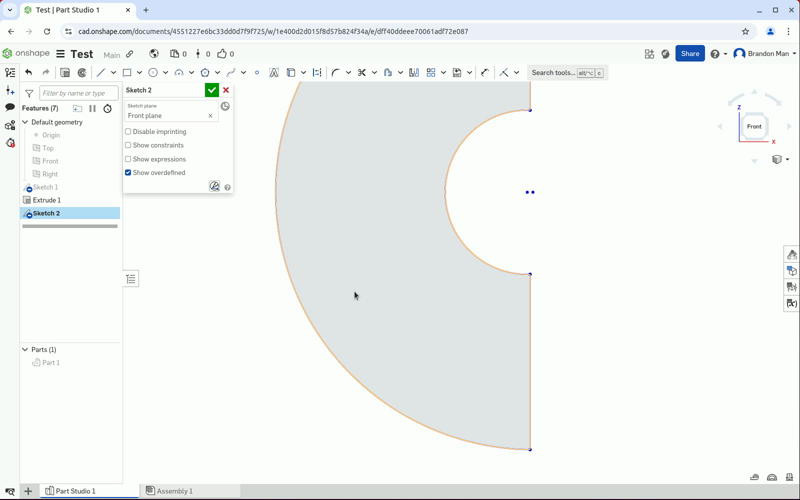
scroll(-6)
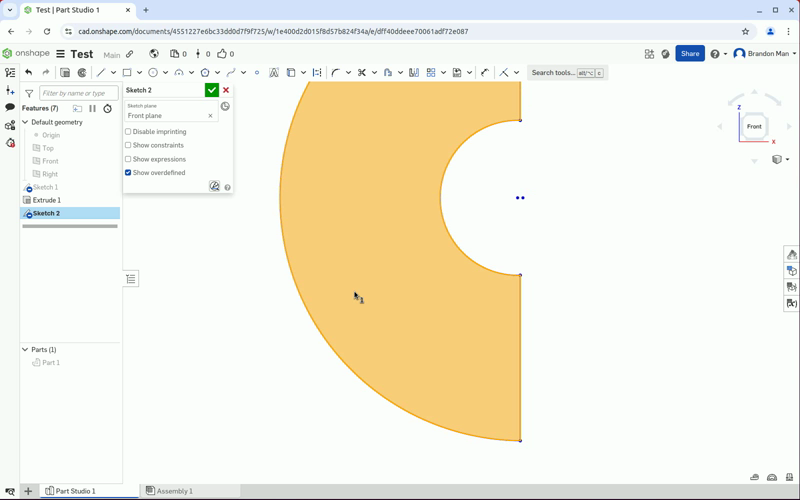
scroll(-6)
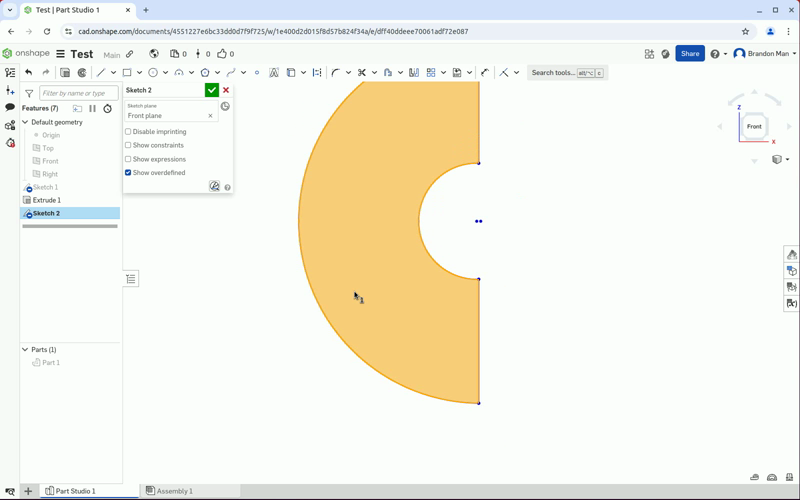
scroll(-6)
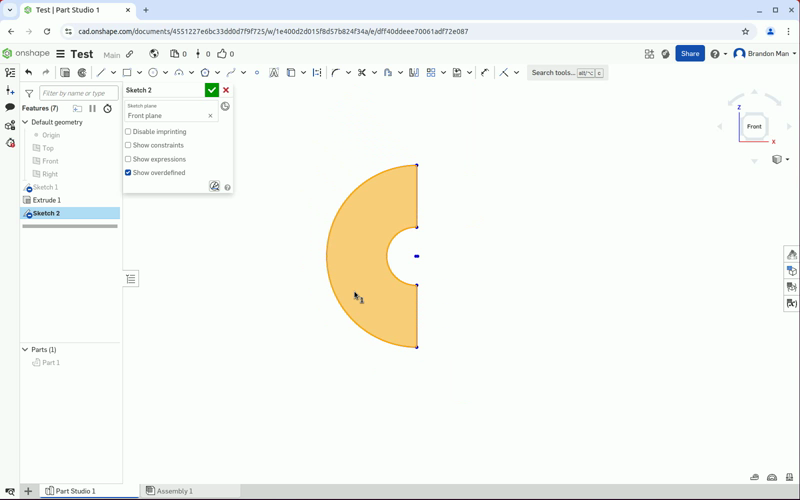
scroll(-6)
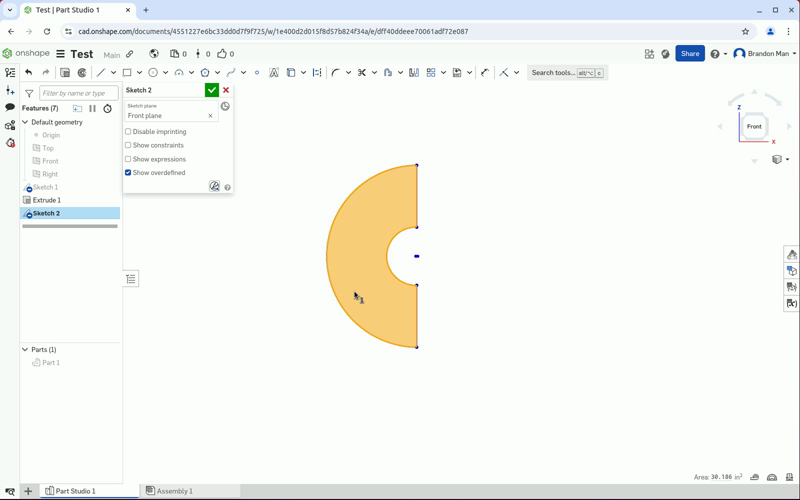
scroll(-6)
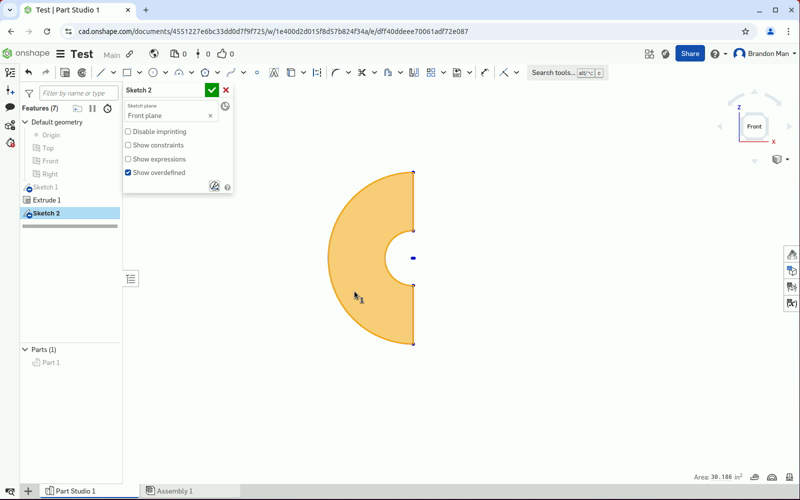
scroll(-6)
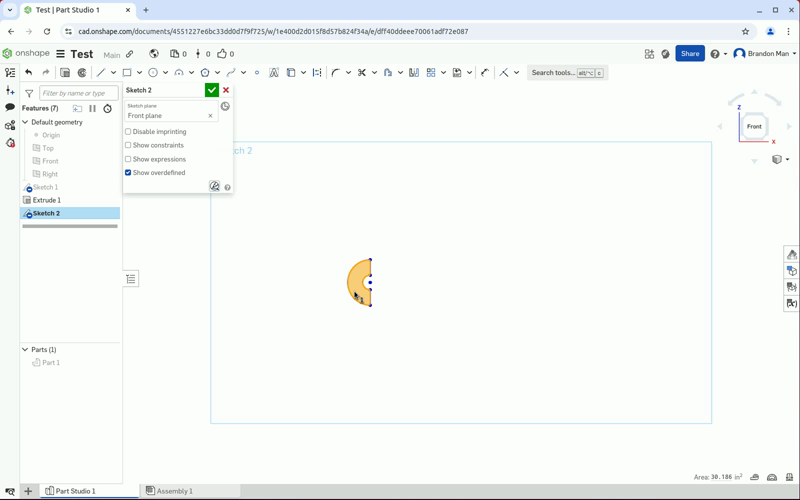
mouse_move(73, 352)
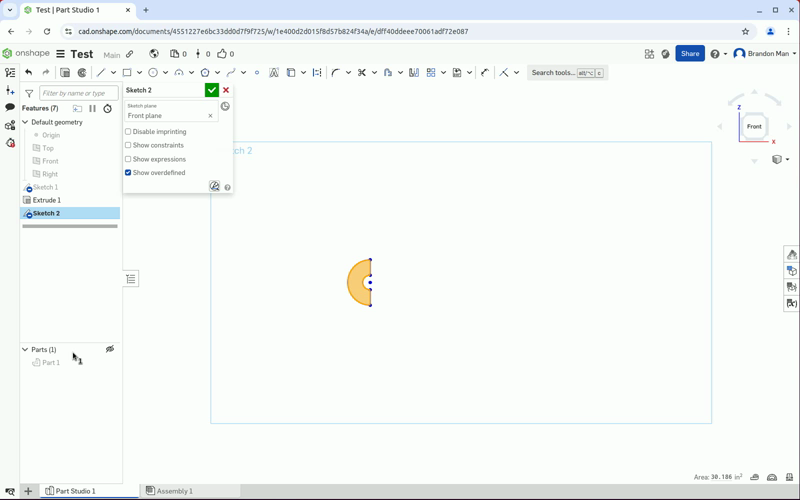
key(shift+y)
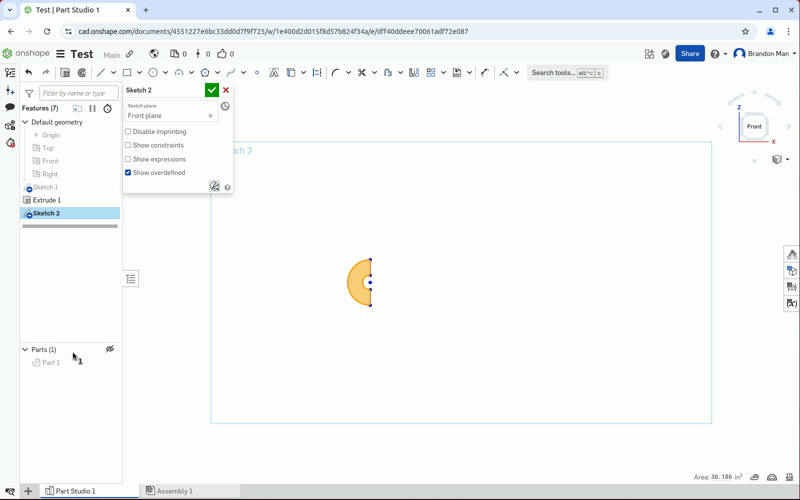
key(shift+e)
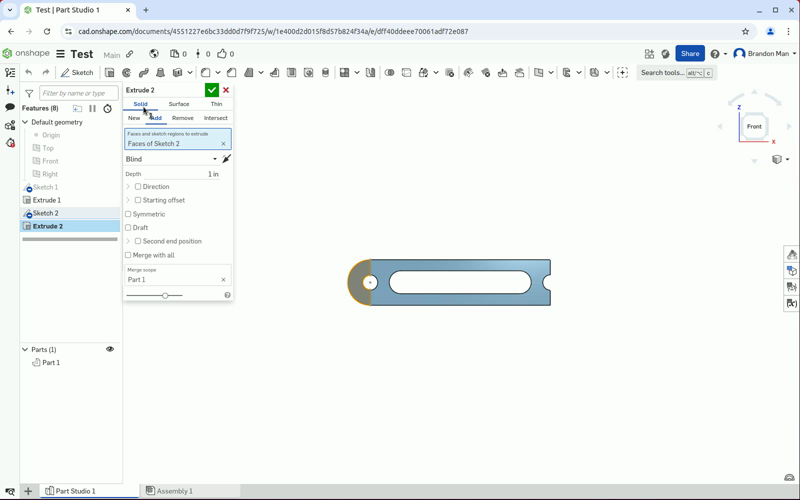
mouse_move(143, 106)
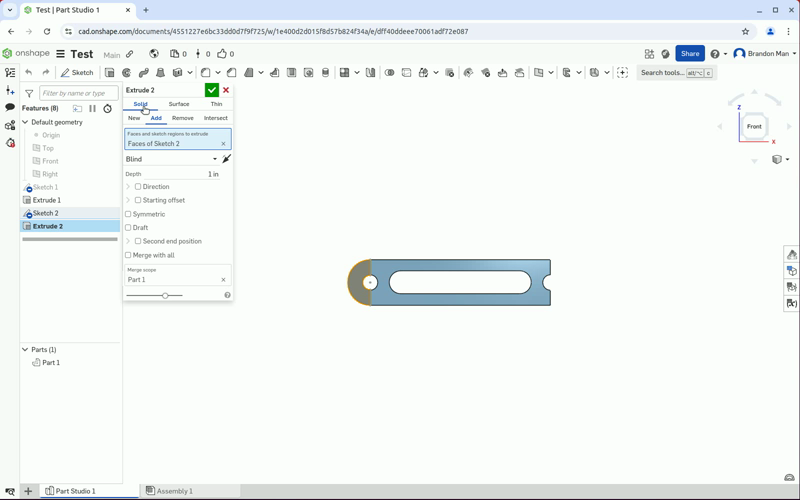
click(143, 106)
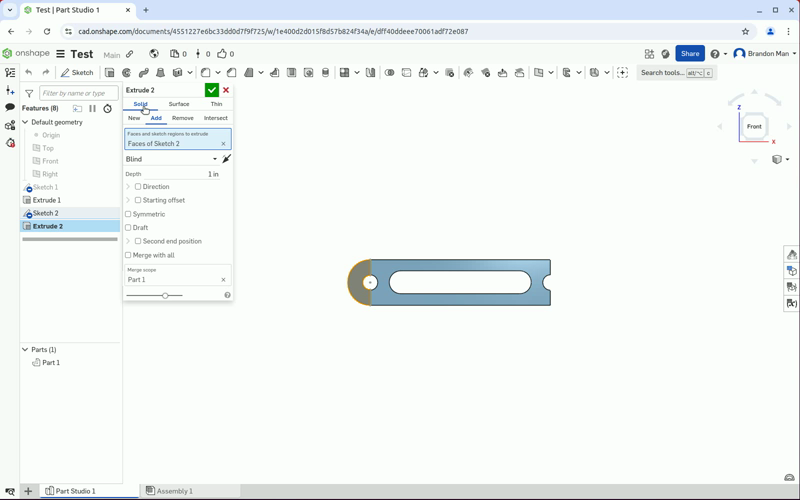
mouse_move(137, 120)
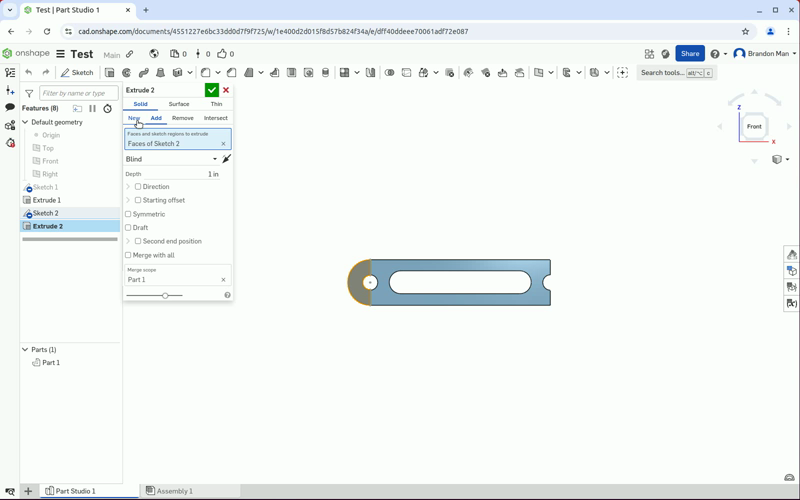
click(137, 120)
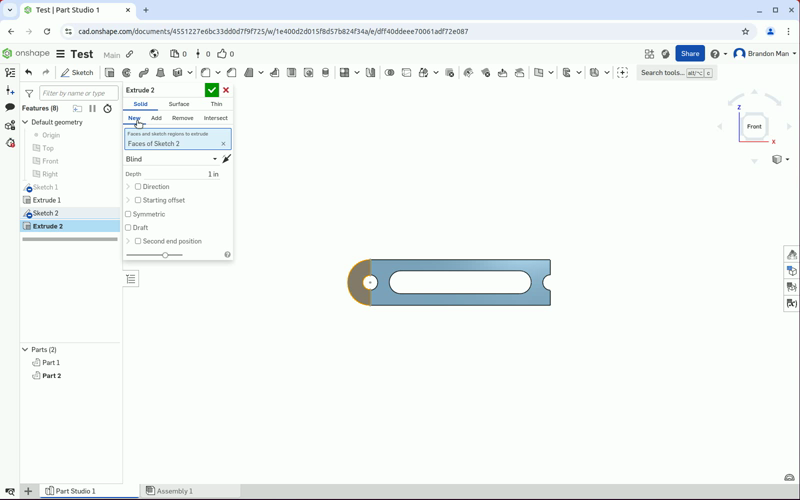
key(tab, 4)
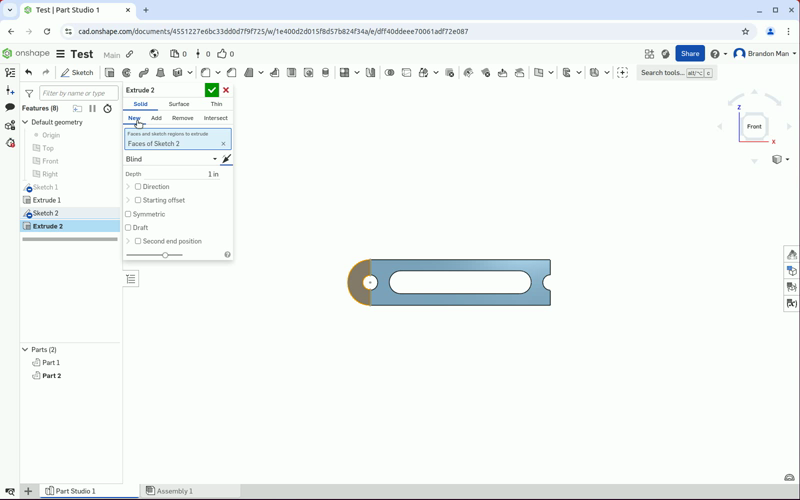
text(3.129)
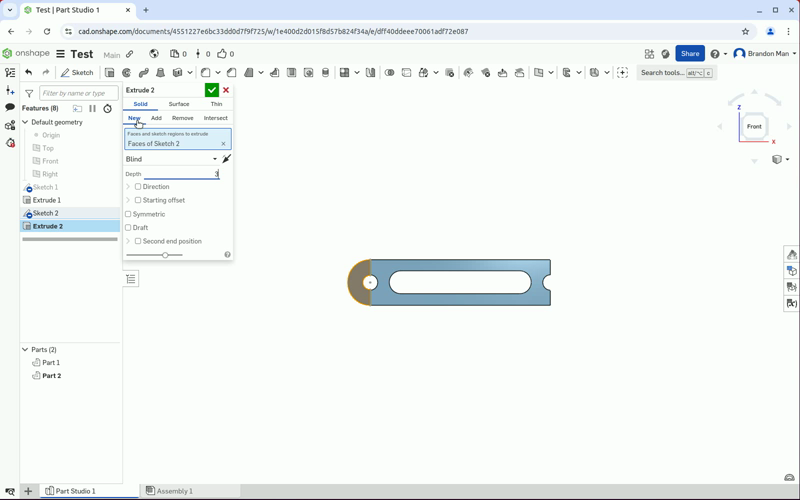
key(enter)
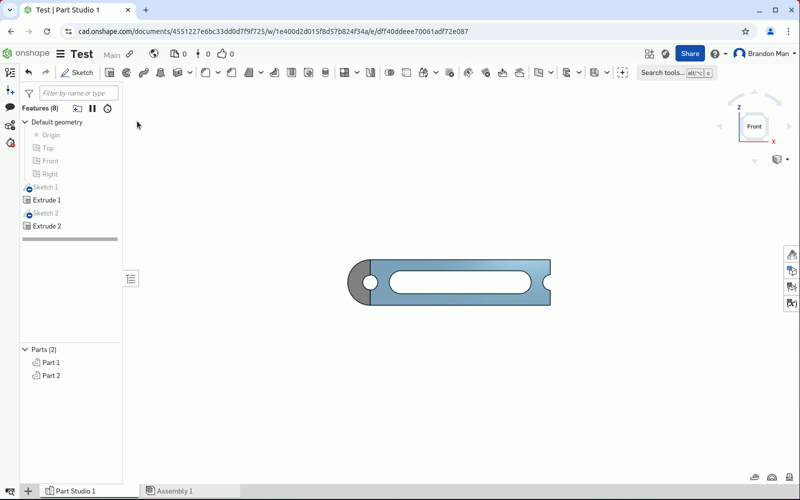
key(shift+h)
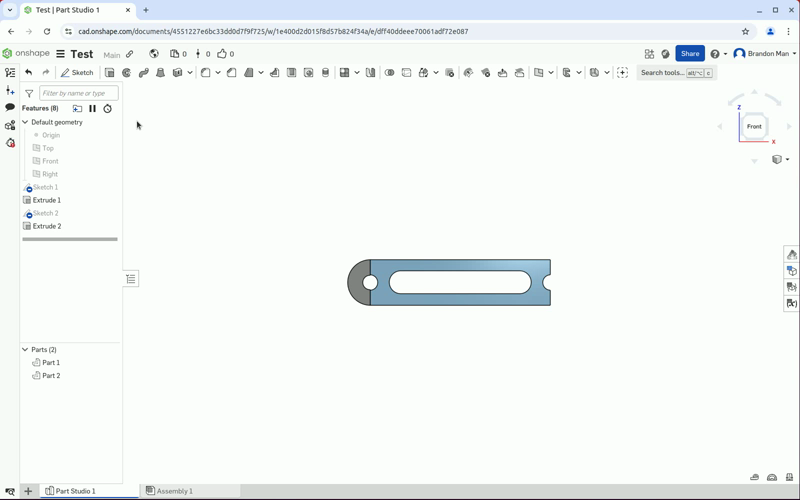
key(shift+h)
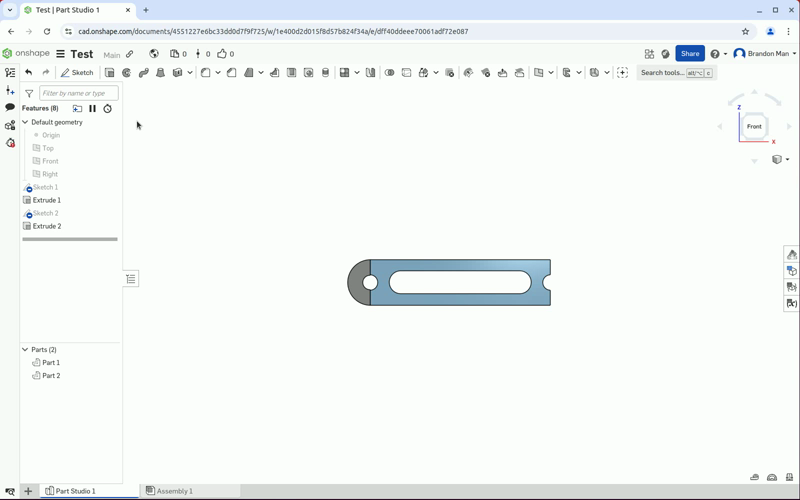
mouse_move(73, 189)
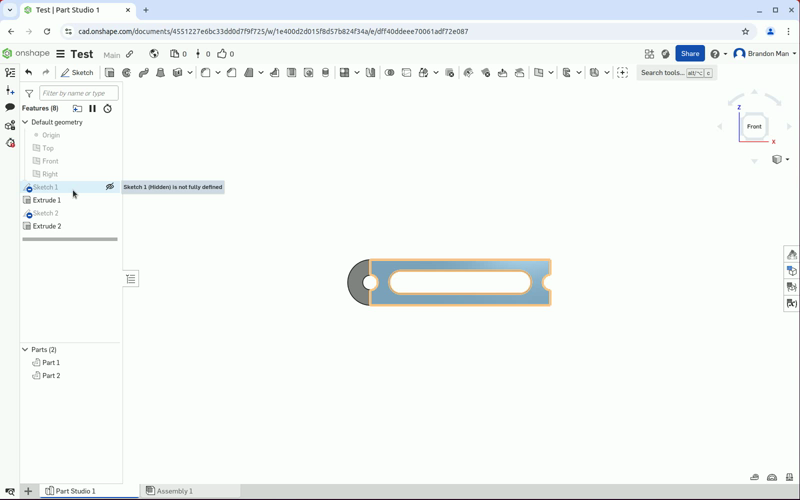
click(73, 189)
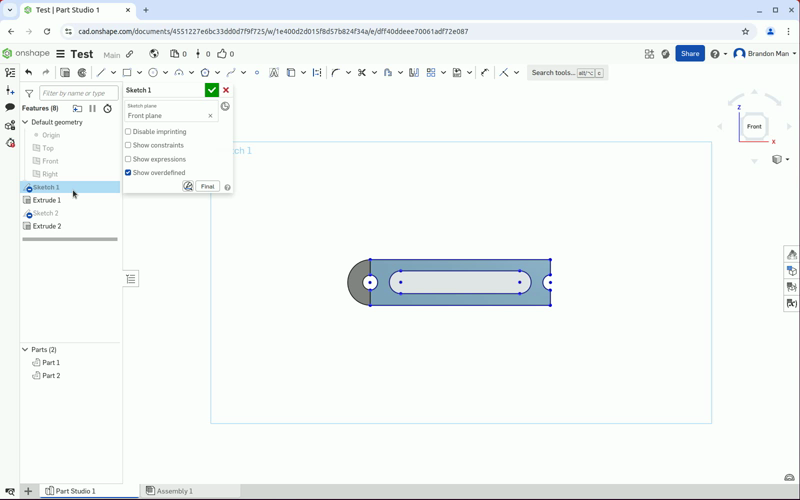
mouse_move(229, 92)
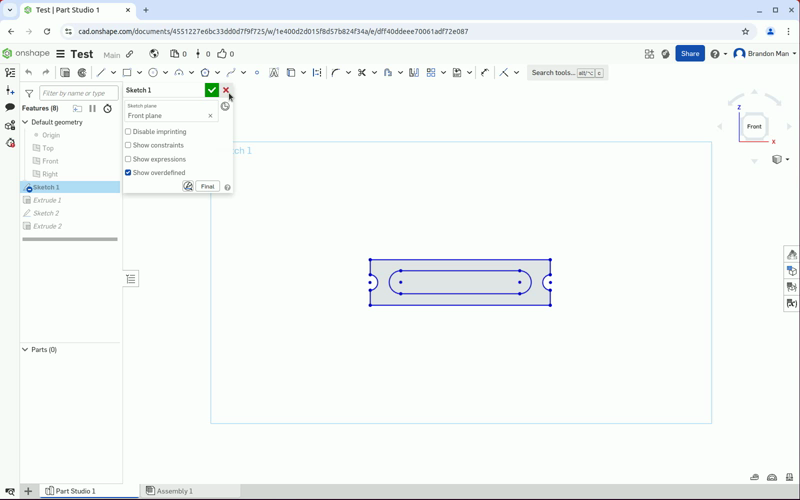
click(229, 92)
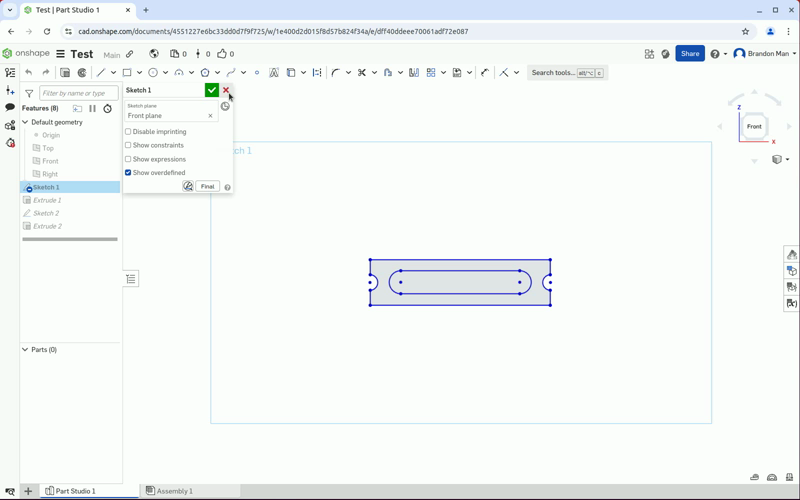
key(shift+s)
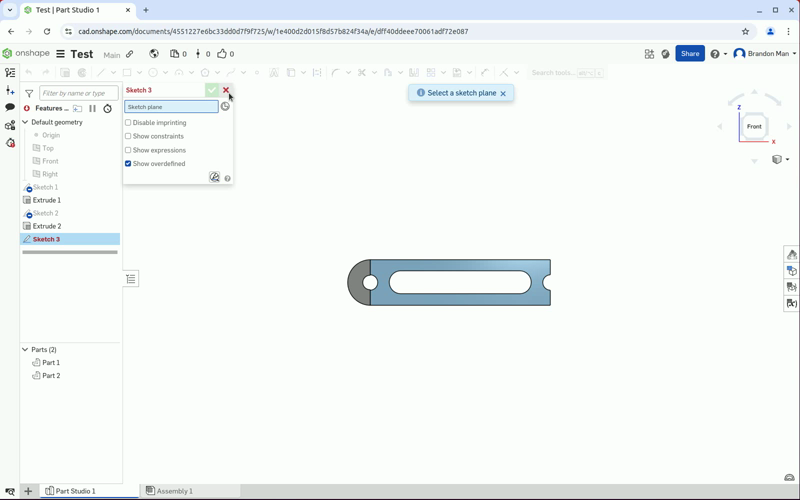
mouse_move(73, 163)
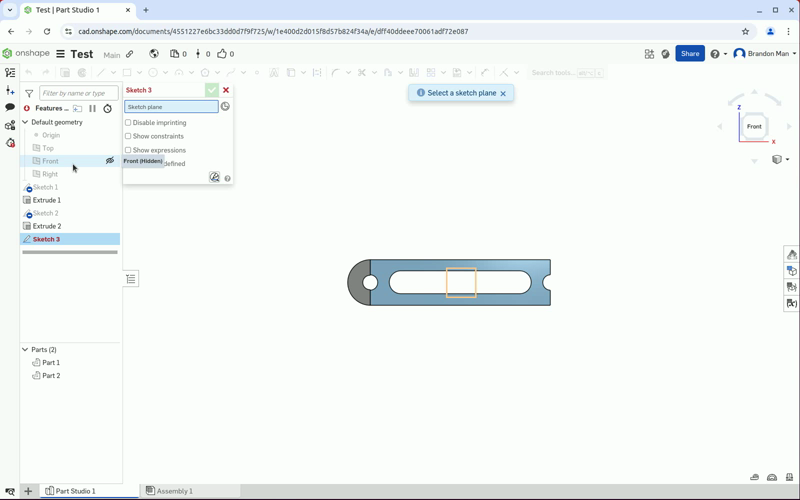
click(73, 163)
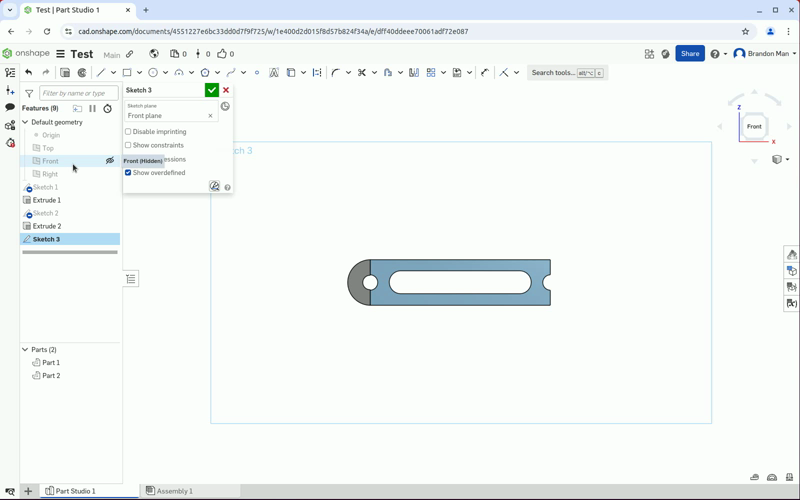
mouse_move(73, 352)
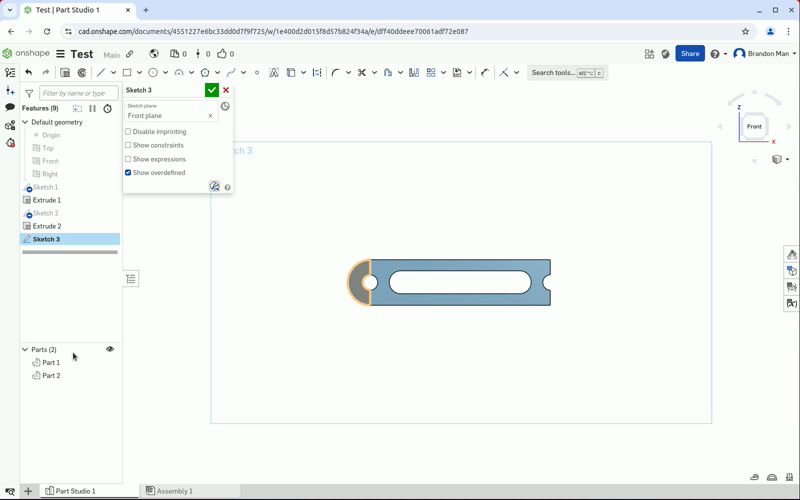
key(y)
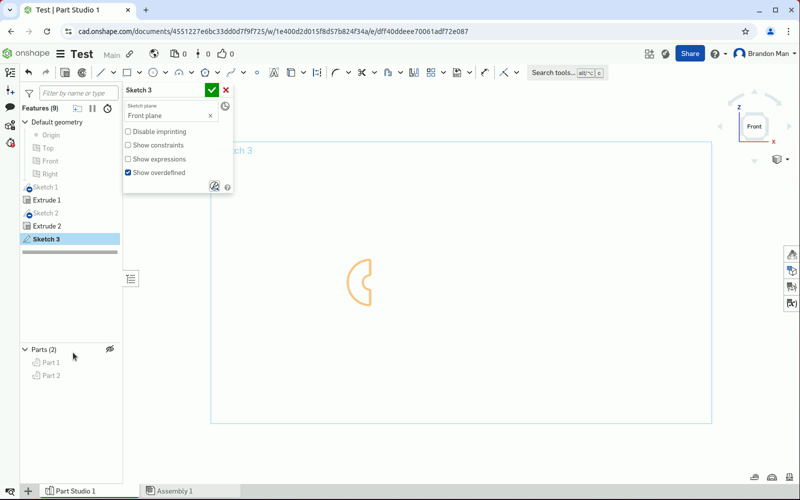
key(a)
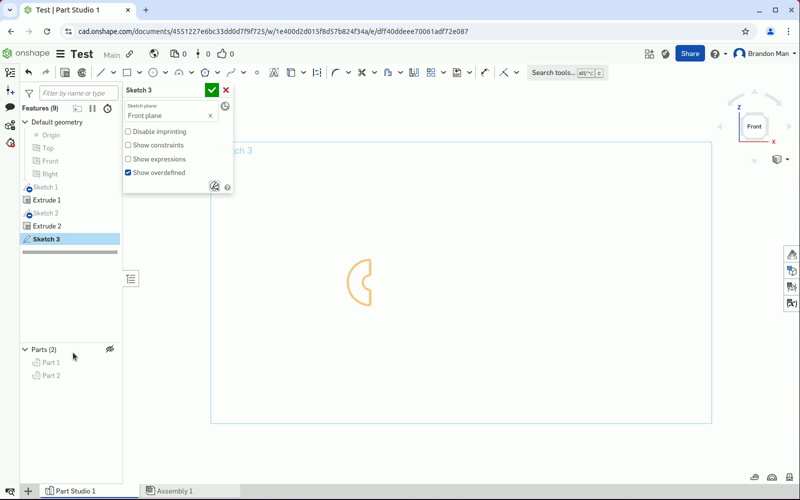
key_down(shift)
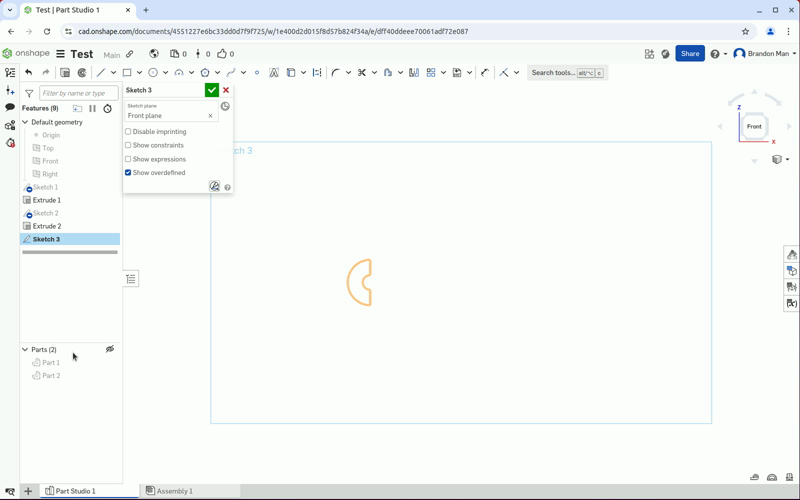
mouse_move(551, 305)
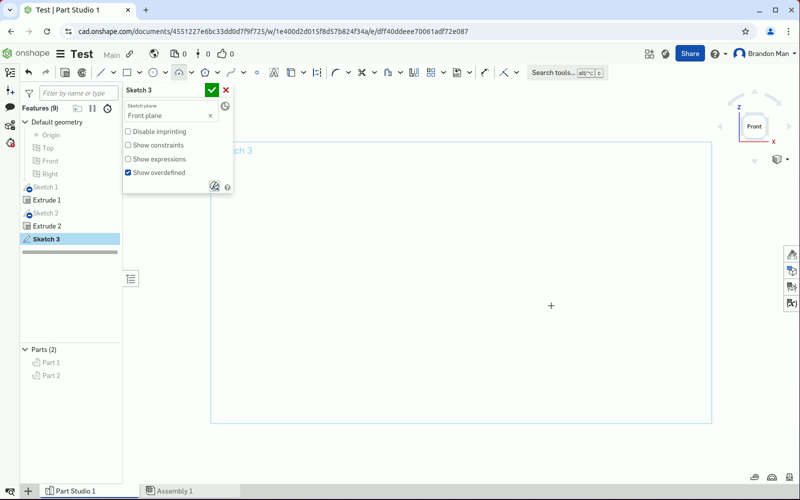
click(551, 305)
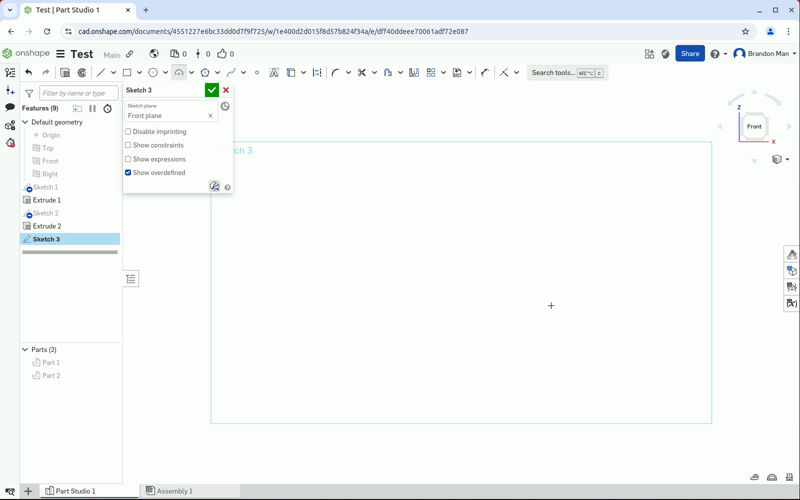
key_up(shift)
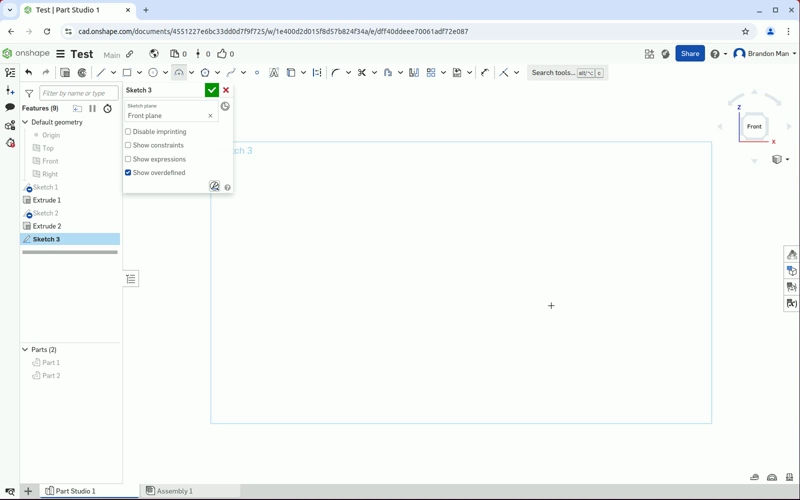
key_down(shift)
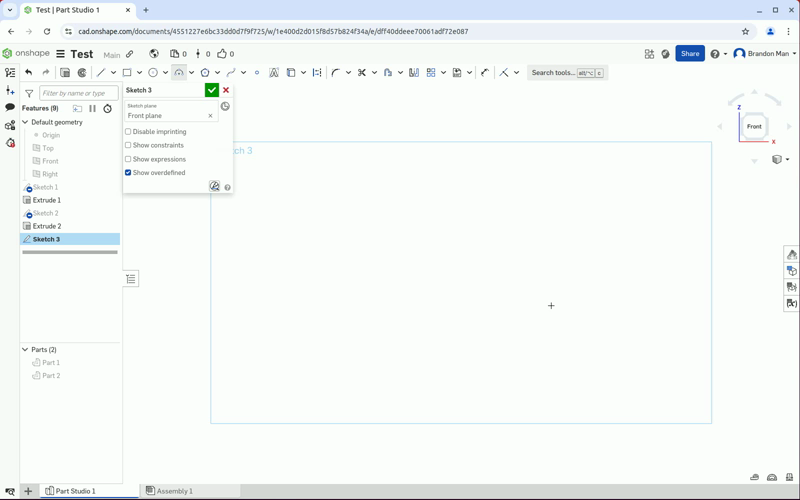
mouse_move(551, 259)
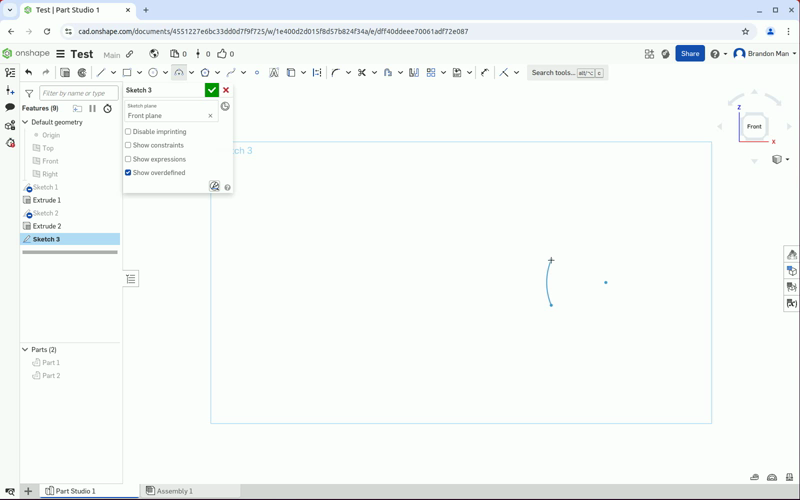
click(551, 259)
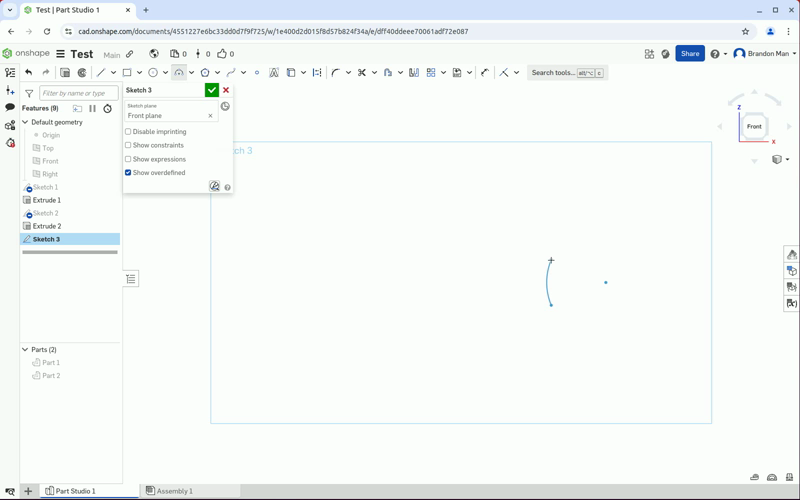
mouse_move(573, 282)
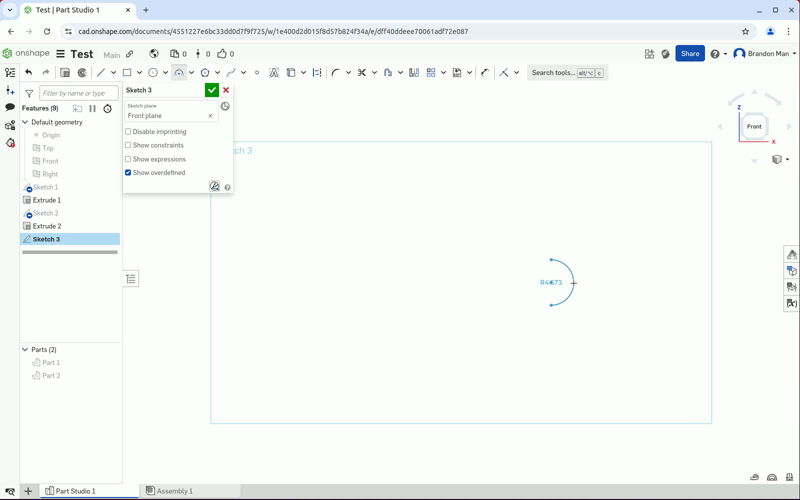
click(573, 282)
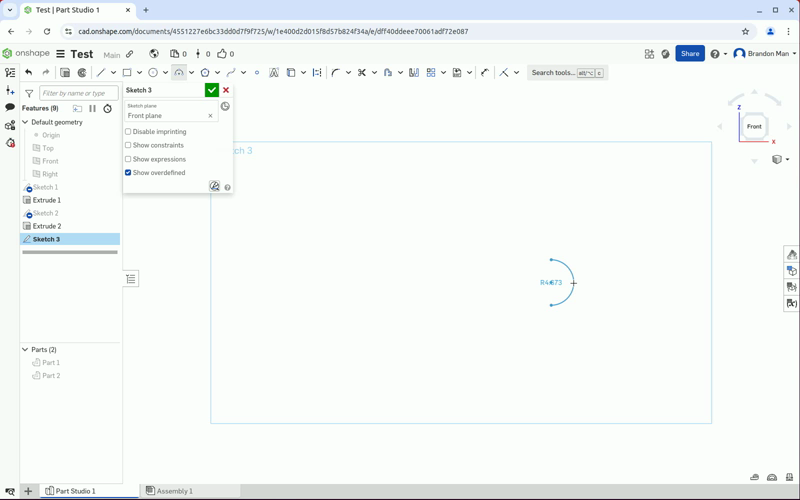
key_up(shift)
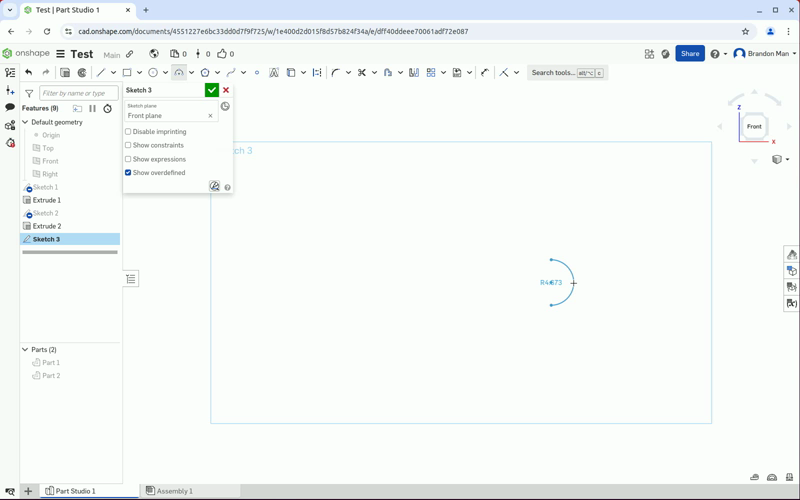
key(esc)
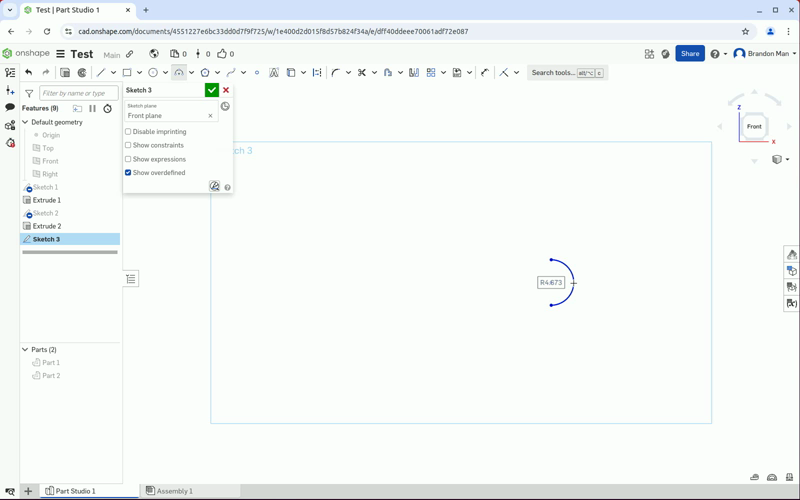
key(l)
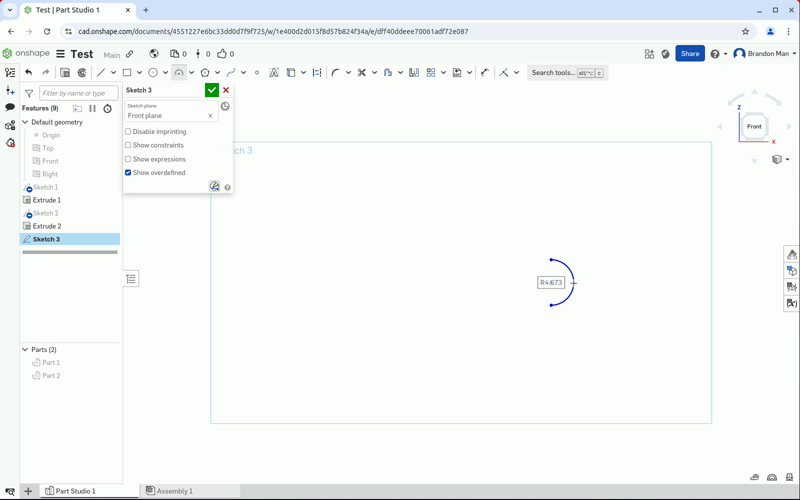
mouse_move(551, 259)
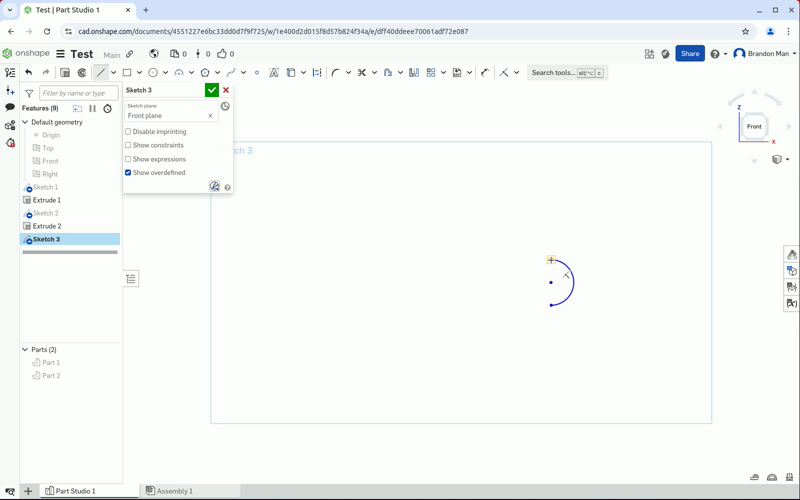
click(551, 259)
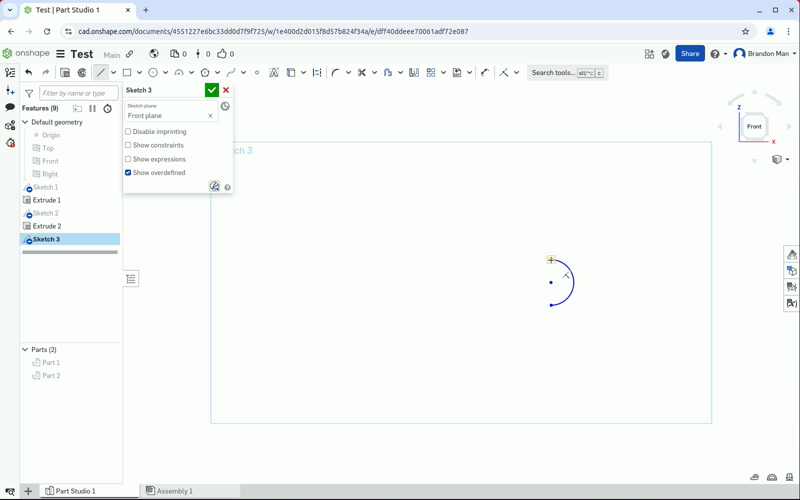
key_down(shift)
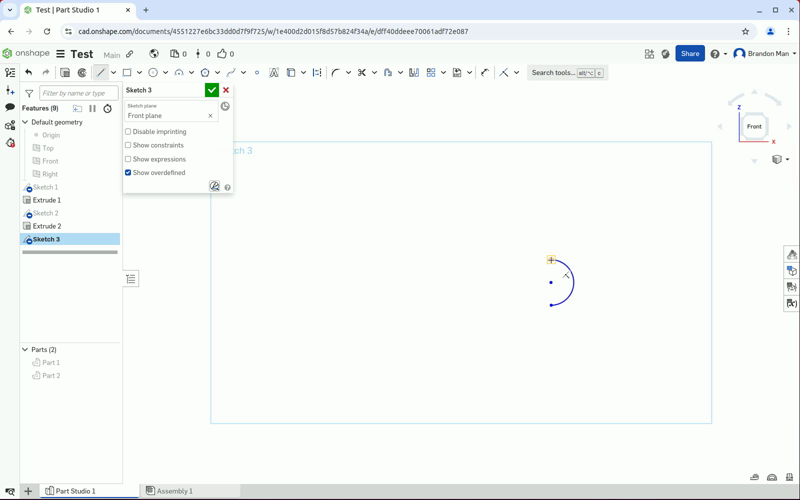
mouse_move(581, 259)
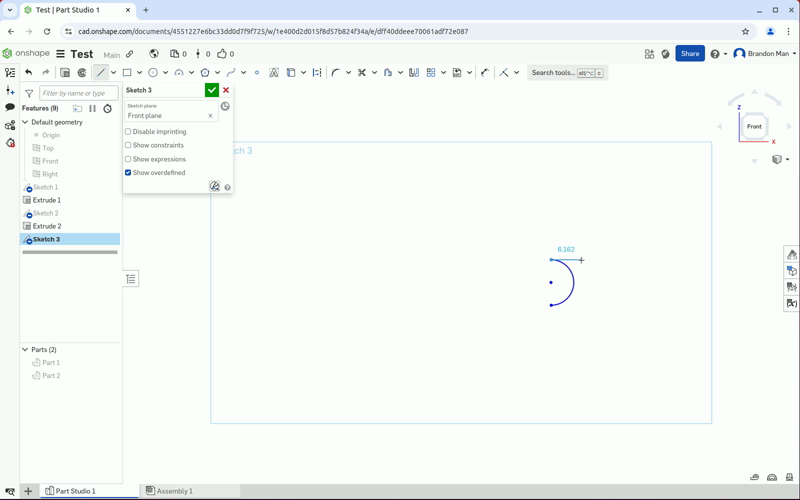
mouse_move(551, 275)
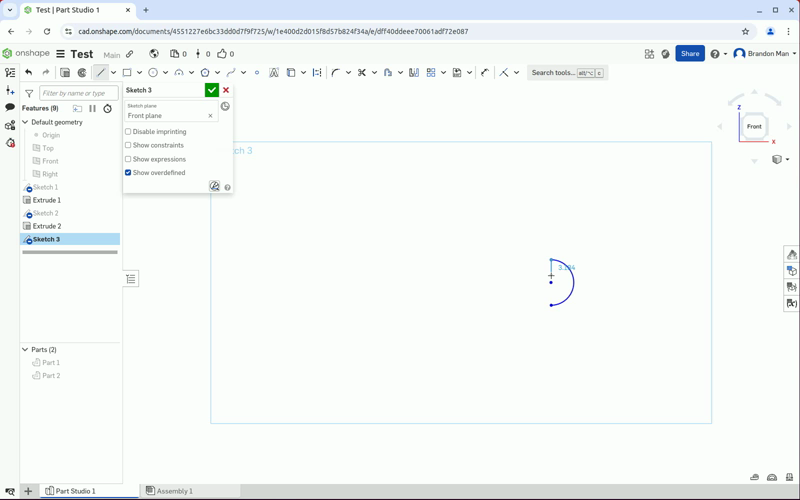
click(551, 275)
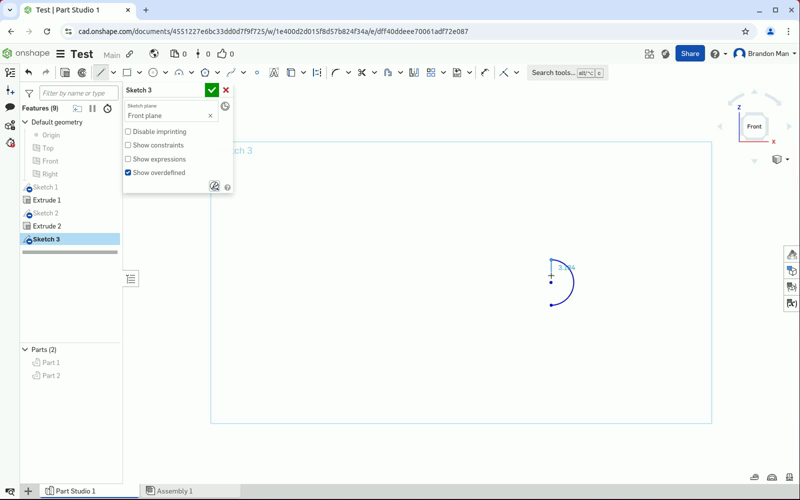
key_up(shift)
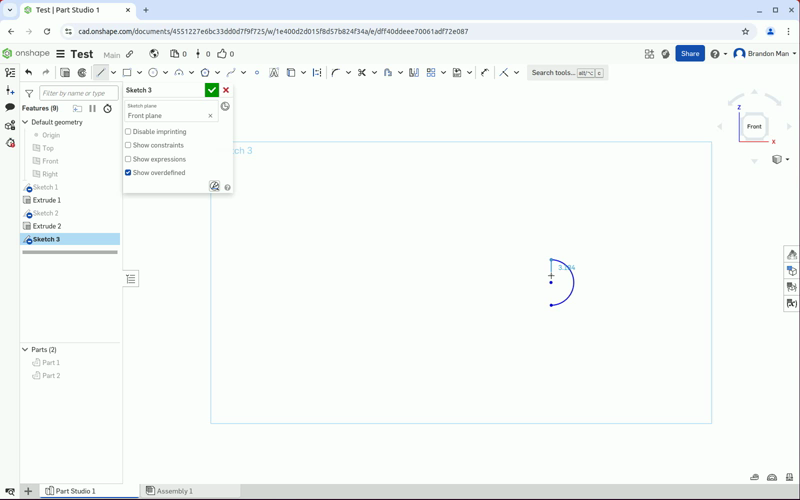
key(esc)
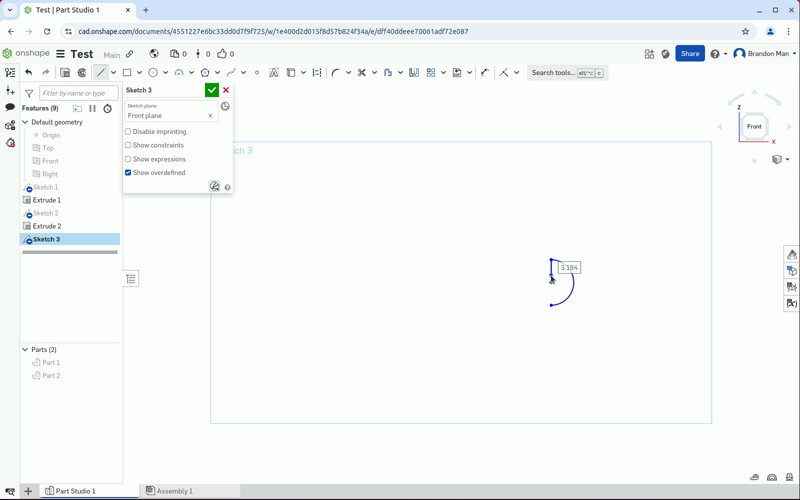
key(a)
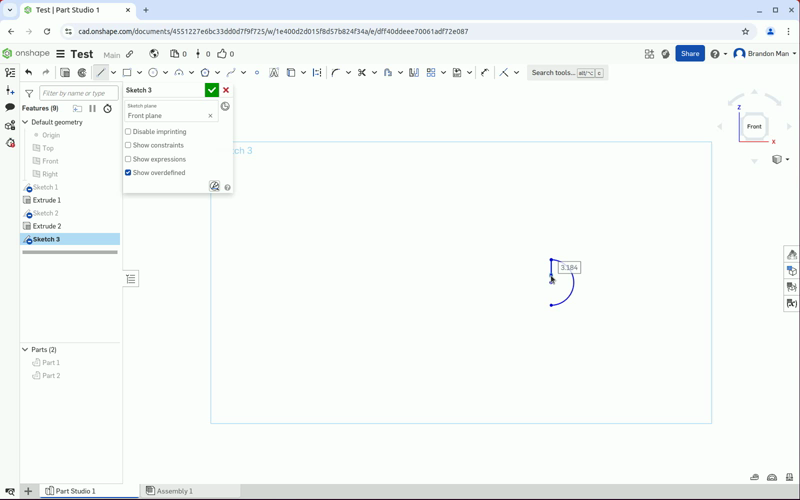
mouse_move(551, 275)
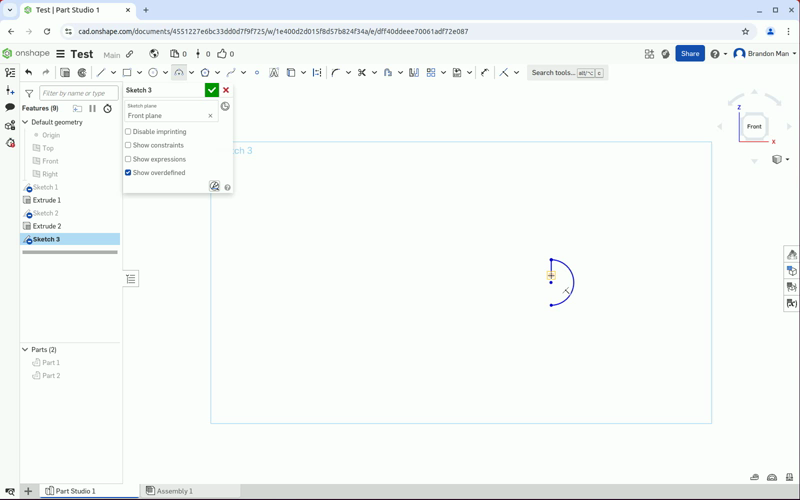
click(551, 275)
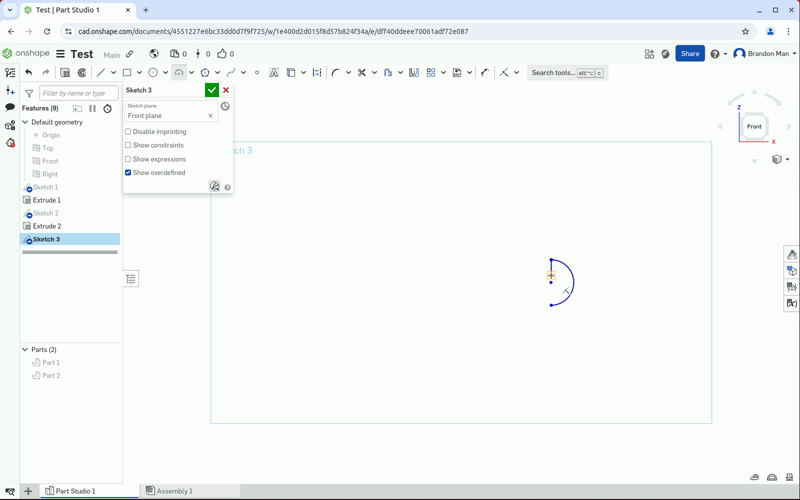
key_down(shift)
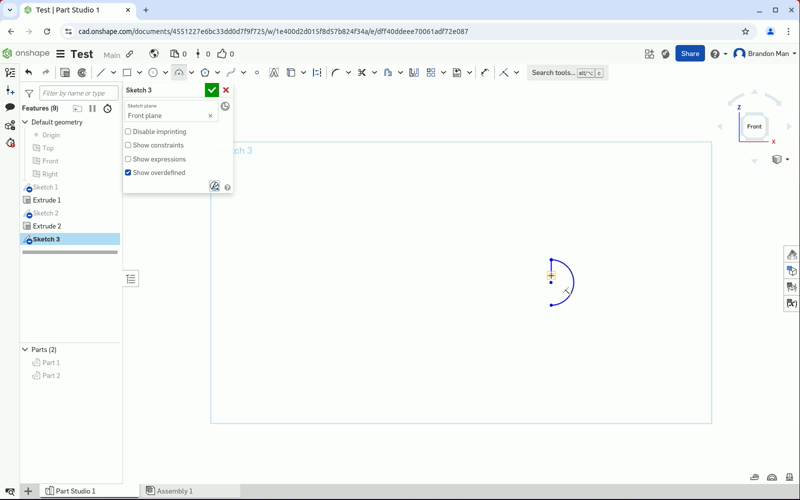
mouse_move(551, 289)
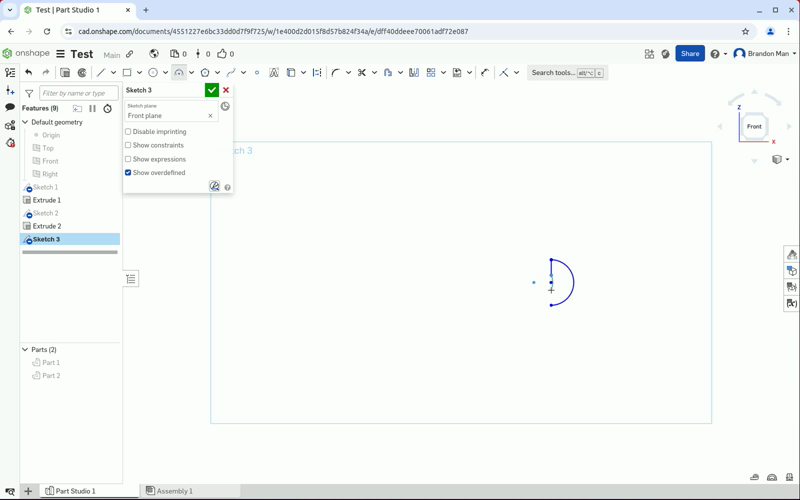
click(551, 289)
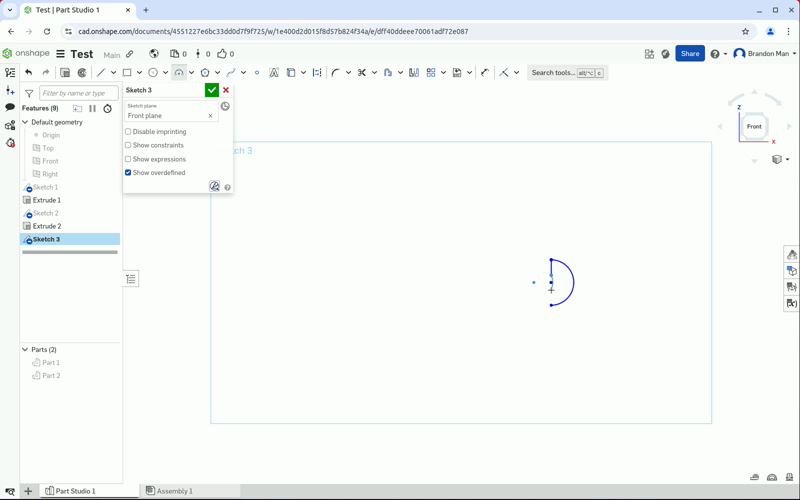
mouse_move(558, 282)
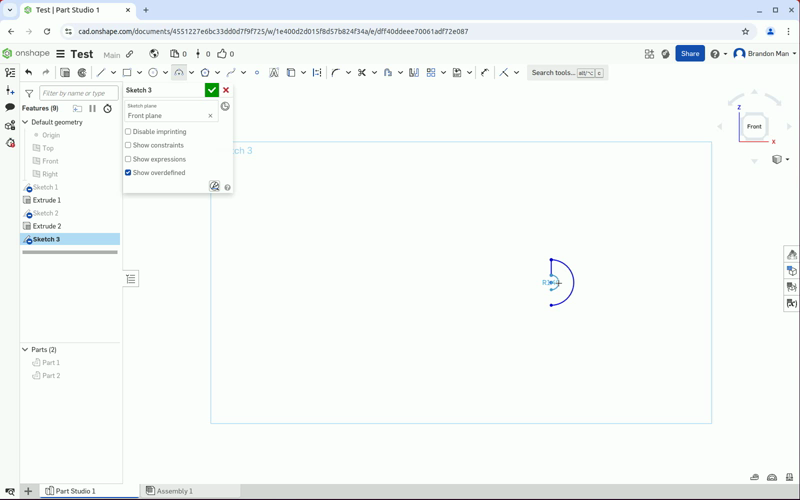
click(558, 282)
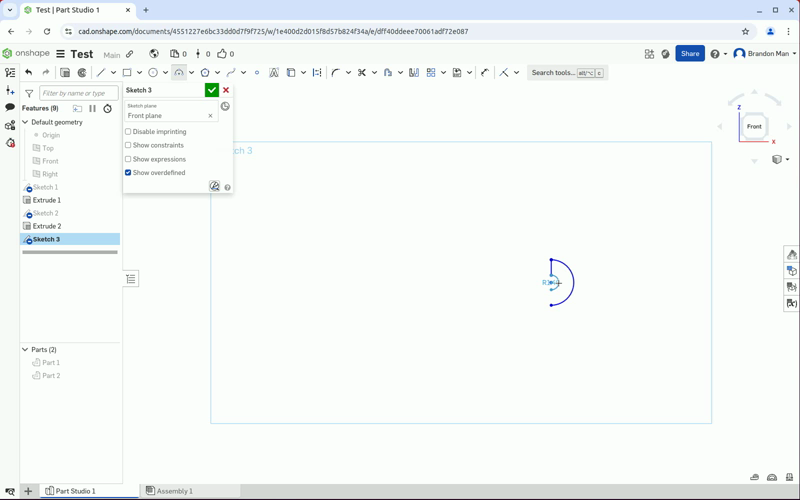
key_up(shift)
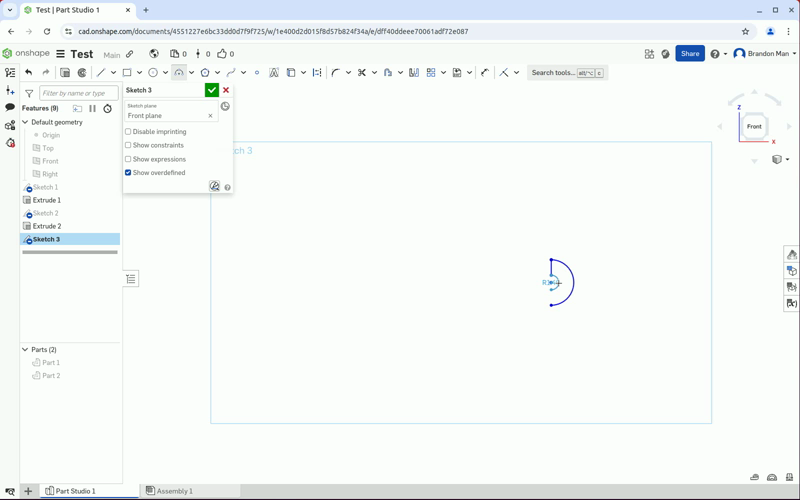
key(esc)
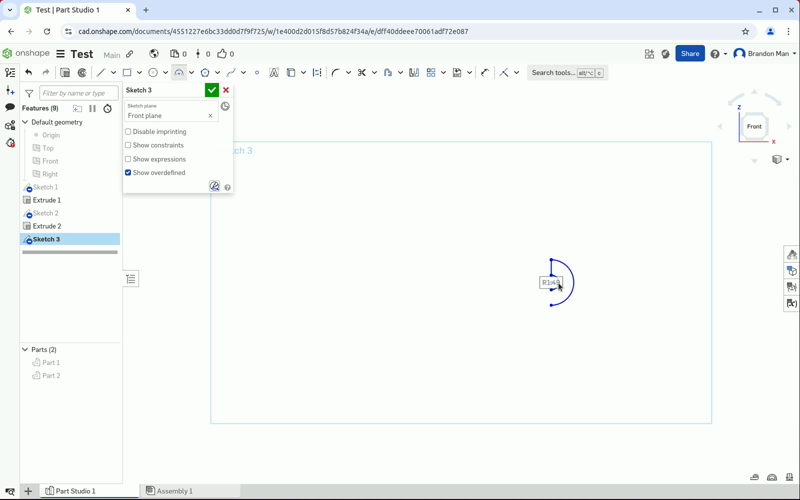
key(l)
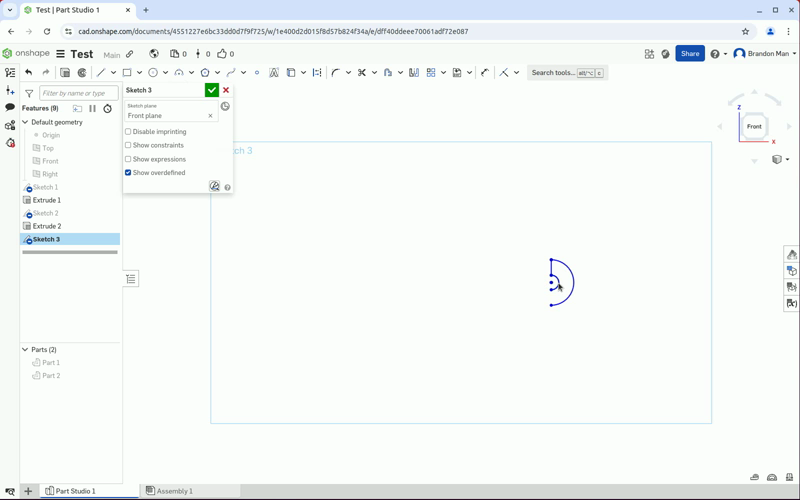
mouse_move(551, 289)
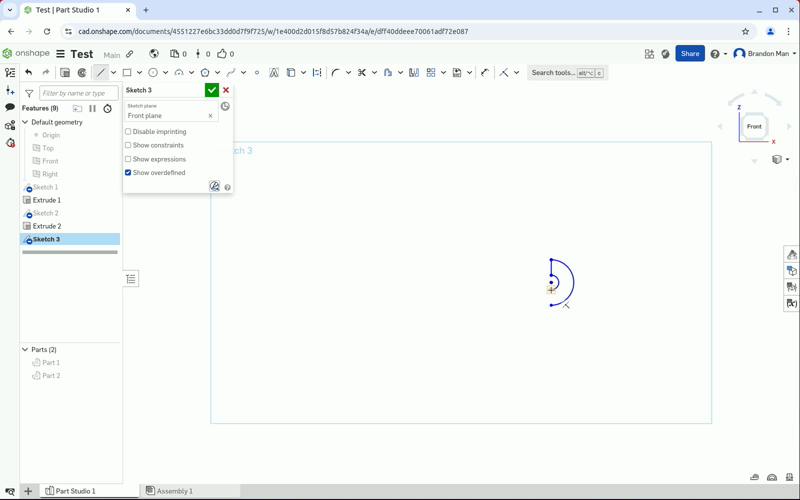
click(551, 289)
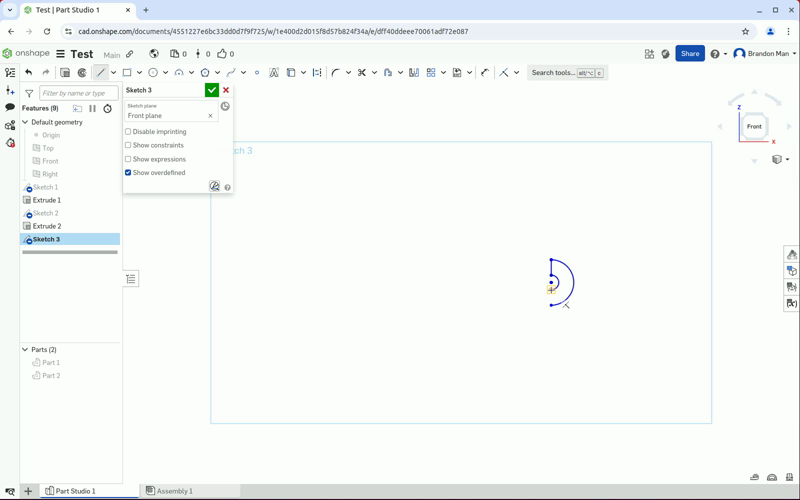
mouse_move(581, 289)
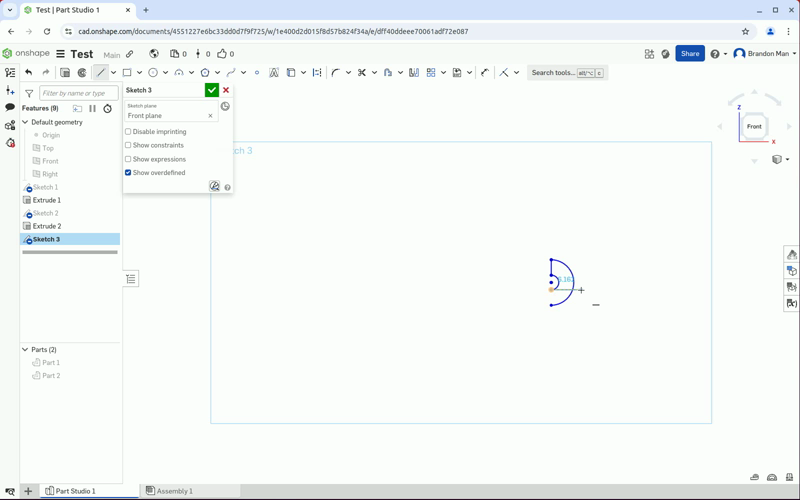
key_down(shift)
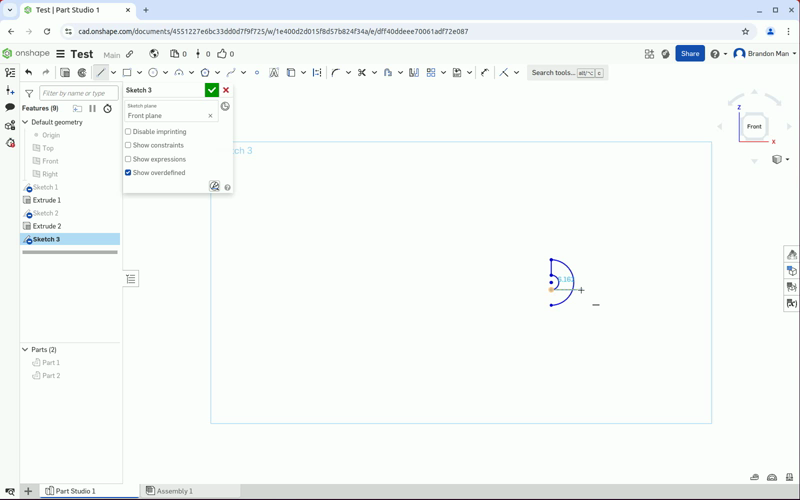
mouse_move(551, 305)
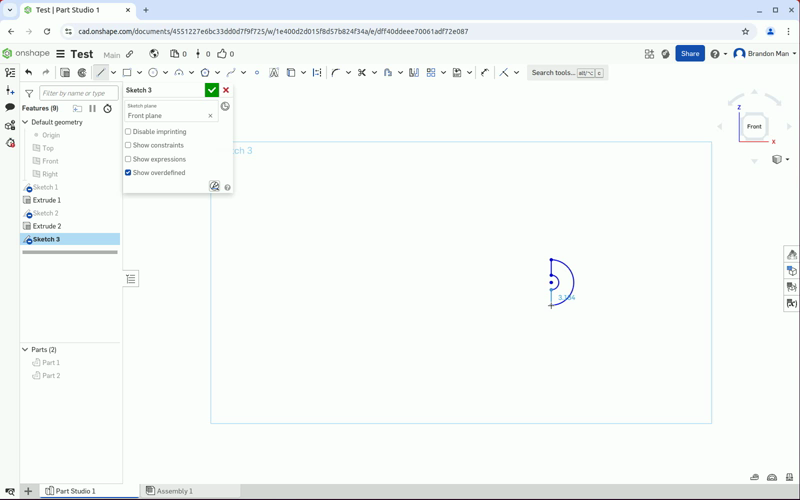
key_up(shift)
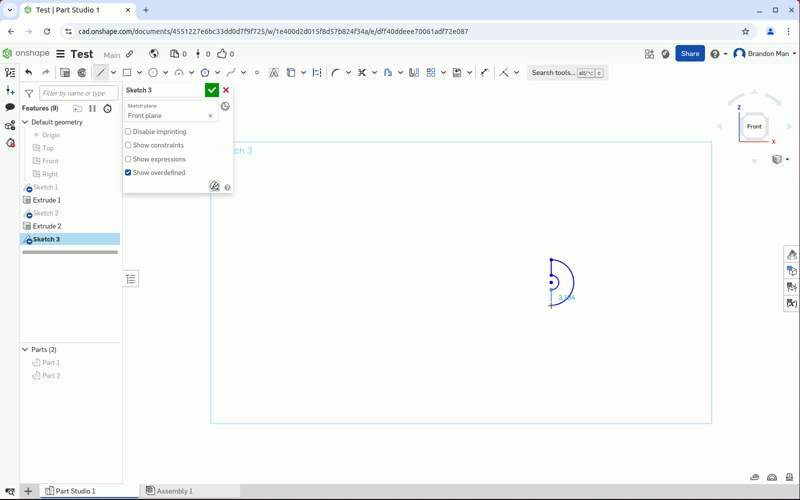
click(551, 305)
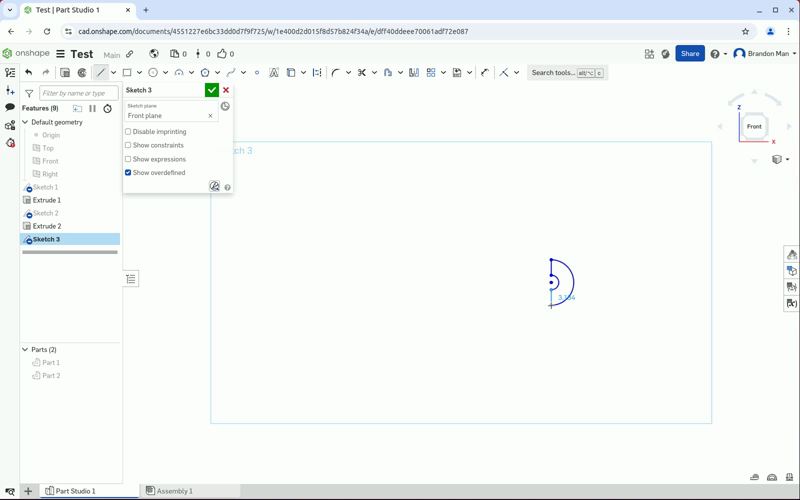
key(esc)
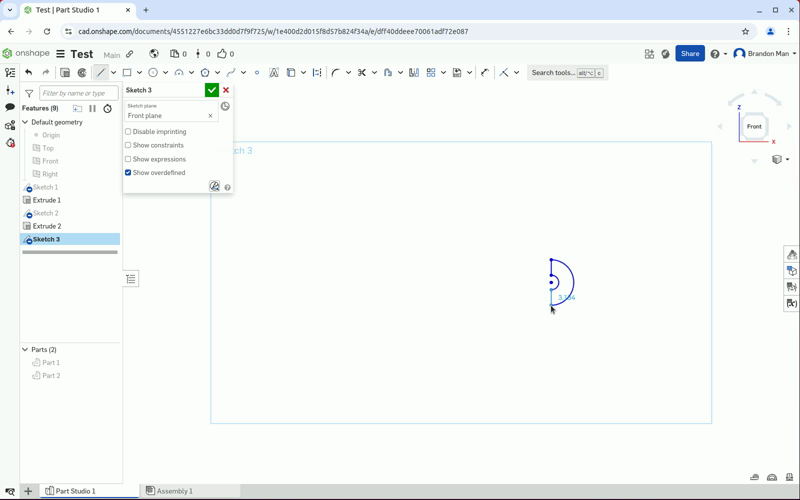
mouse_move(559, 294)
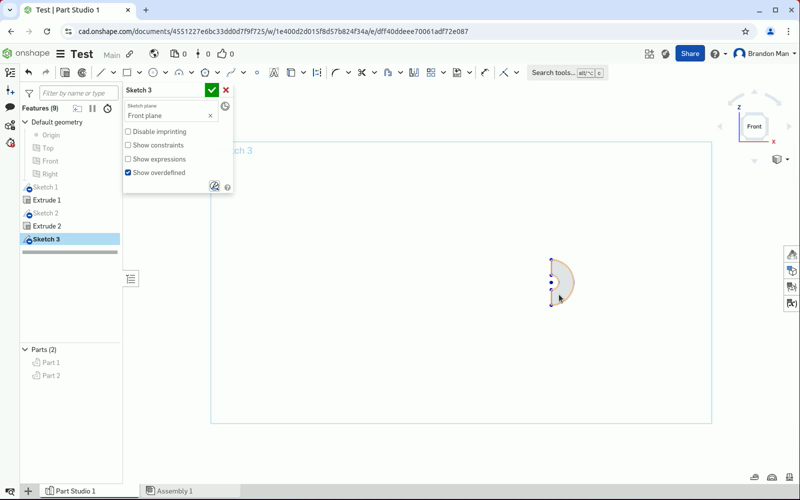
scroll(6)
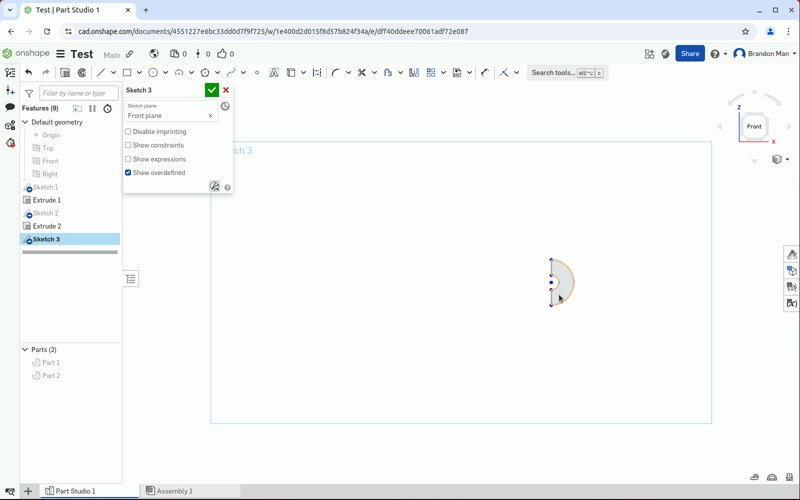
scroll(6)
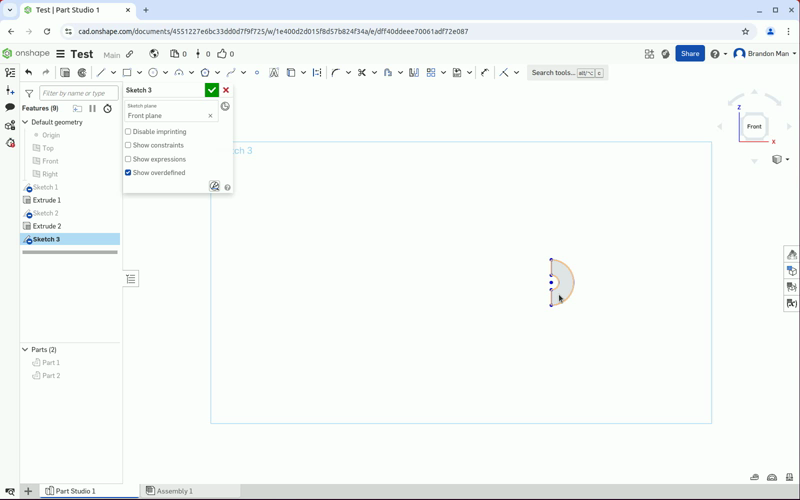
scroll(6)
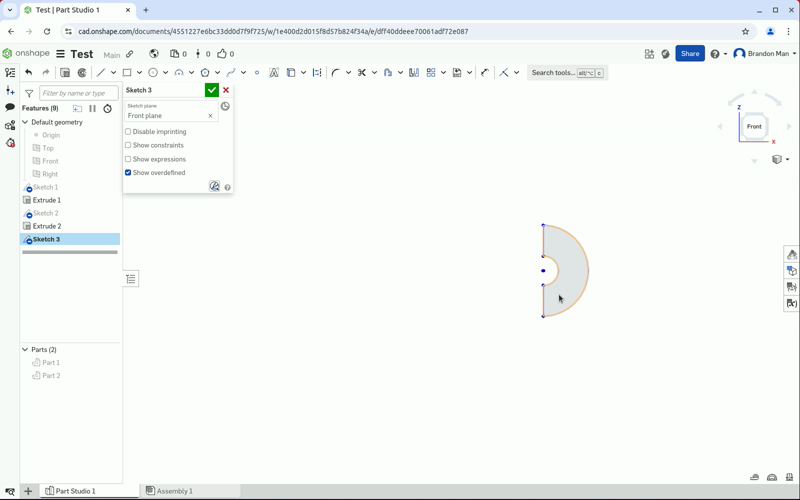
scroll(6)
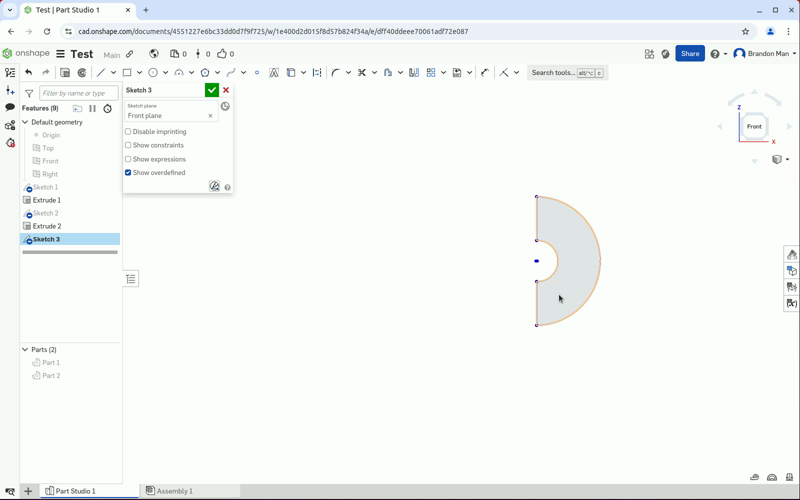
scroll(6)
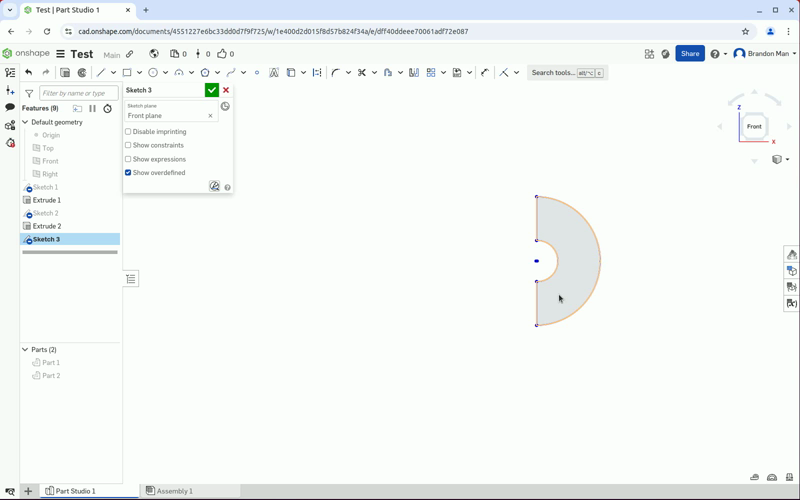
scroll(6)
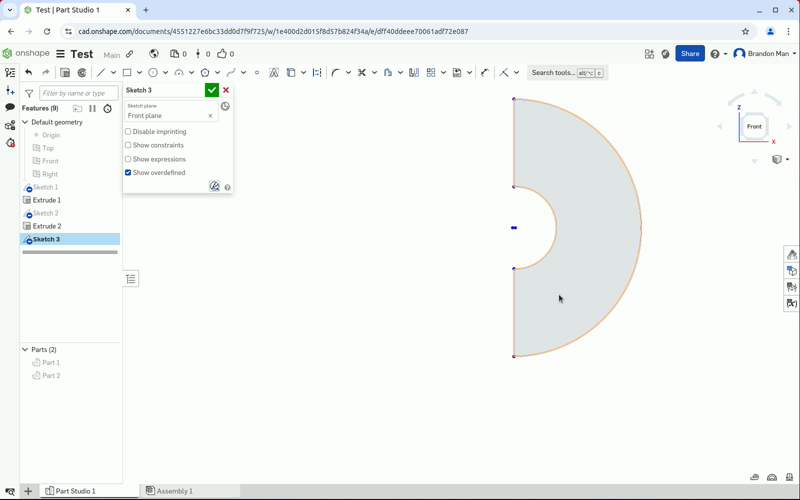
scroll(6)
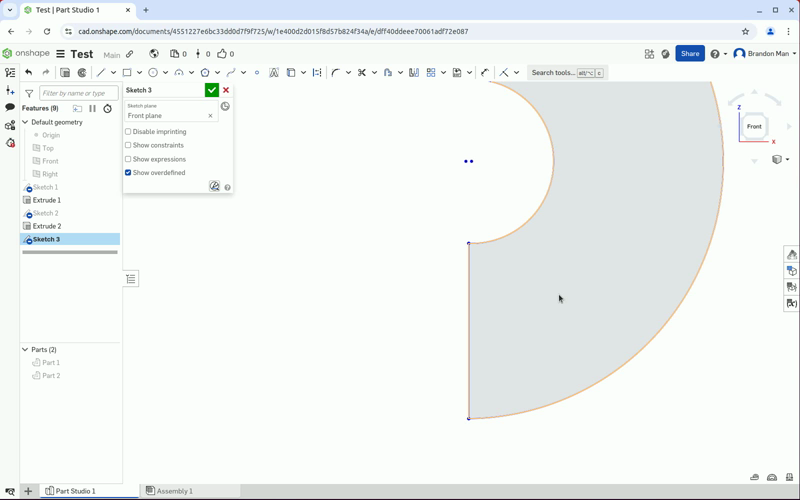
click(559, 294)
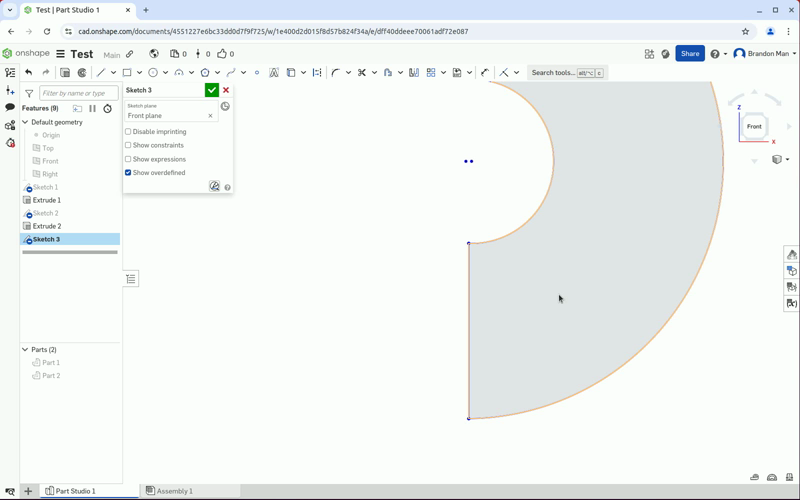
scroll(-6)
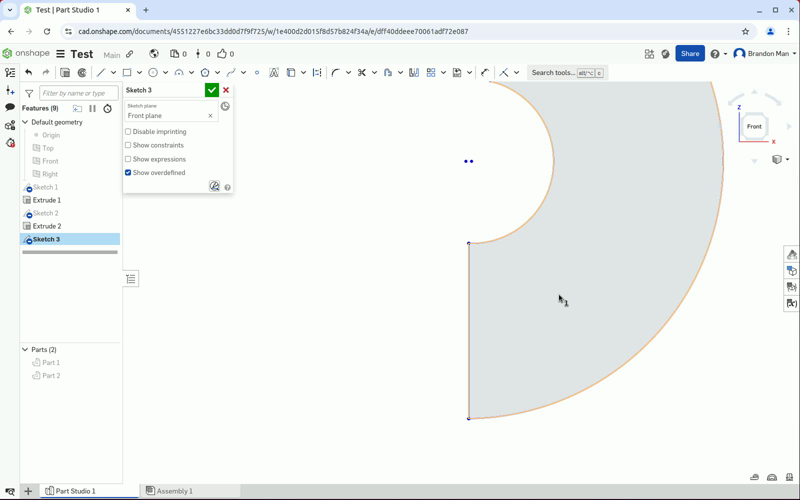
scroll(-6)
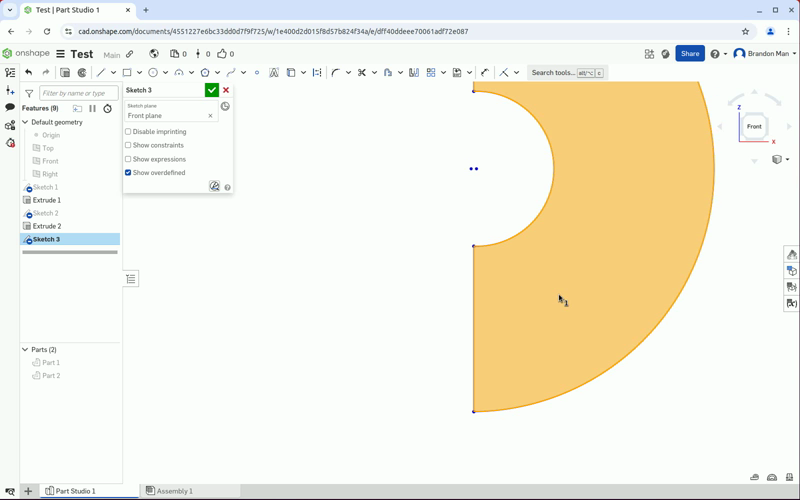
scroll(-6)
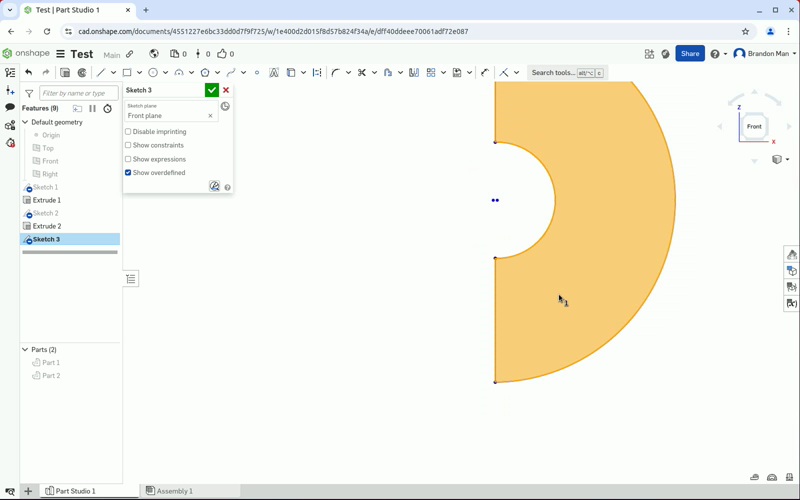
scroll(-6)
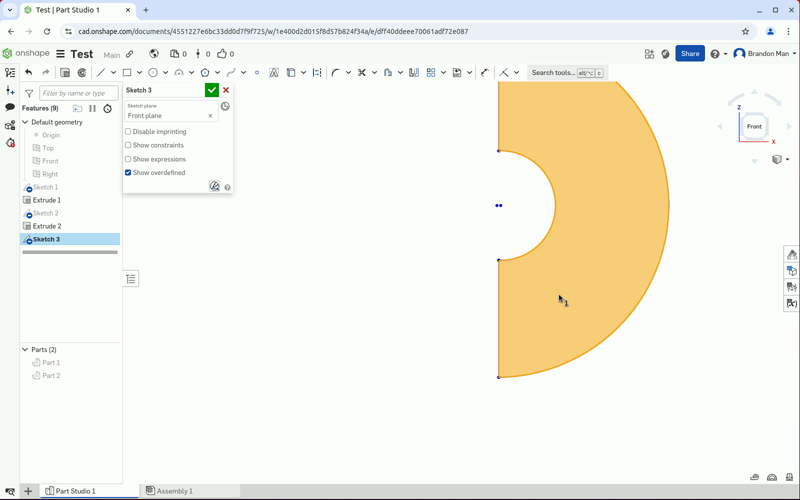
scroll(-6)
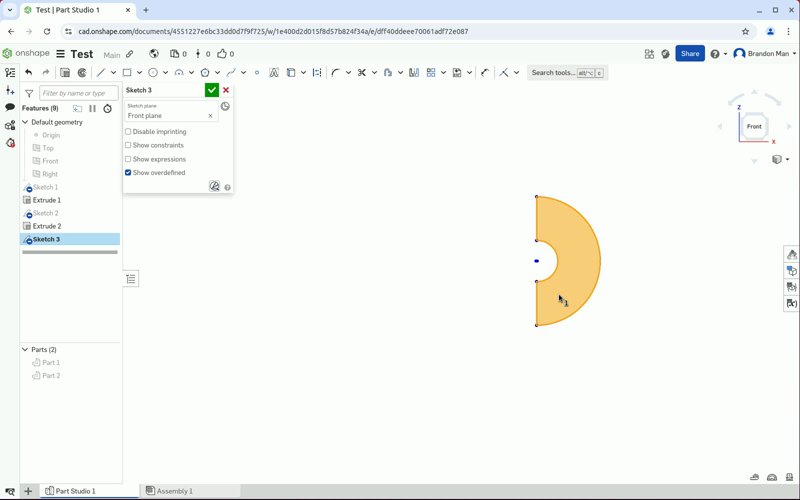
scroll(-6)
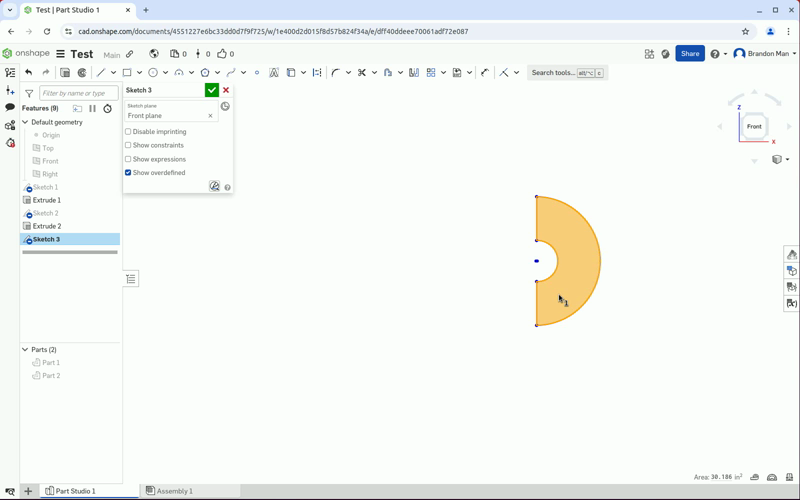
scroll(-6)
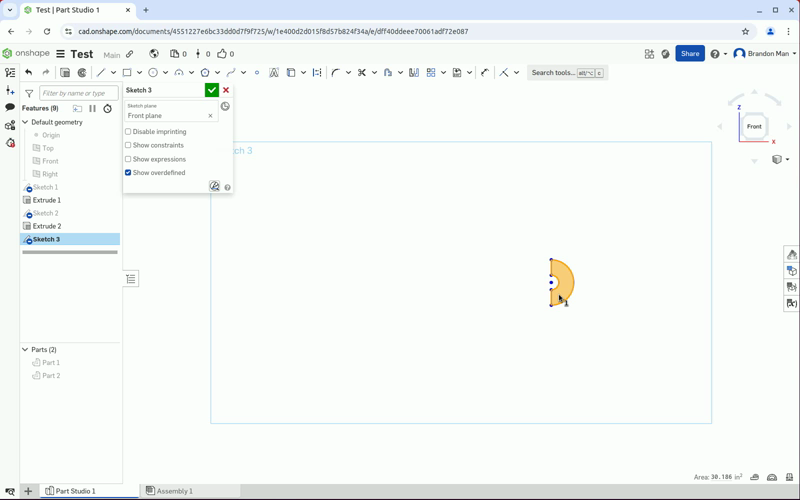
mouse_move(73, 352)
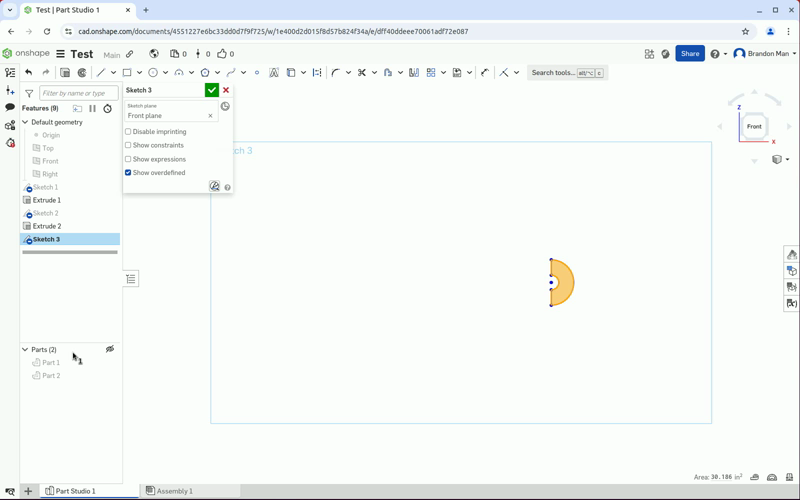
key(shift+y)
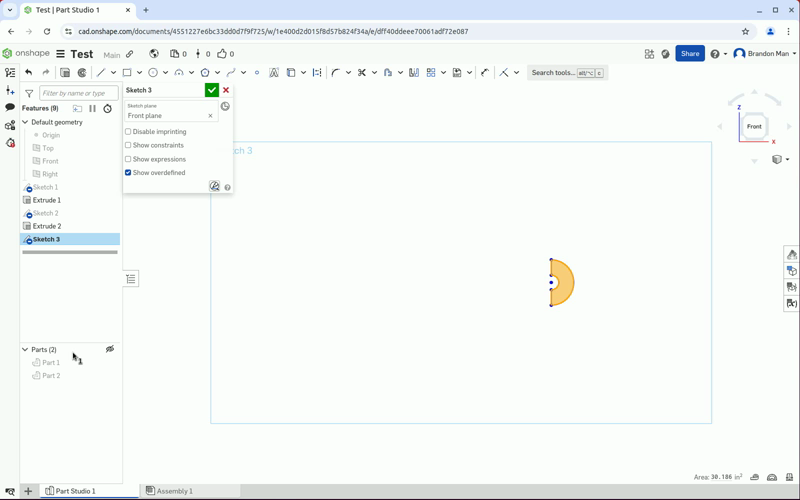
key(shift+e)
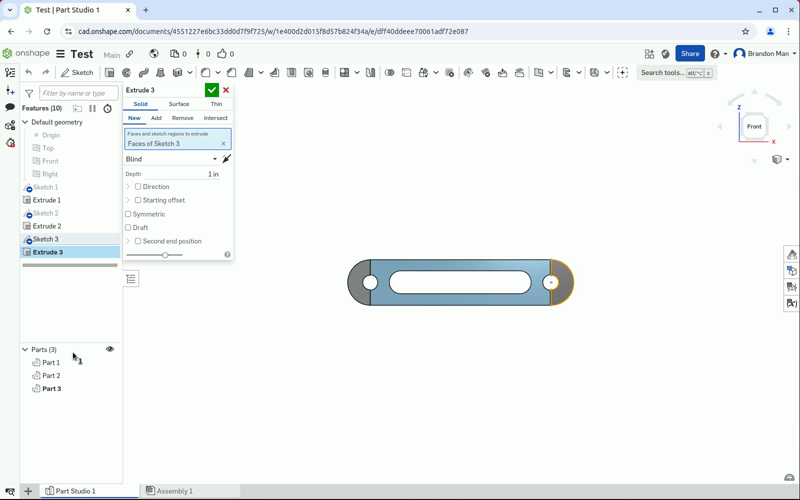
mouse_move(143, 106)
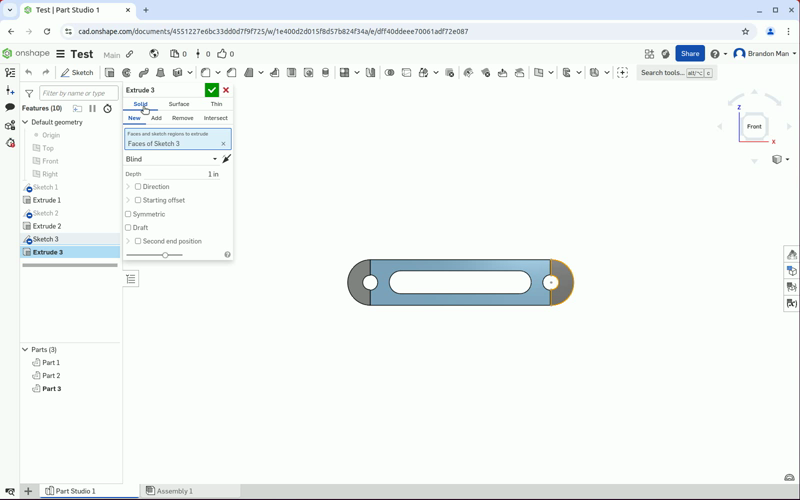
click(143, 106)
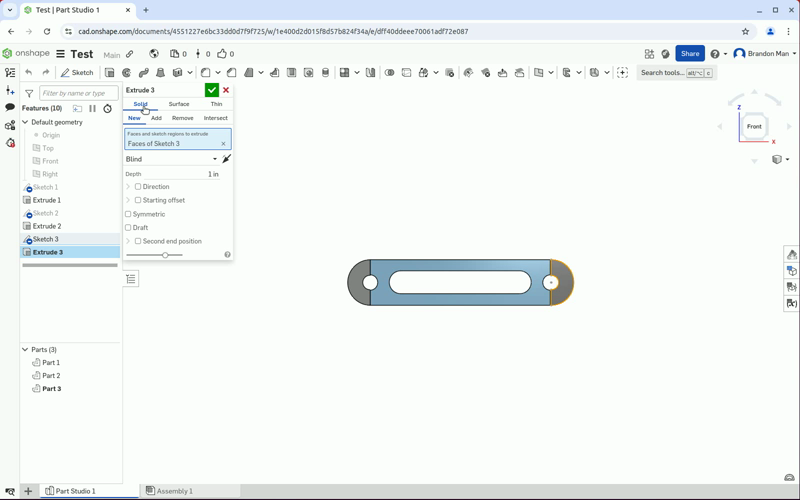
mouse_move(137, 120)
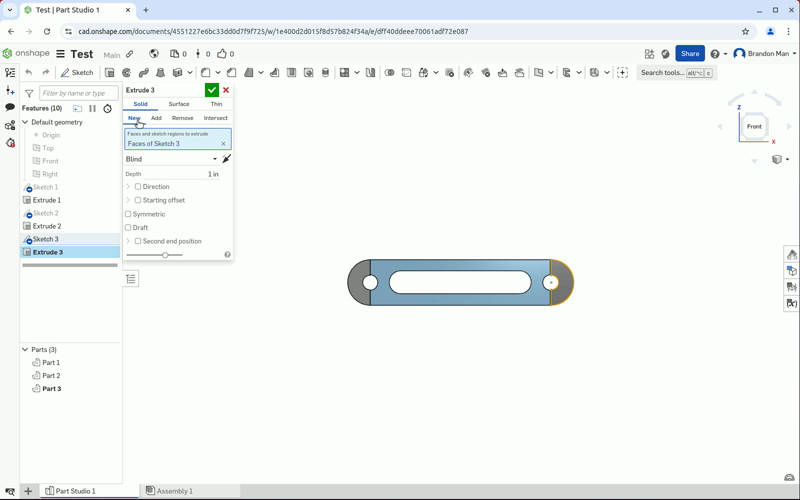
click(137, 120)
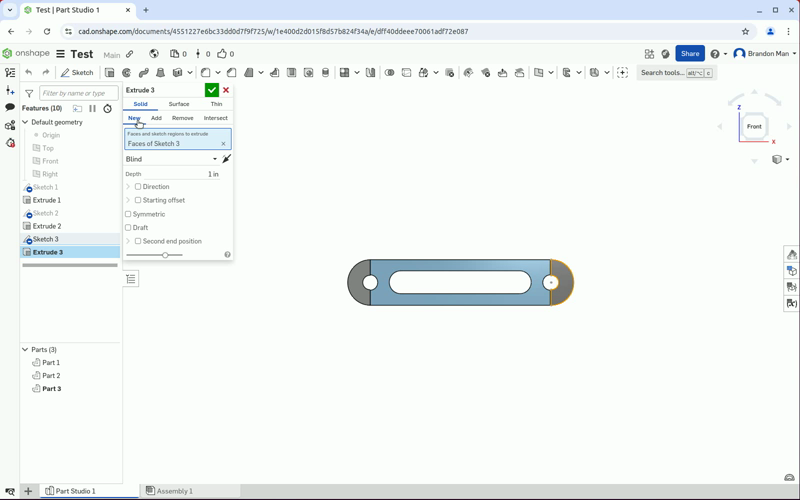
key(tab, 4)
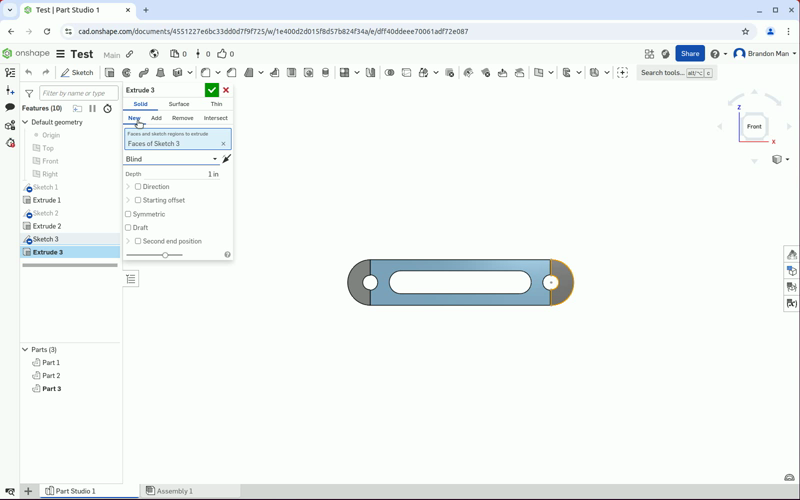
text(3.129)
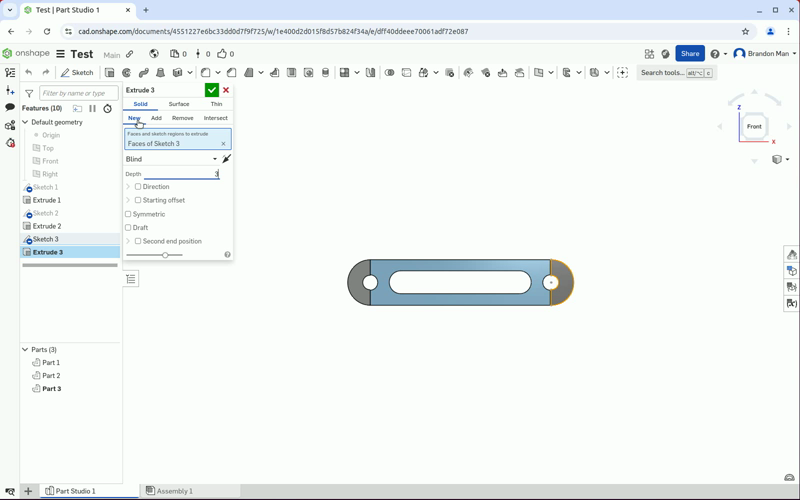
key(enter)
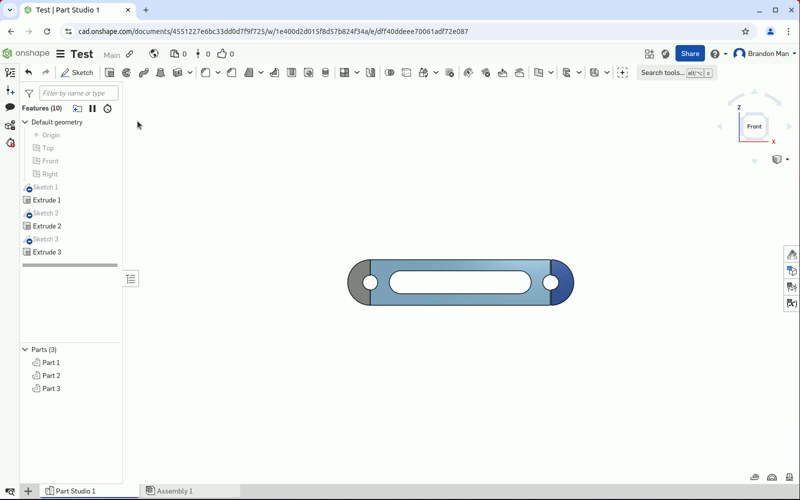
key(shift+h)
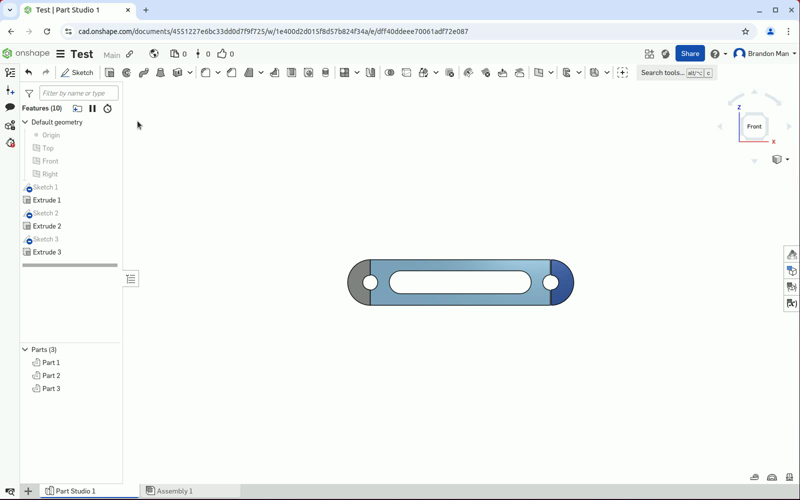
key(shift+h)
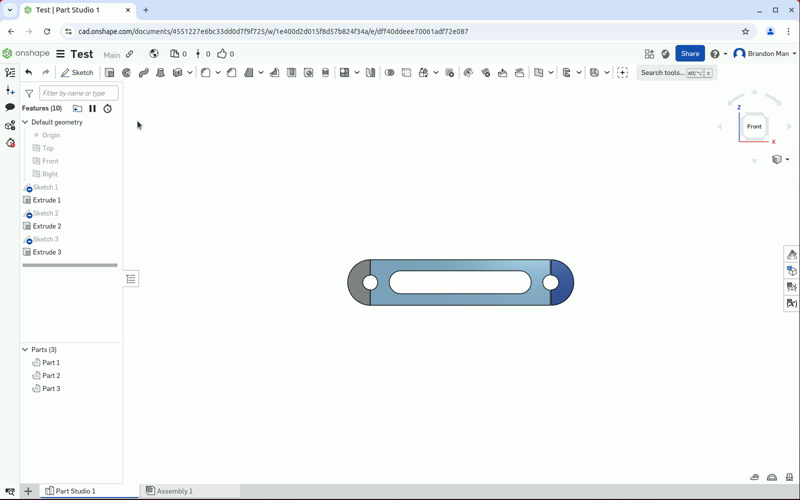
key(shift+7)
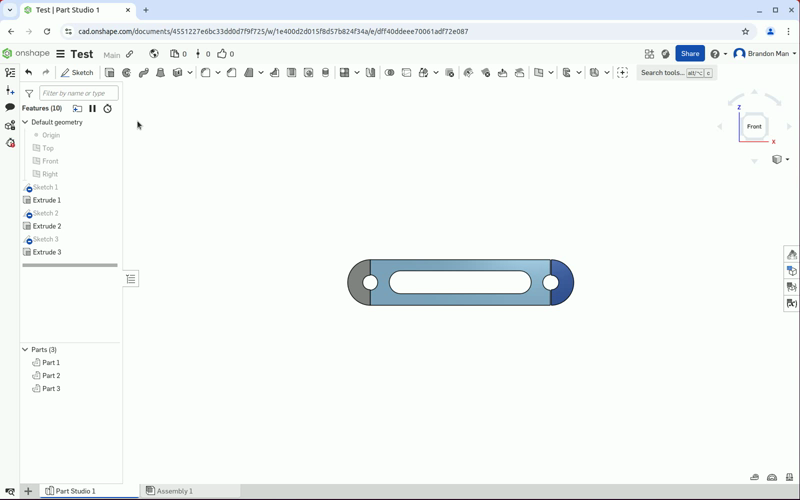
key(left, 2)
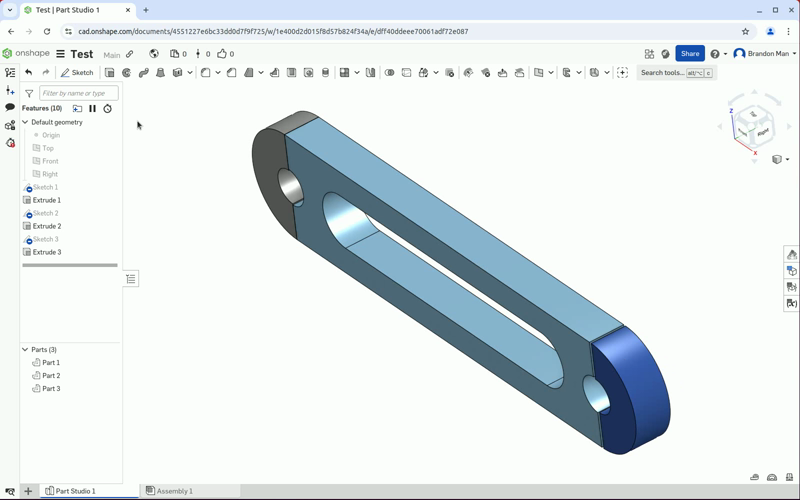
key(down, 2)
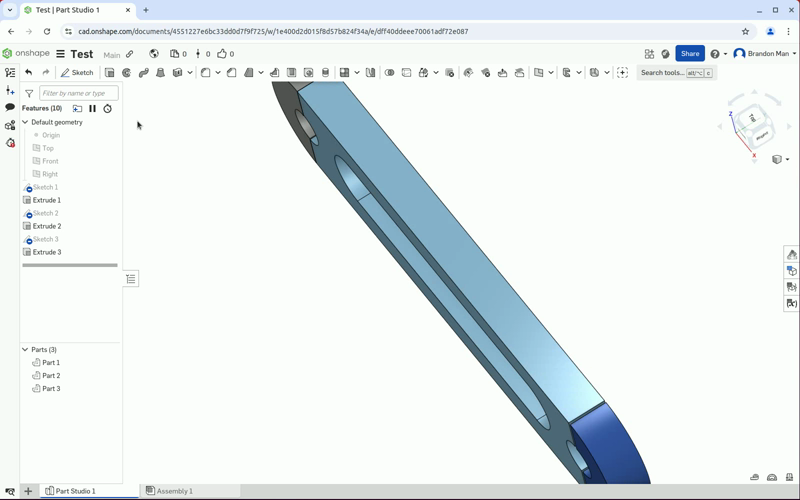
key(up, 2)
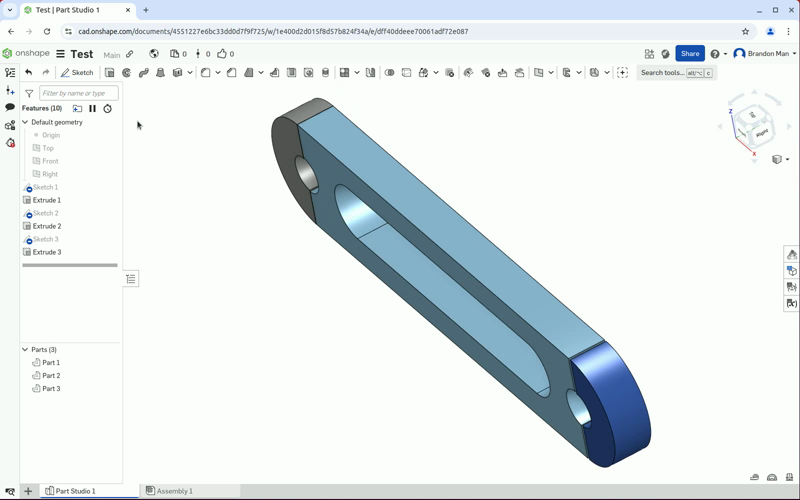
key(right, 2)
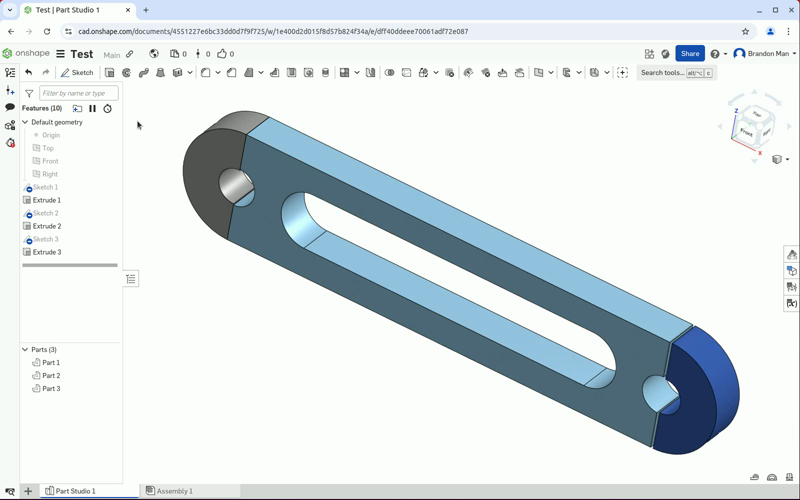
mouse_move(73, 189)
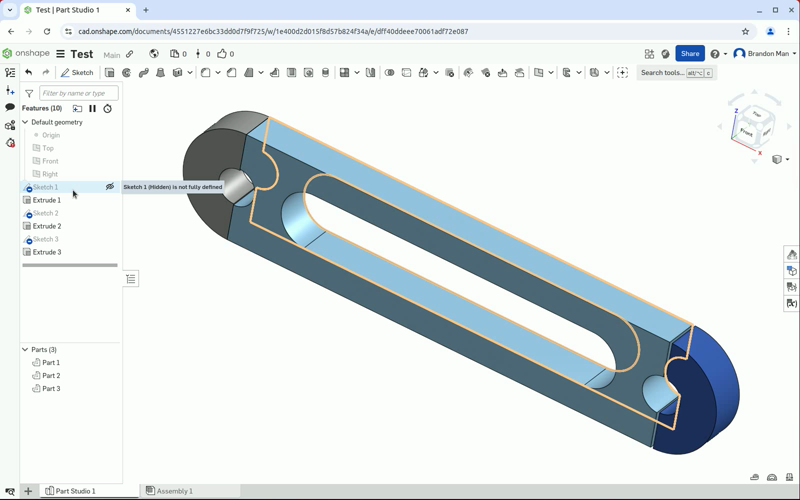
click(73, 189)